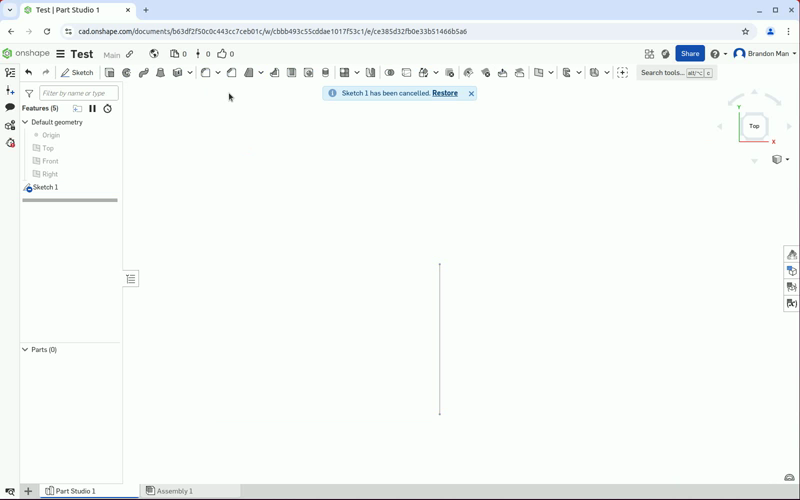
key(shift+h)
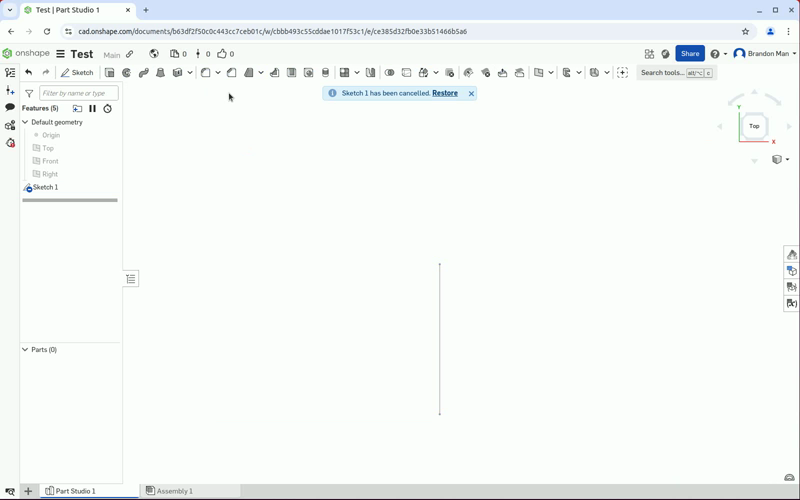
key(shift+s)
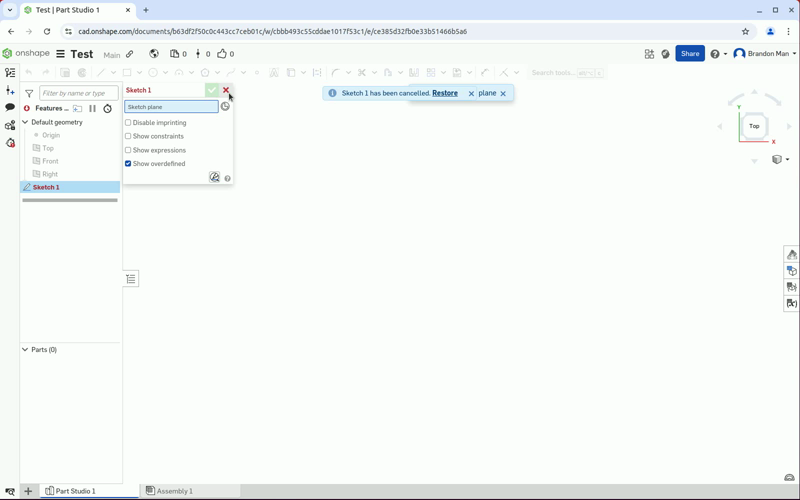
mouse_move(73, 150)
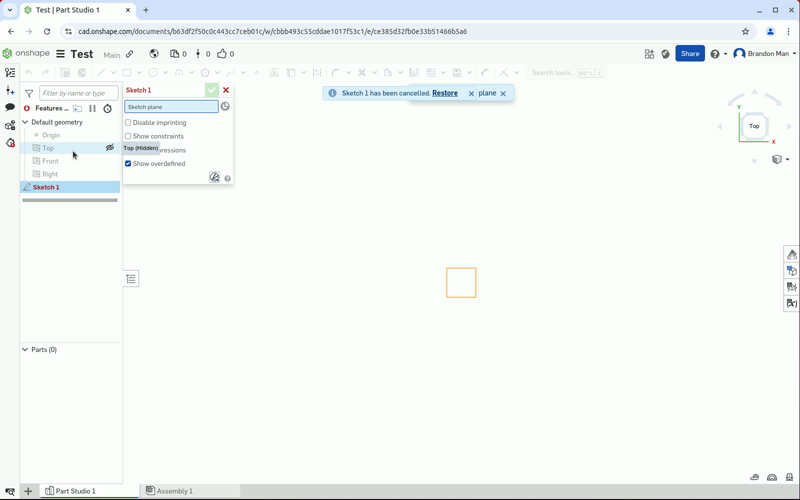
click(73, 150)
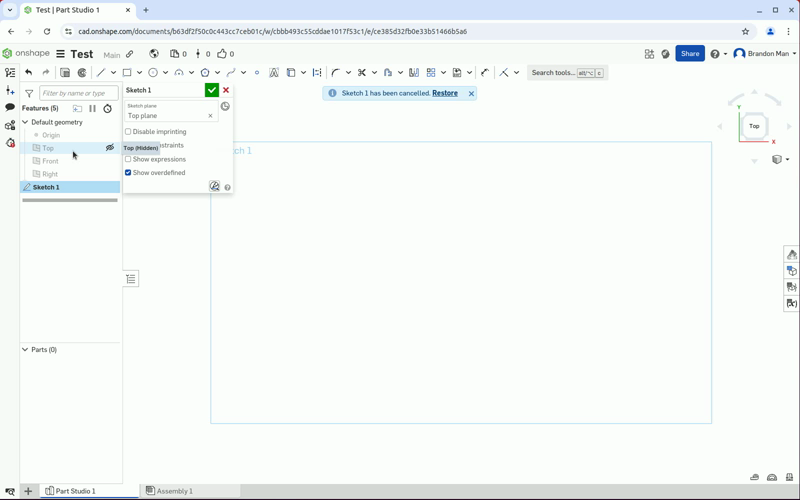
mouse_move(73, 352)
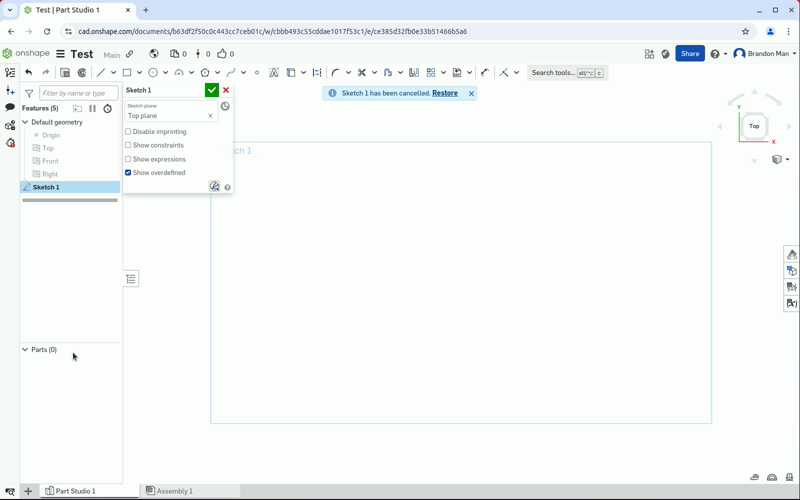
key(y)
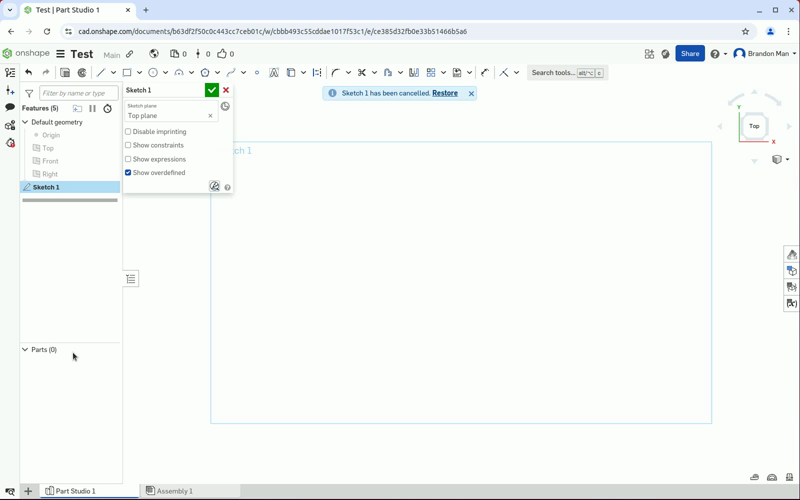
key(c)
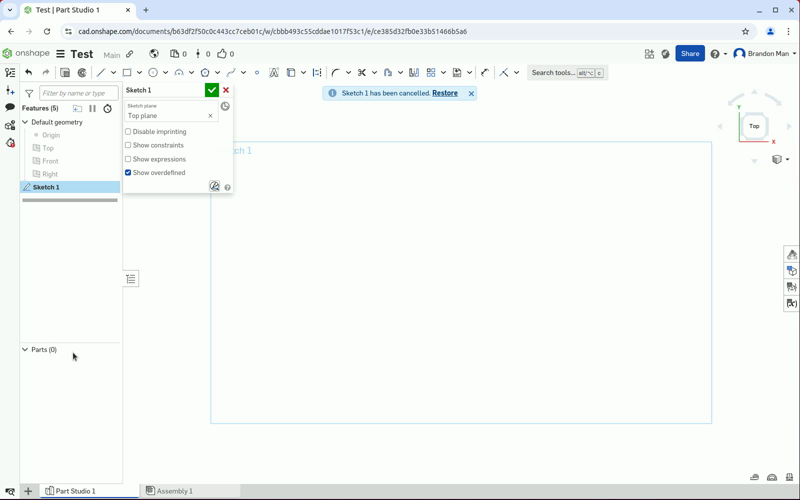
key_down(shift)
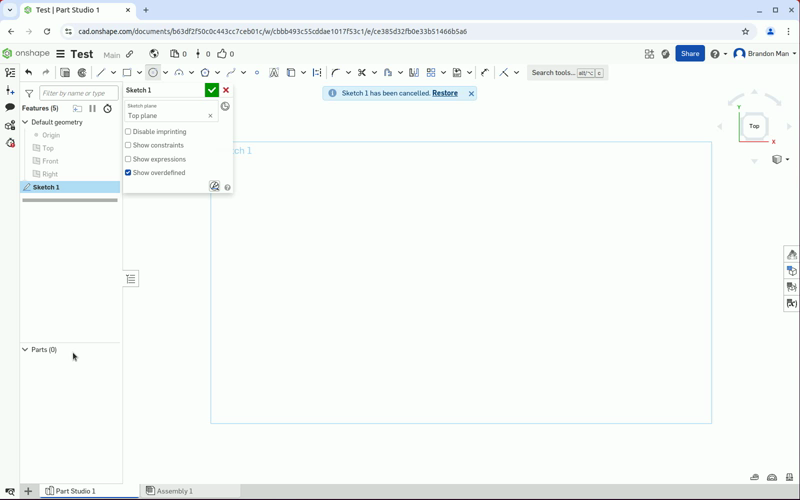
mouse_move(461, 282)
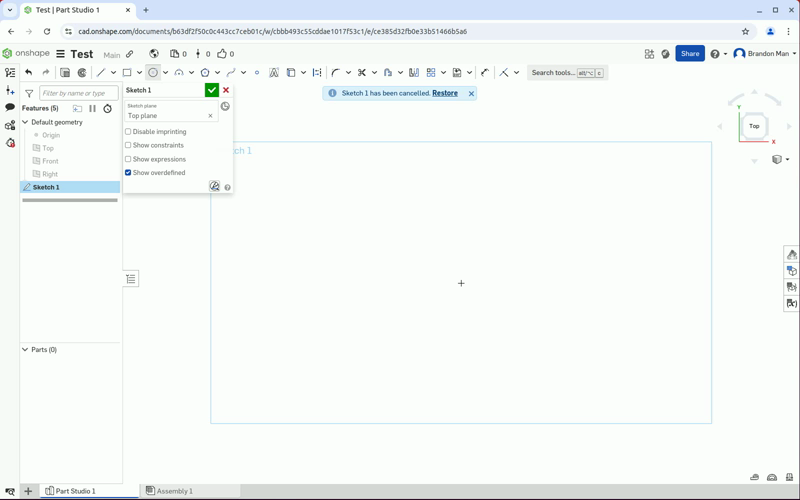
click(461, 282)
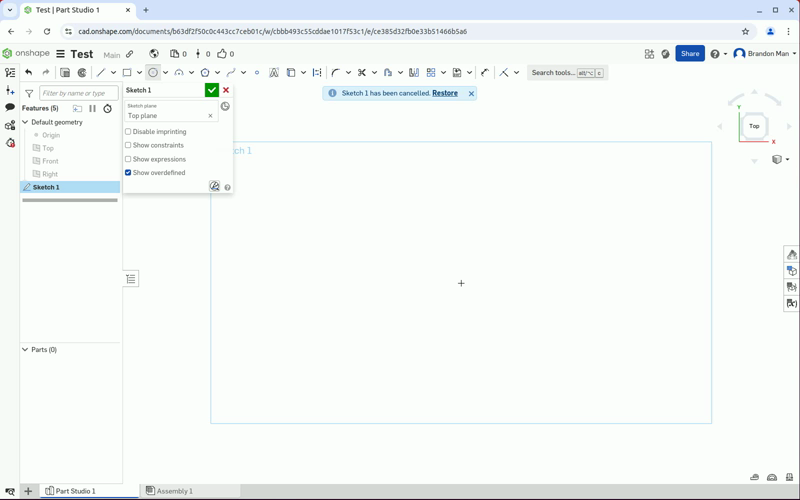
key_up(shift)
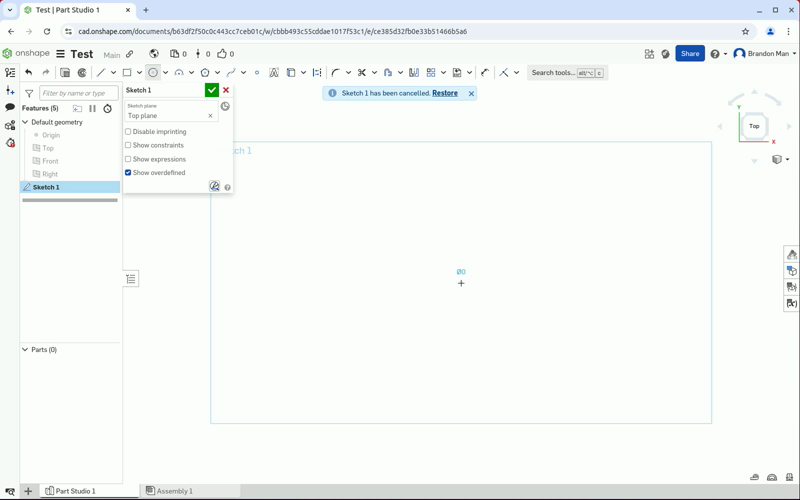
mouse_move(484, 282)
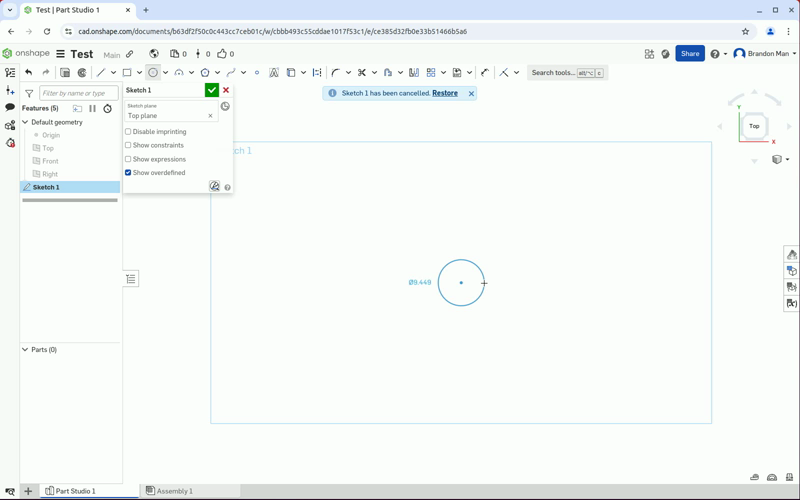
click(484, 282)
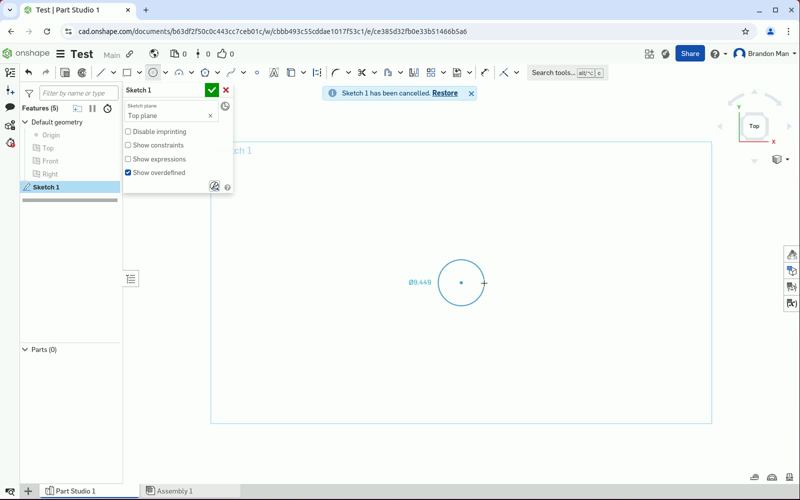
key(esc)
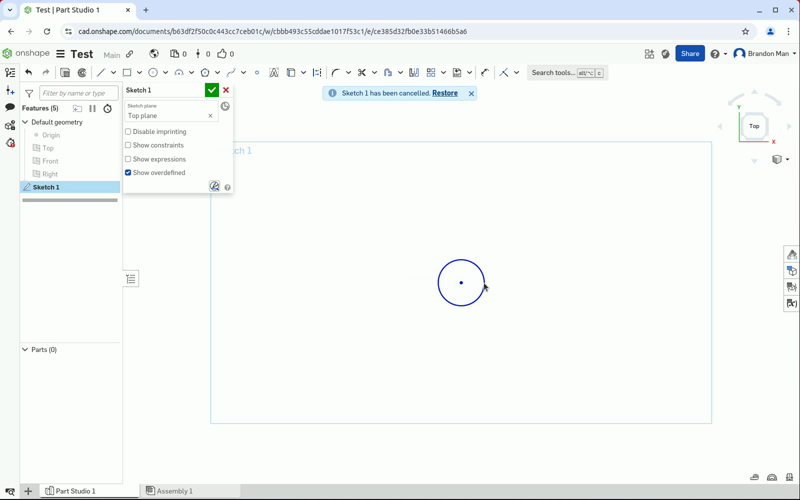
mouse_move(477, 268)
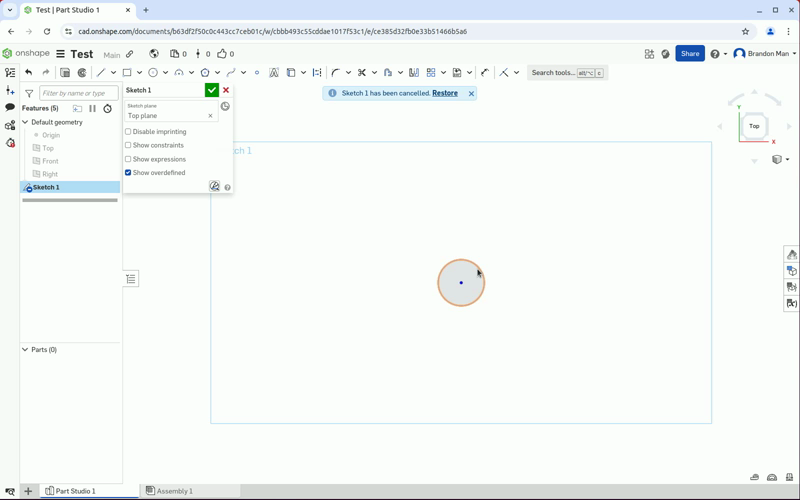
scroll(6)
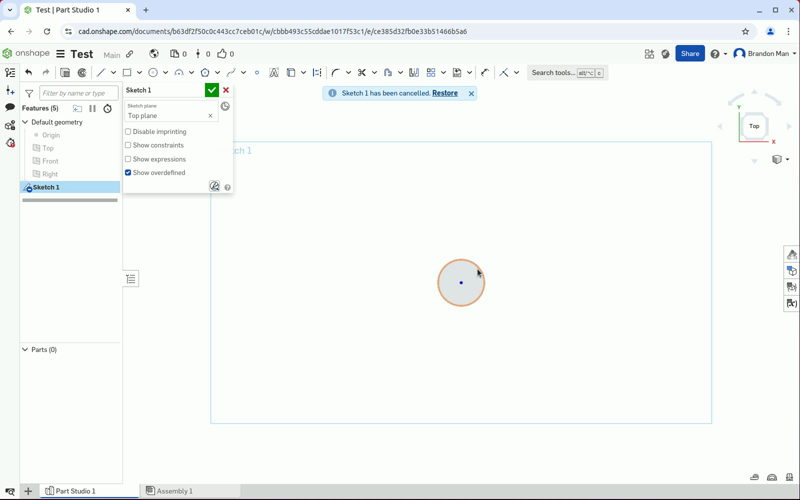
scroll(6)
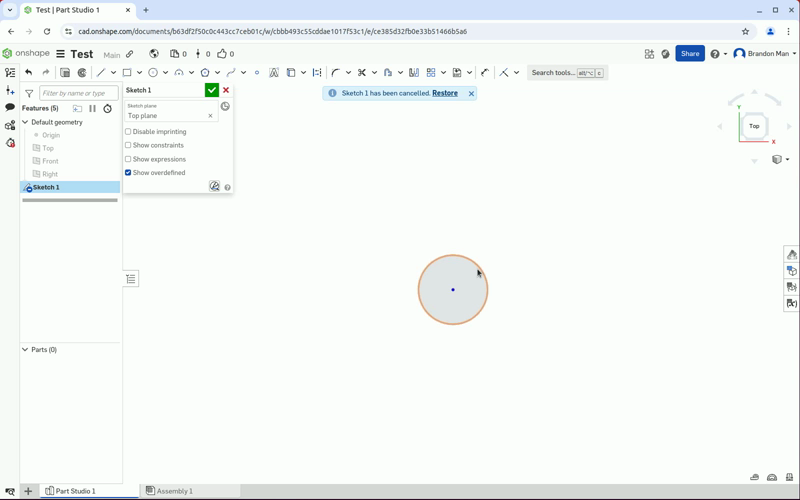
scroll(6)
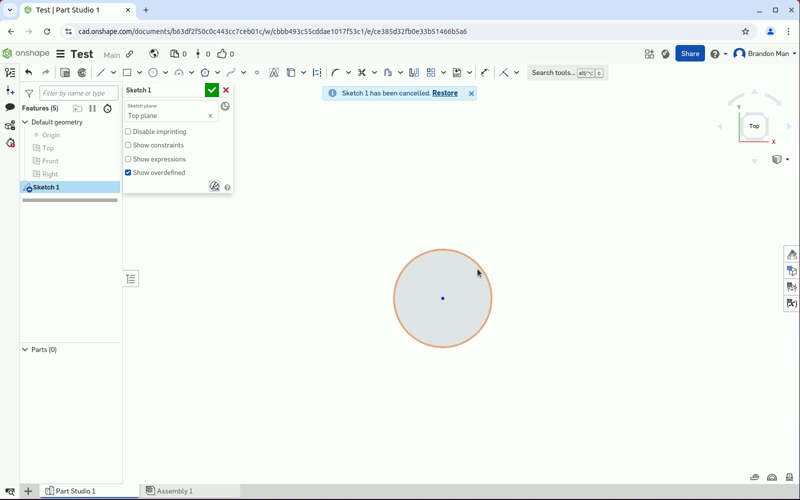
scroll(6)
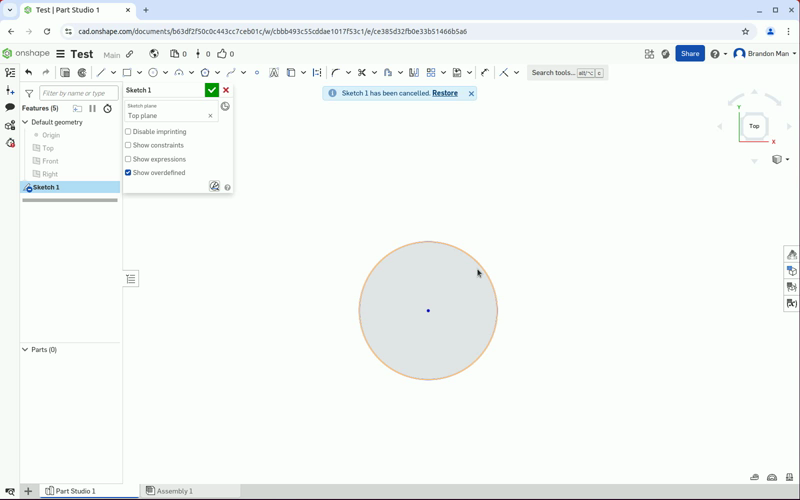
scroll(6)
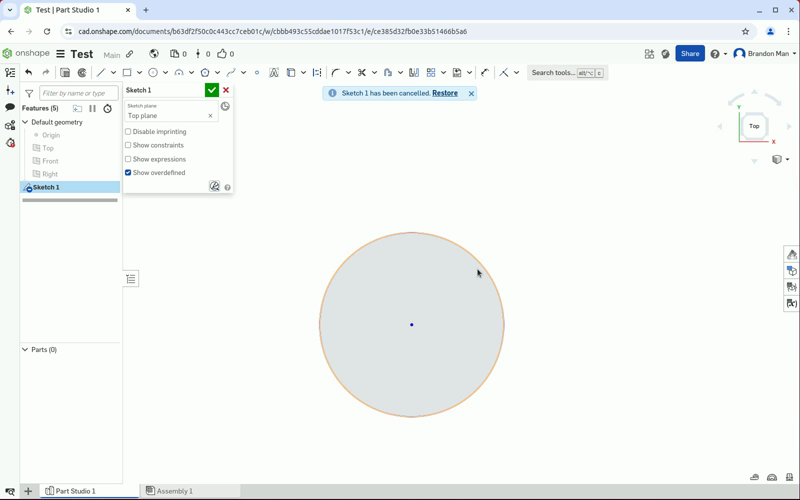
scroll(6)
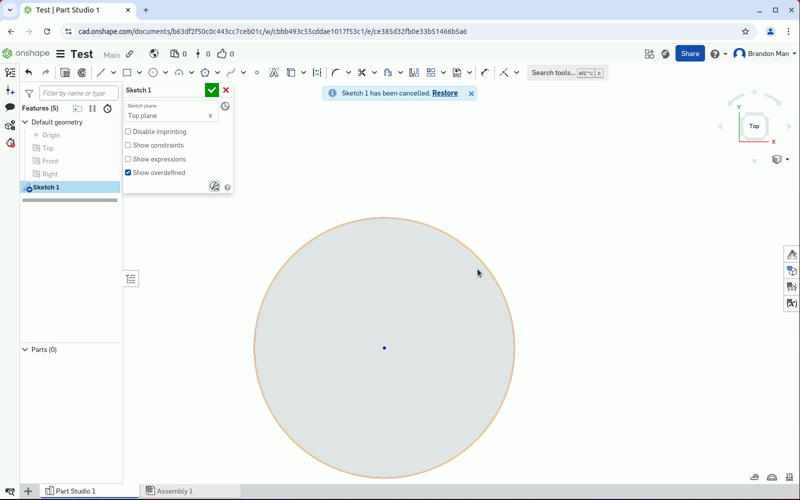
scroll(6)
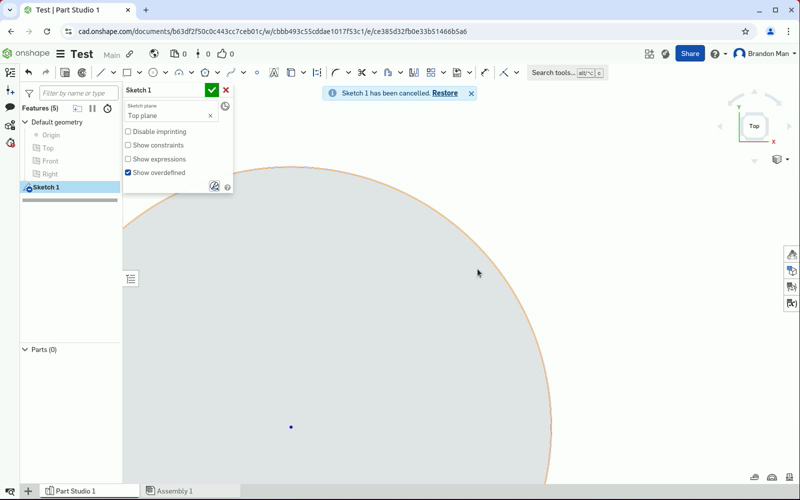
click(477, 268)
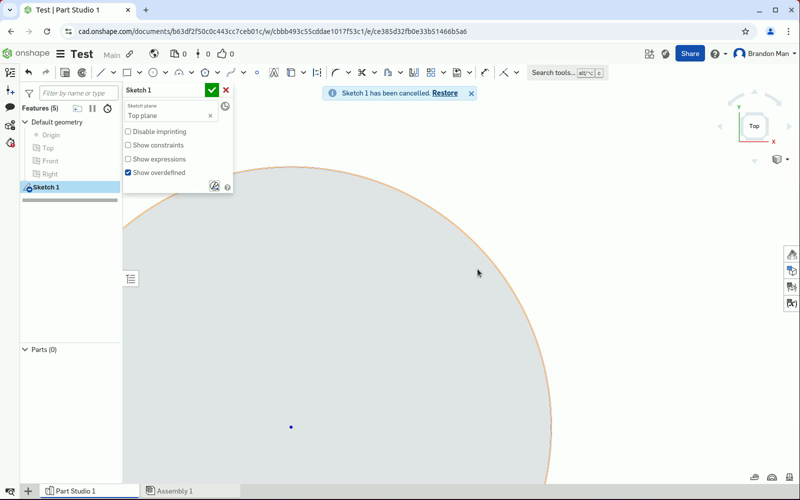
scroll(-6)
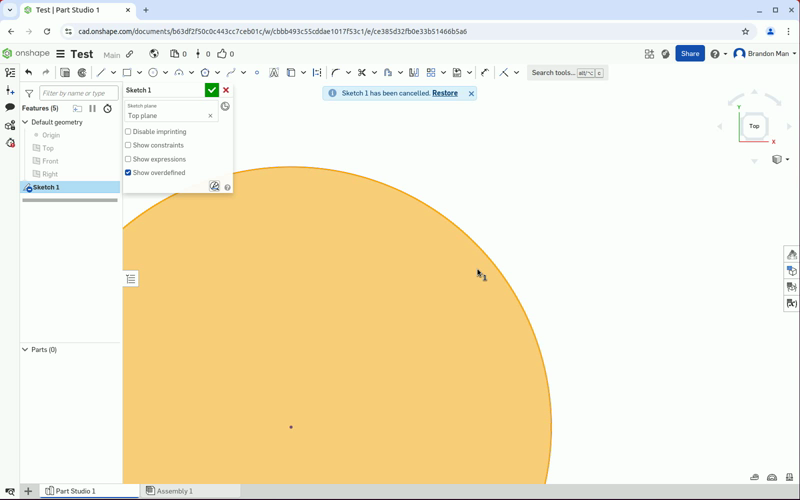
scroll(-6)
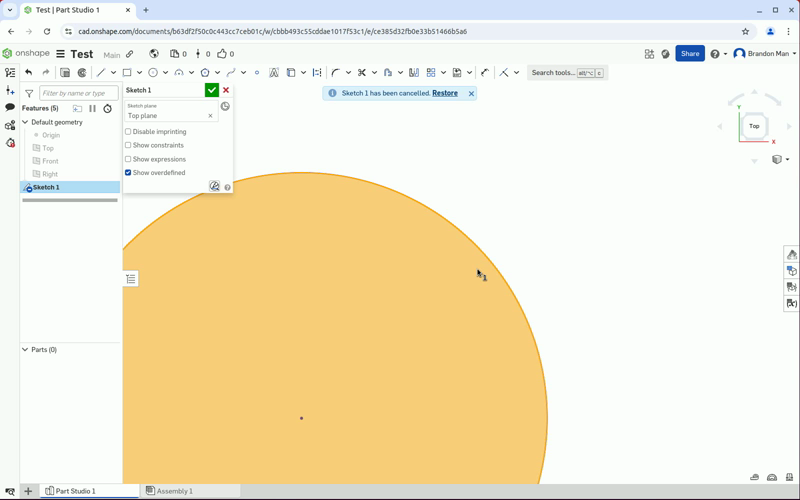
scroll(-6)
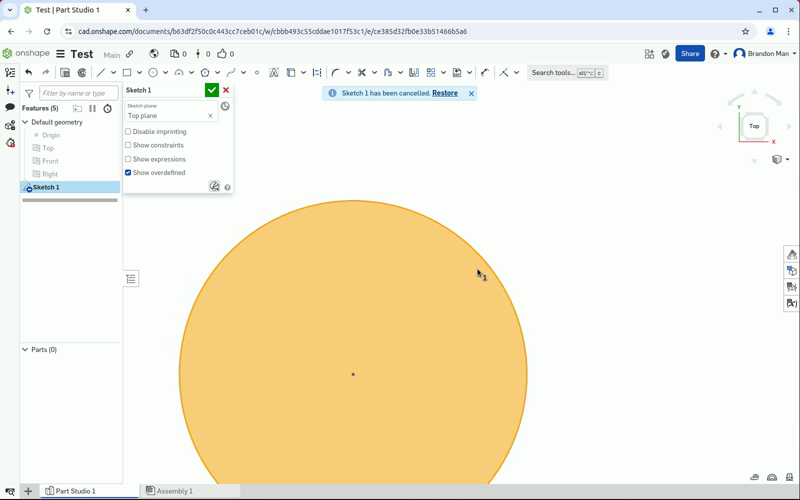
scroll(-6)
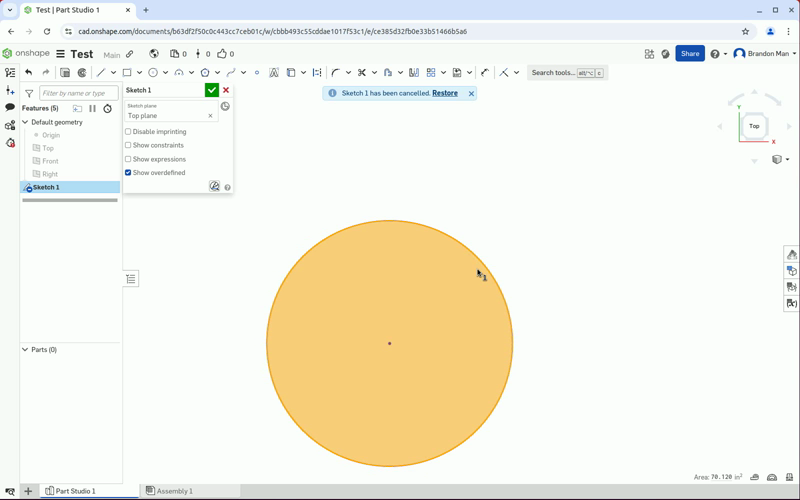
scroll(-6)
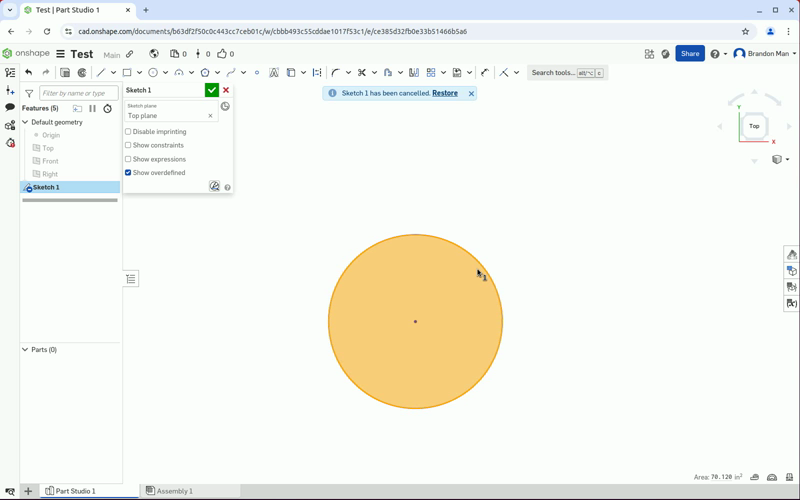
scroll(-6)
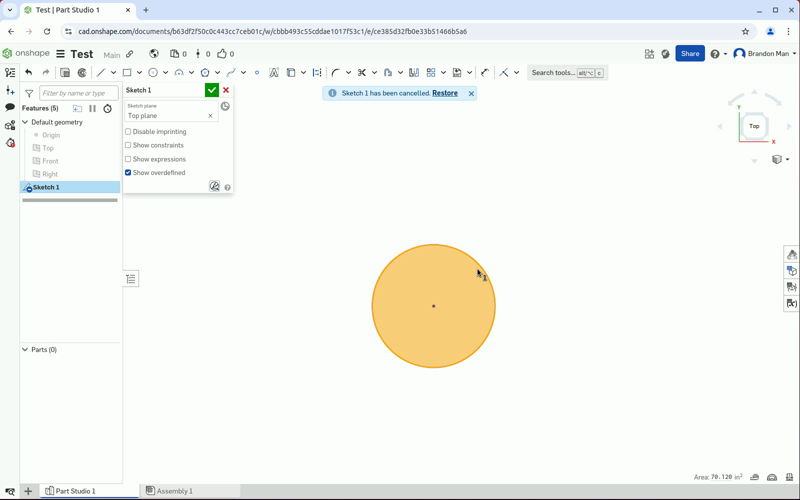
scroll(-6)
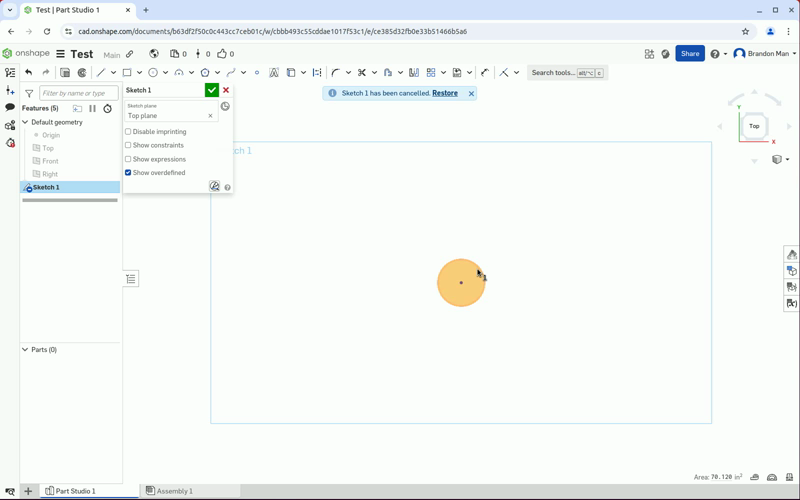
mouse_move(73, 352)
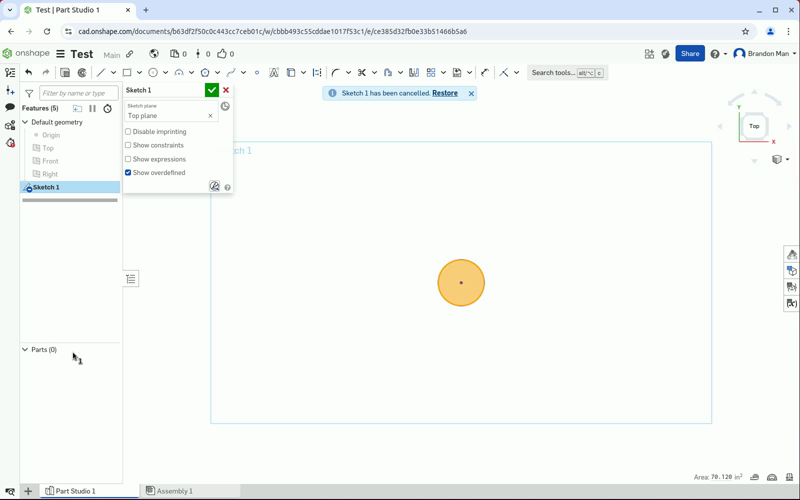
key(shift+y)
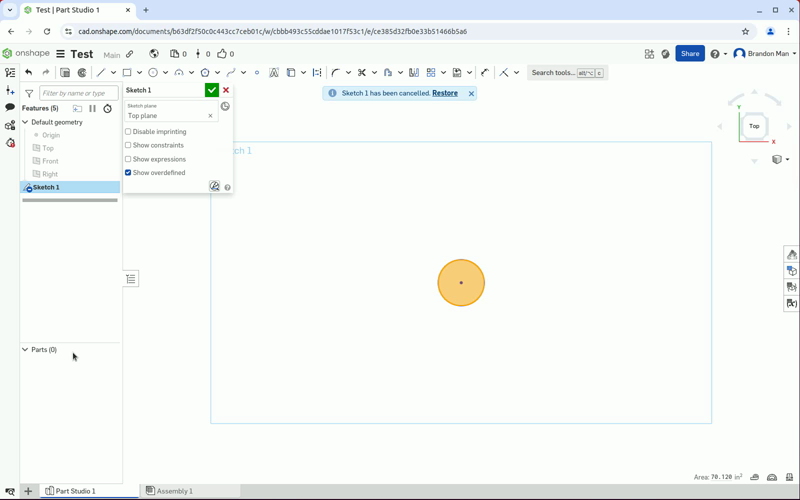
key(shift+e)
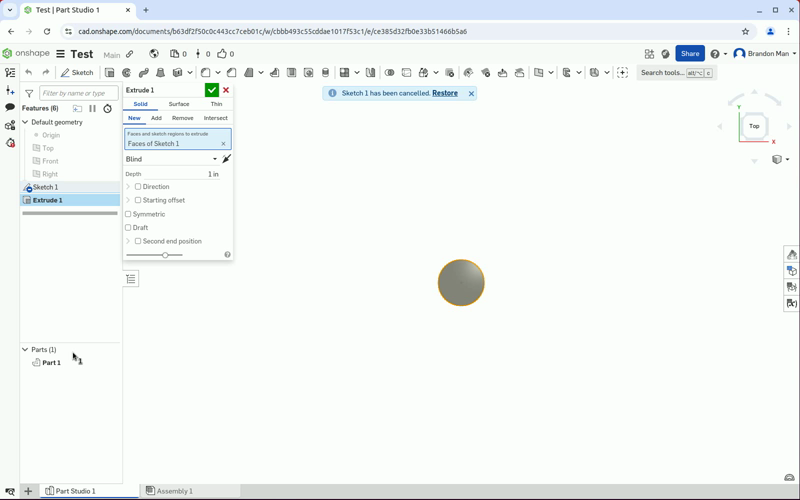
mouse_move(143, 106)
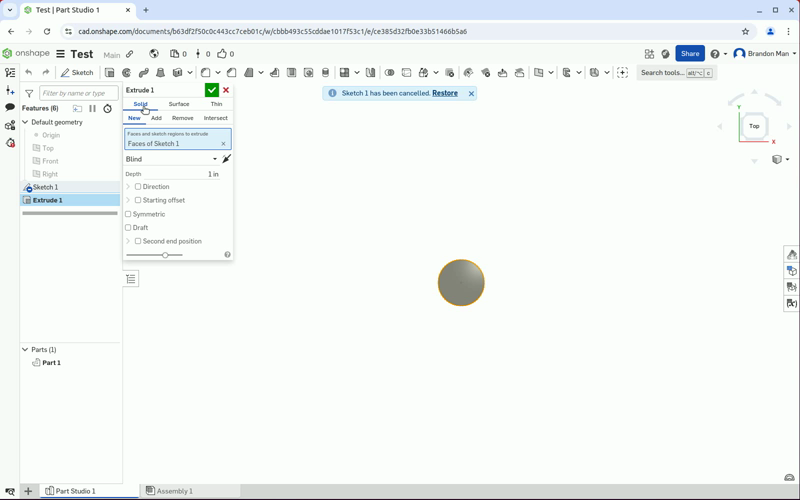
click(143, 106)
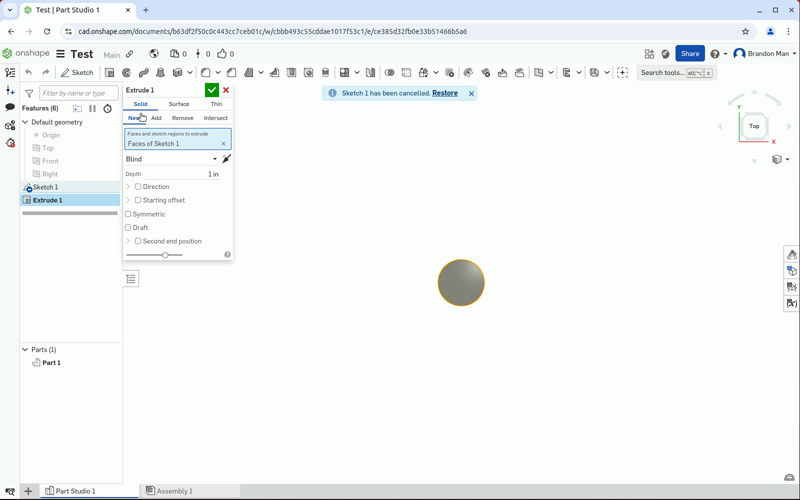
mouse_move(137, 120)
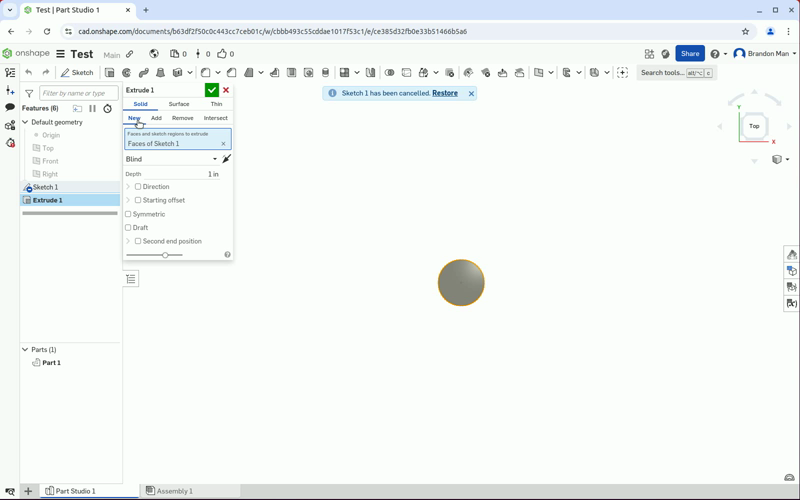
click(137, 120)
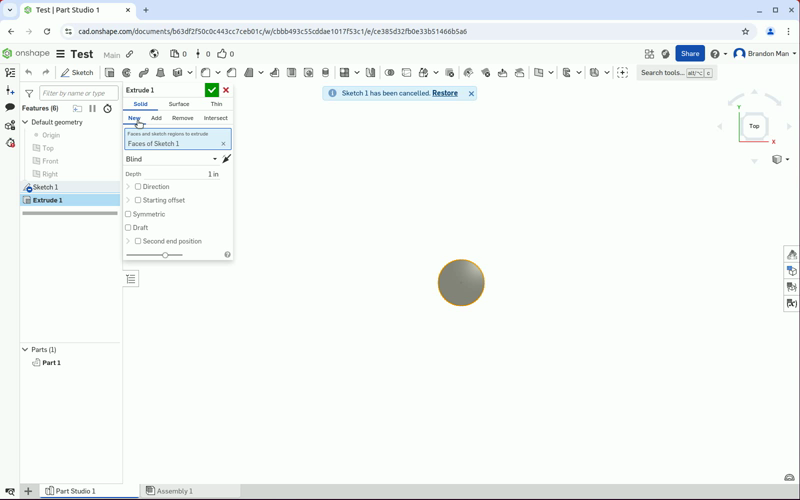
key(tab, 4)
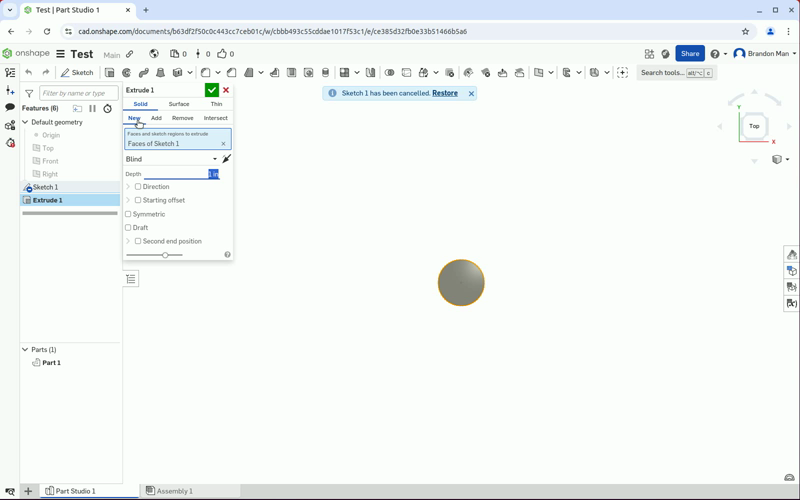
text(1.204)
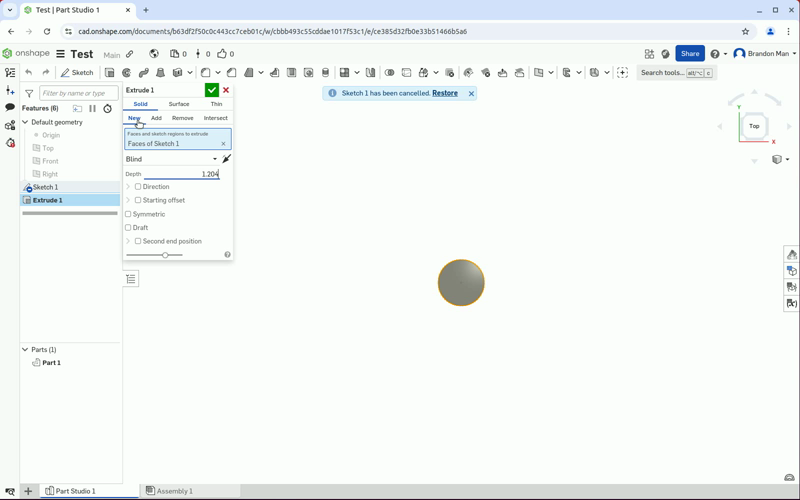
key(enter)
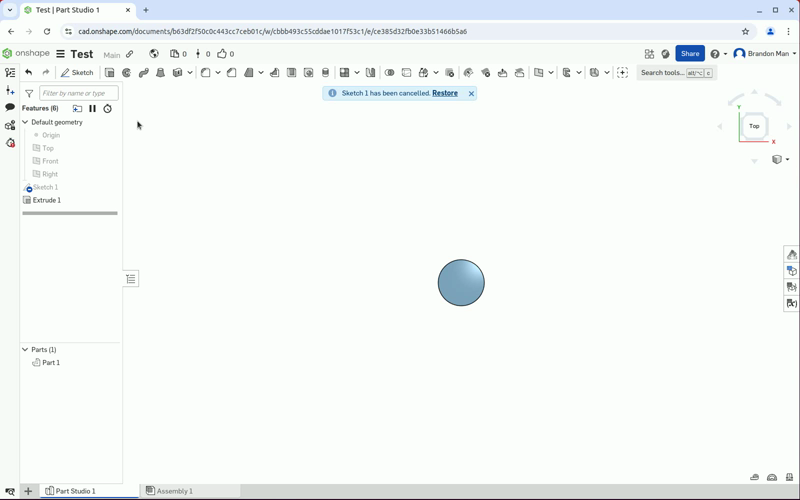
key(shift+h)
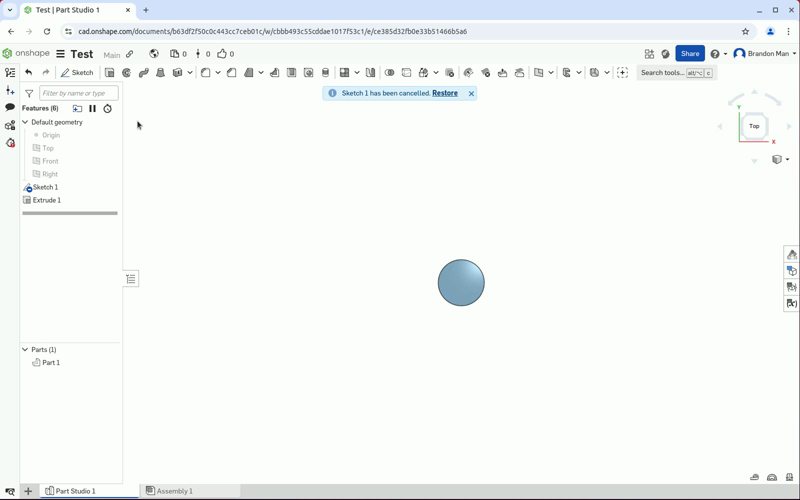
key(shift+h)
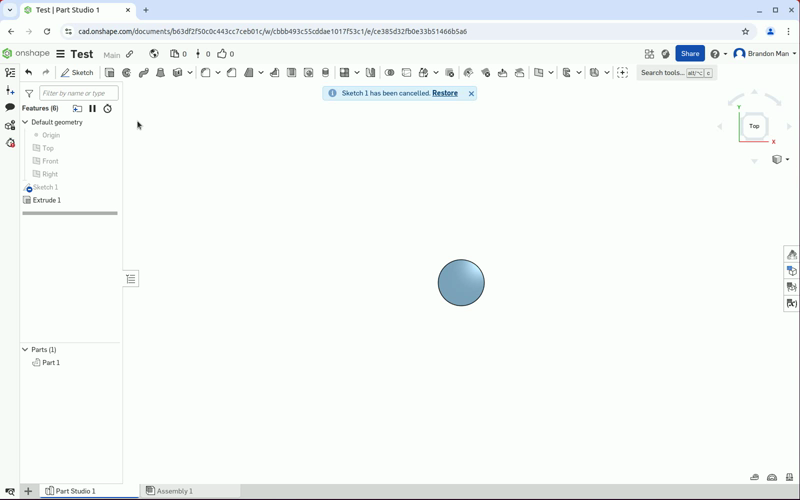
mouse_move(73, 189)
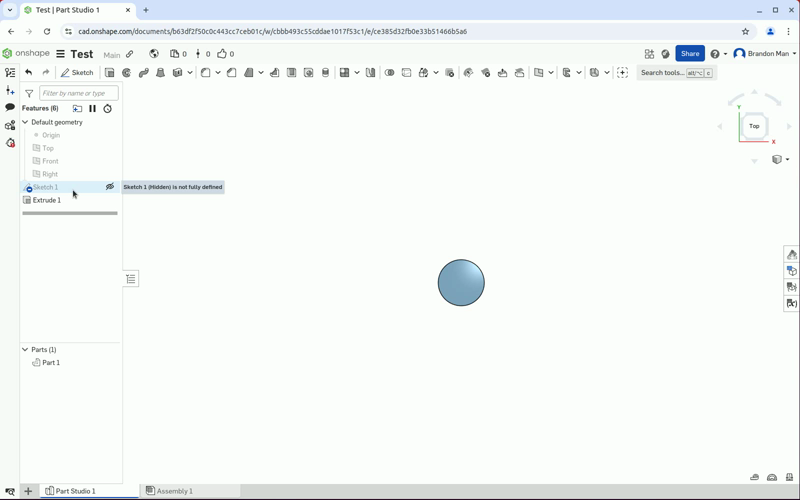
click(73, 189)
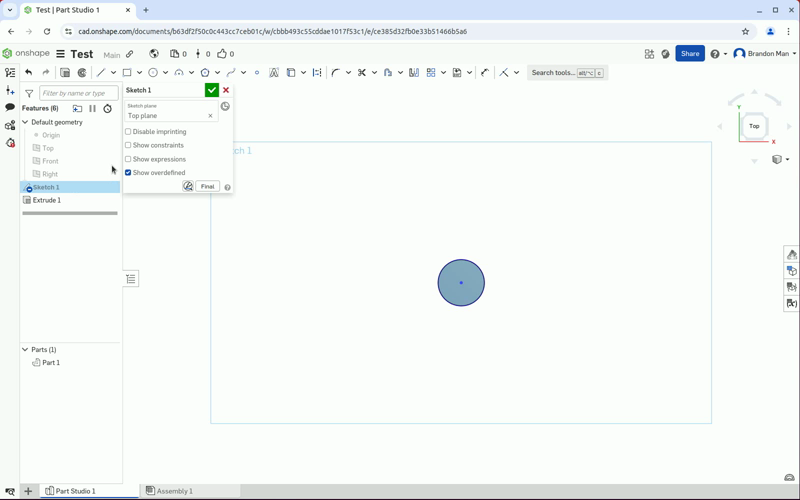
mouse_move(229, 92)
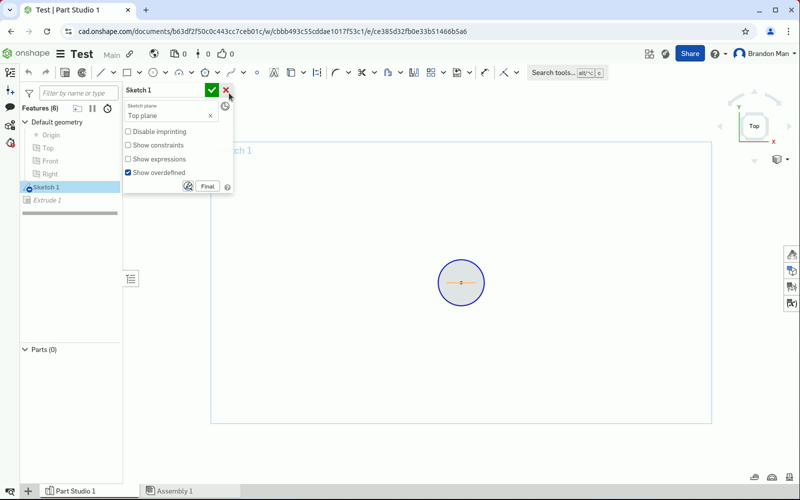
click(229, 92)
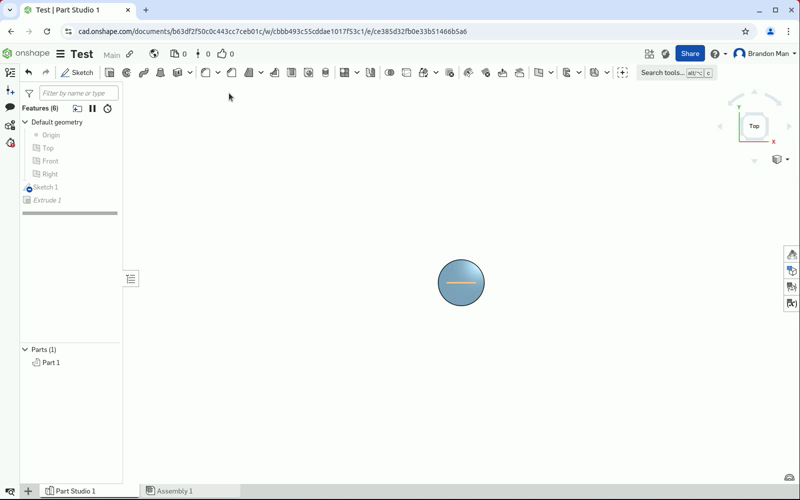
mouse_move(541, 75)
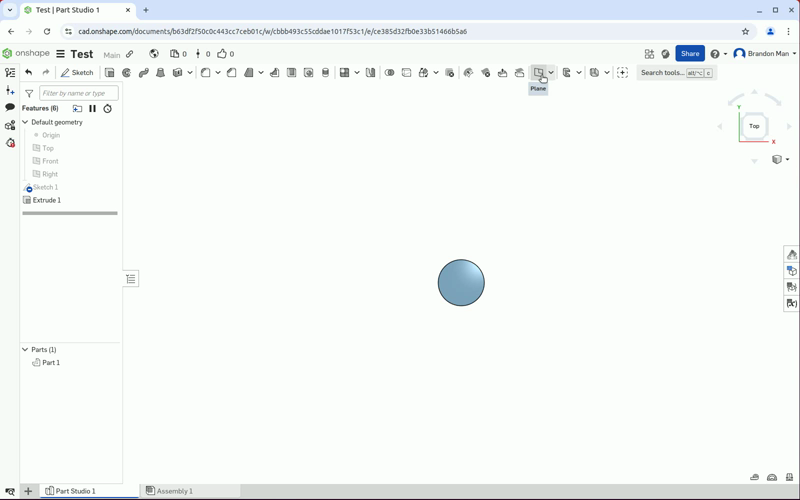
click(541, 75)
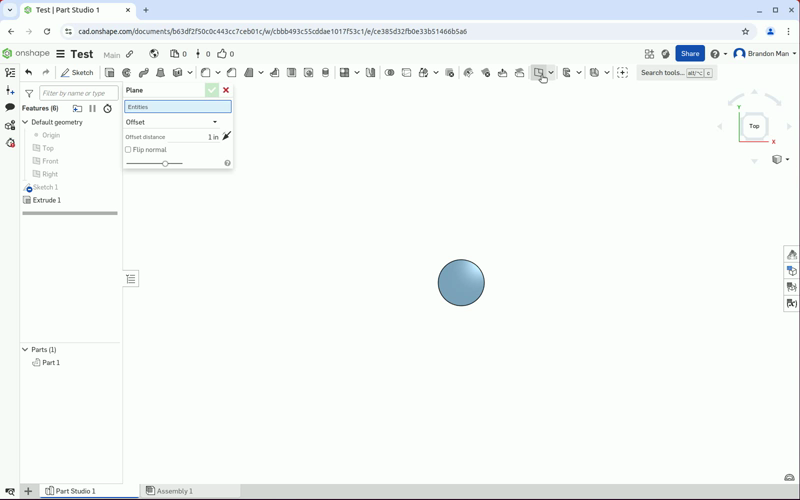
mouse_move(73, 150)
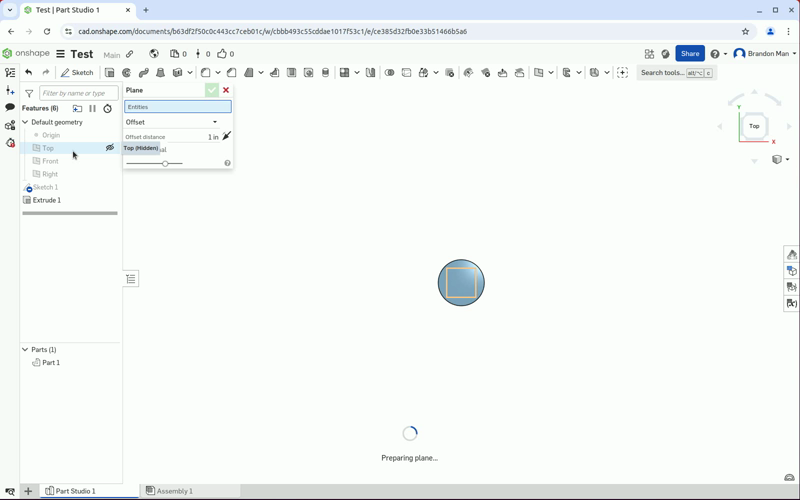
click(73, 150)
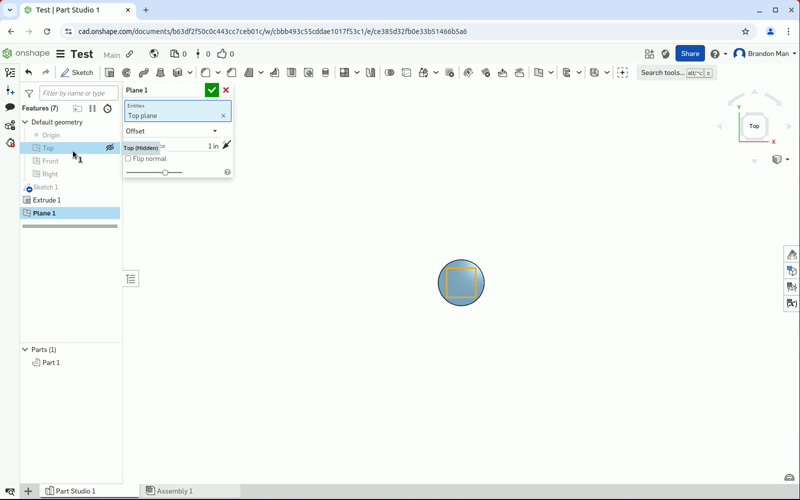
key(tab, 2)
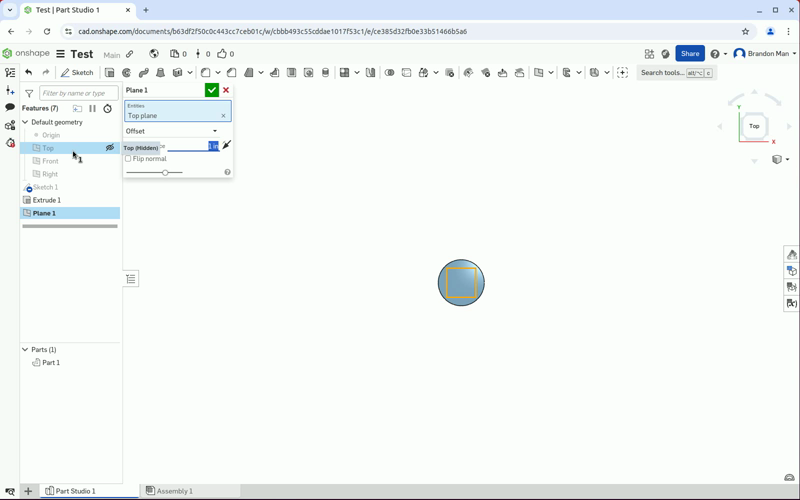
text(1.202)
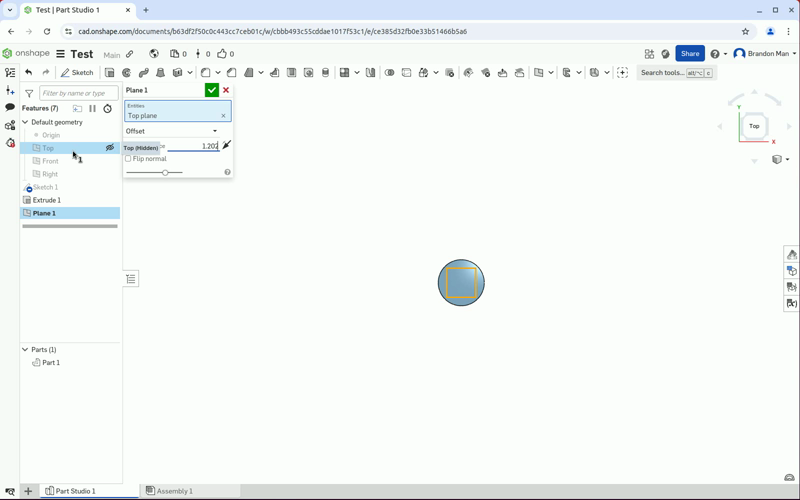
key(enter, 2)
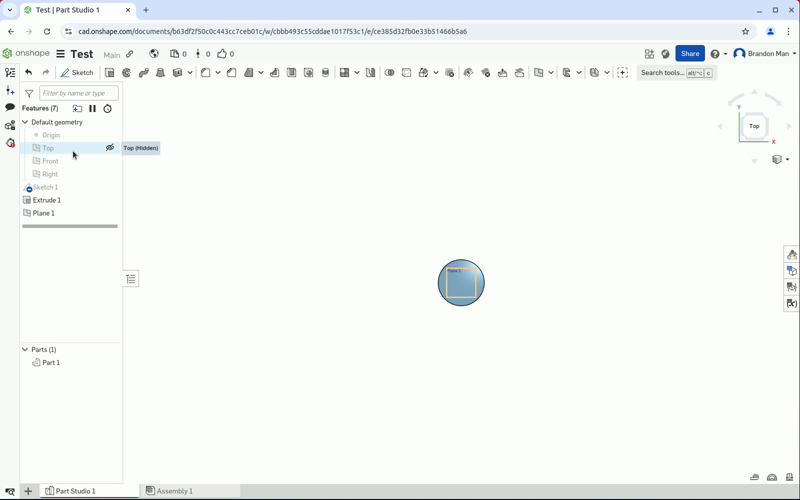
key(shift+s)
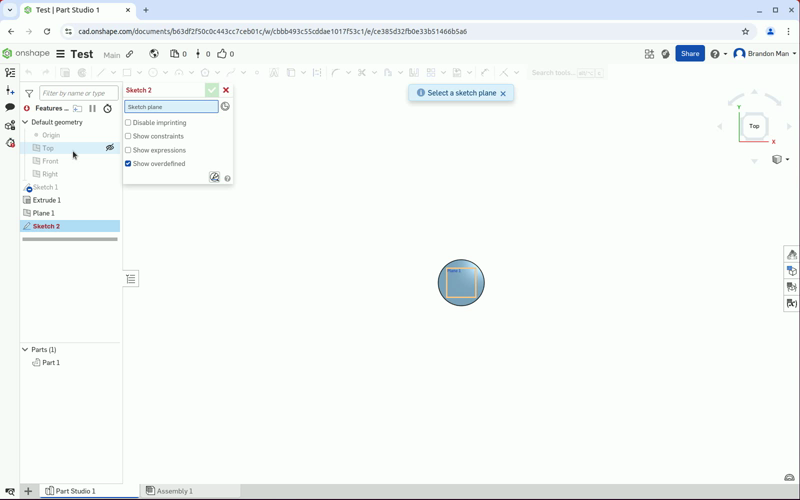
mouse_move(73, 215)
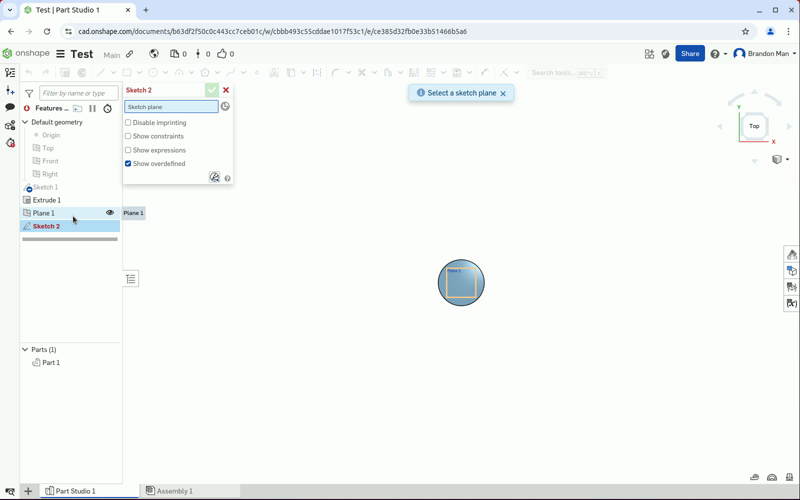
click(73, 215)
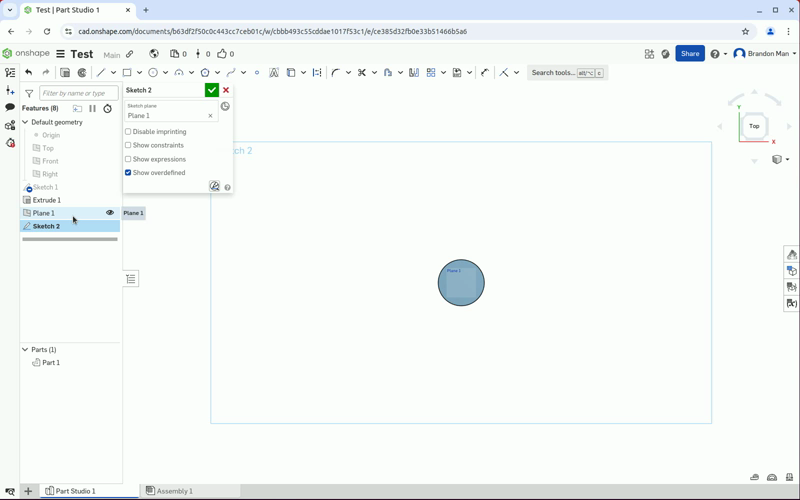
mouse_move(73, 352)
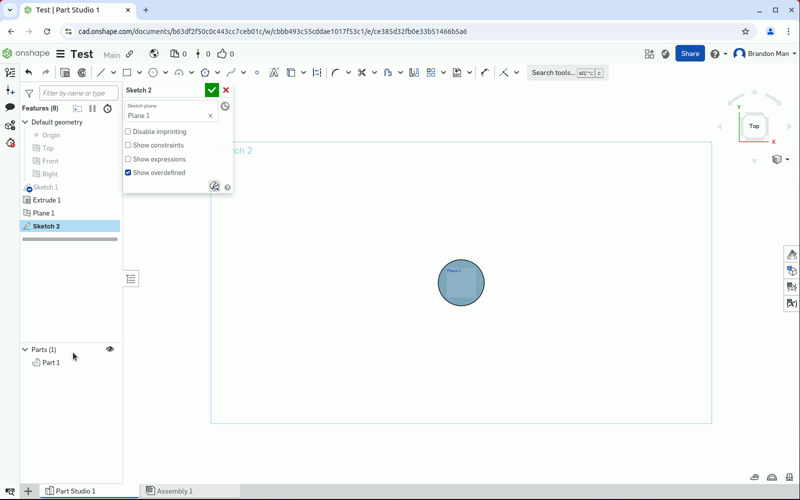
key(y)
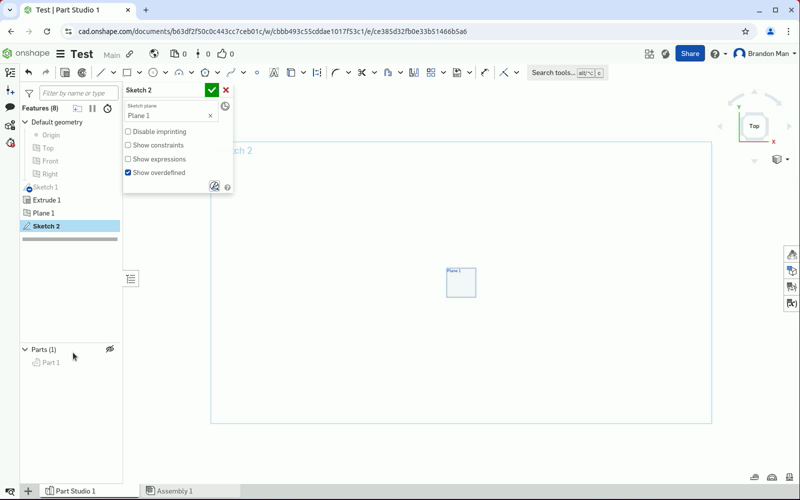
key(c)
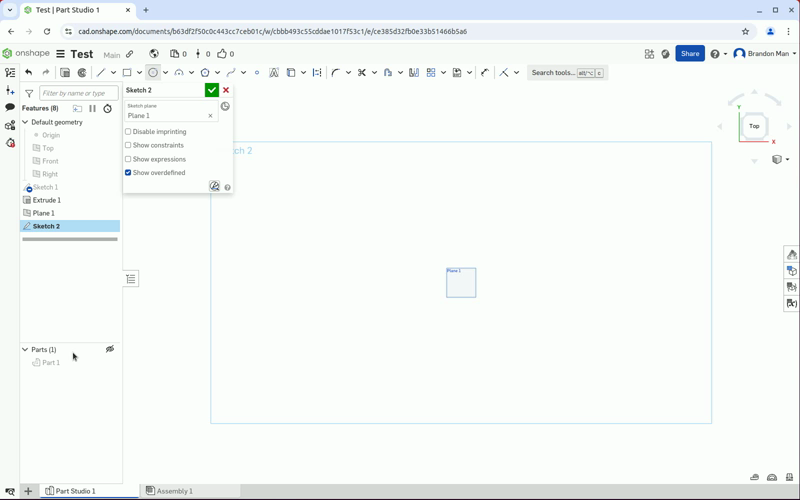
key_down(shift)
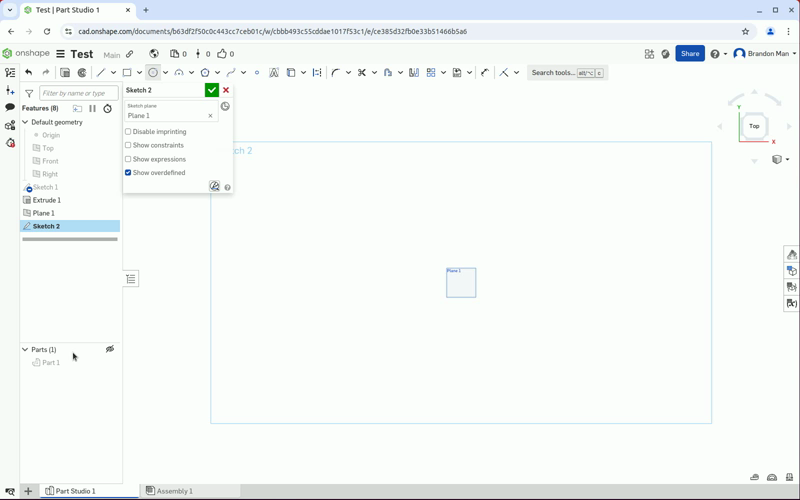
mouse_move(461, 282)
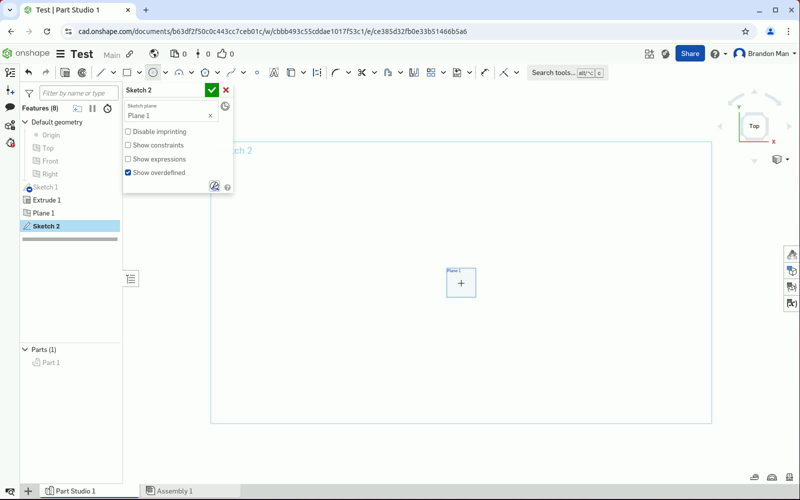
click(461, 282)
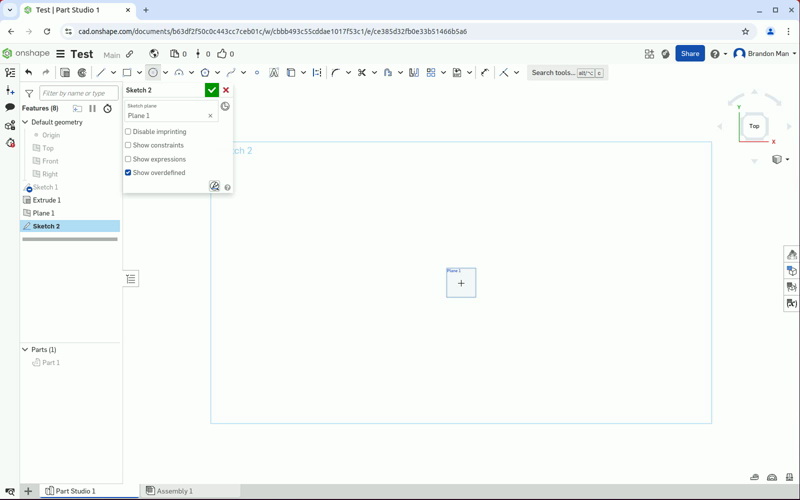
key_up(shift)
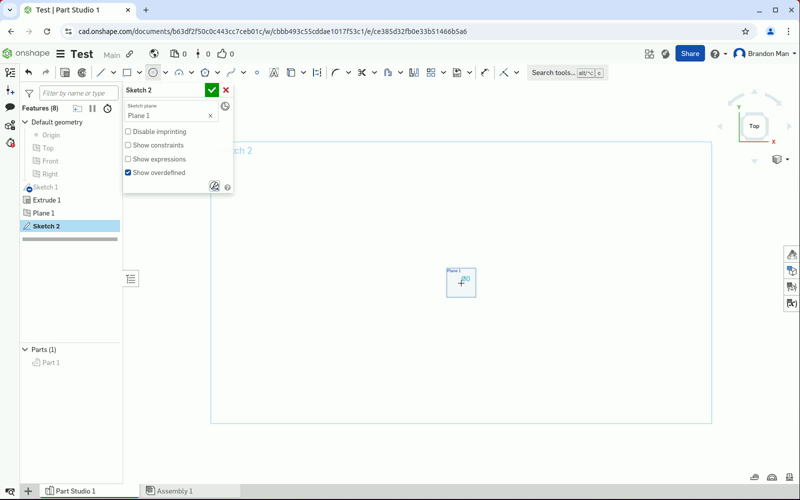
mouse_move(480, 282)
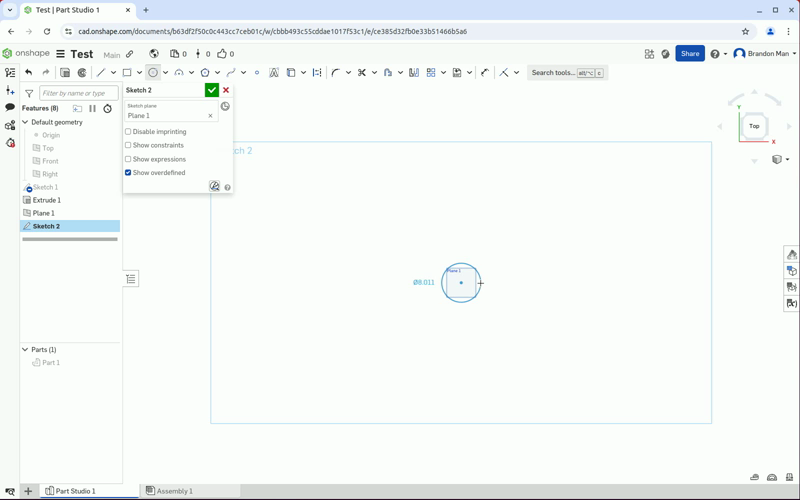
click(480, 282)
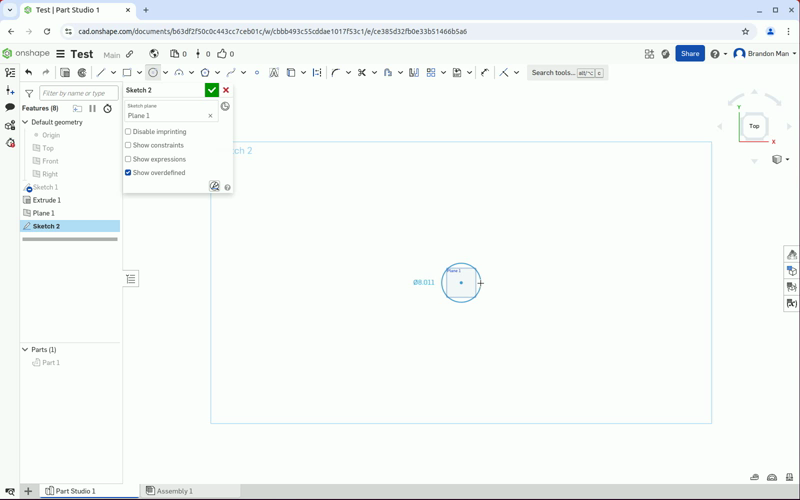
key(esc)
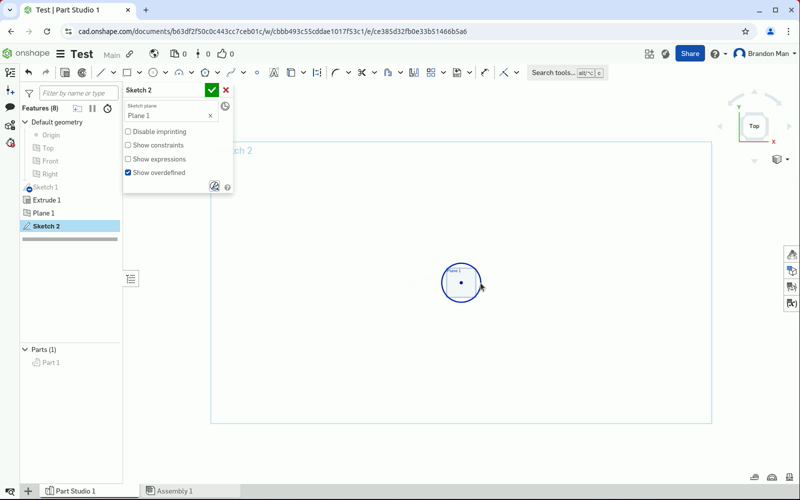
mouse_move(472, 286)
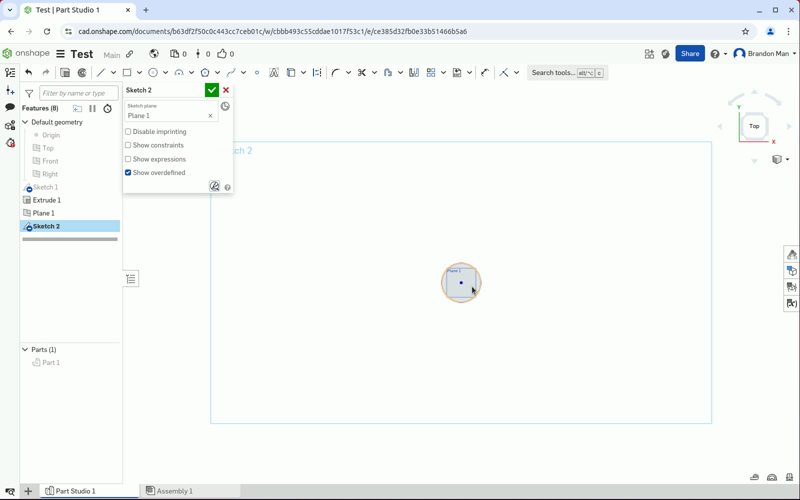
scroll(6)
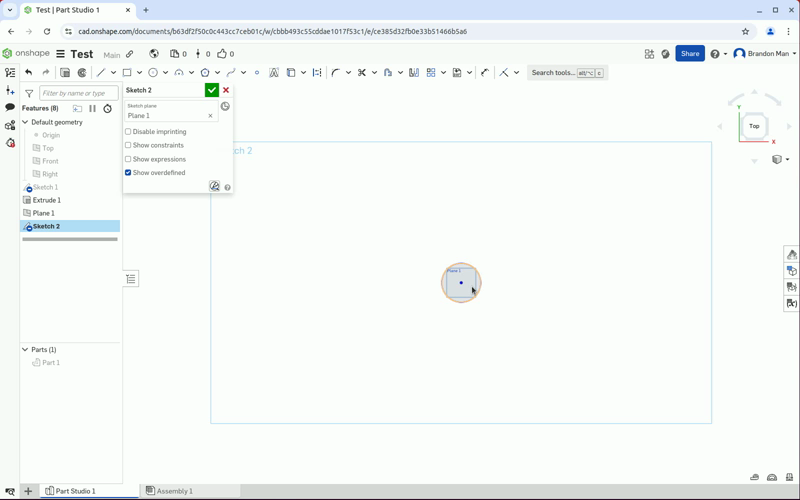
scroll(6)
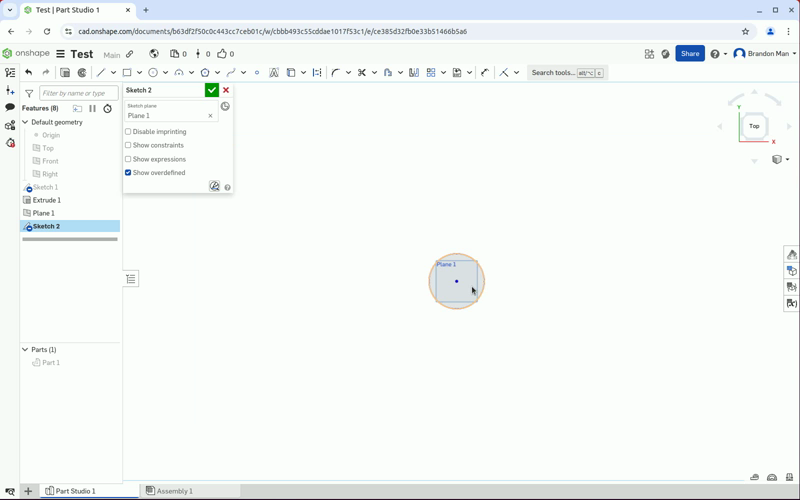
scroll(6)
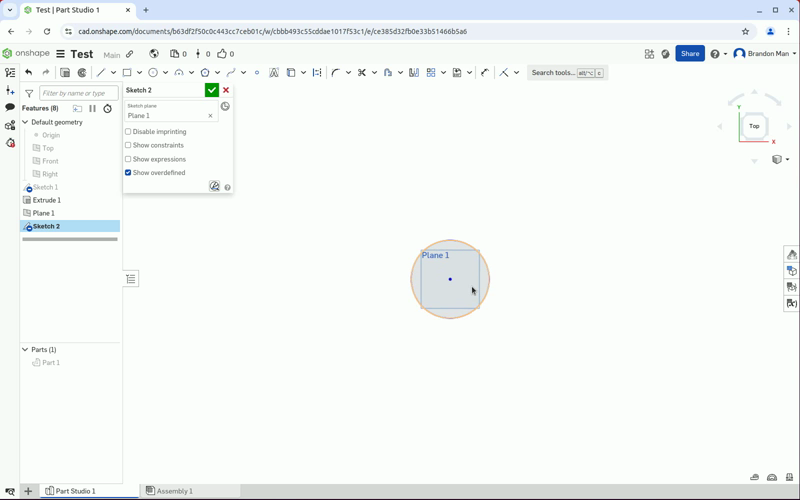
scroll(6)
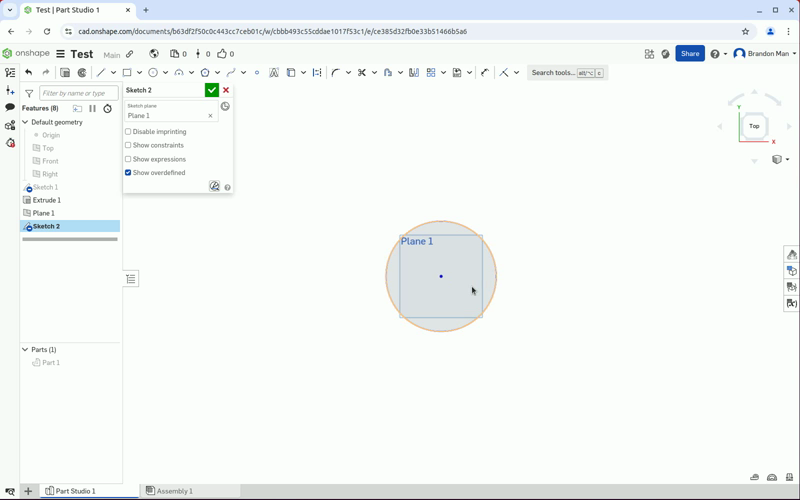
scroll(6)
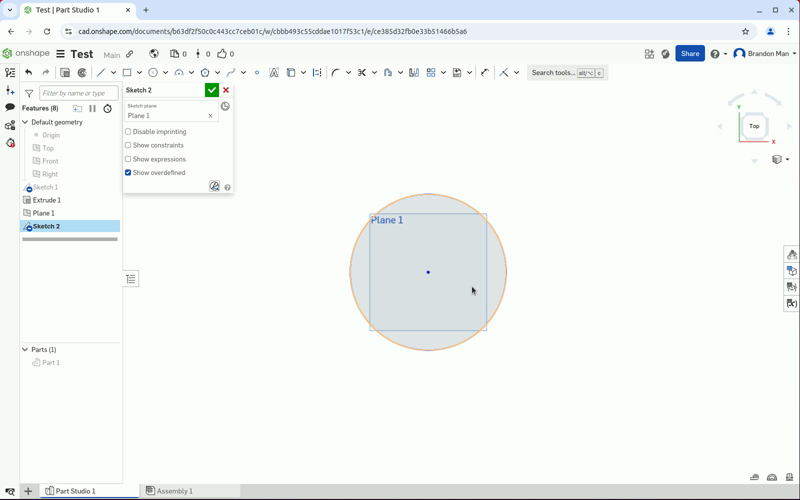
scroll(6)
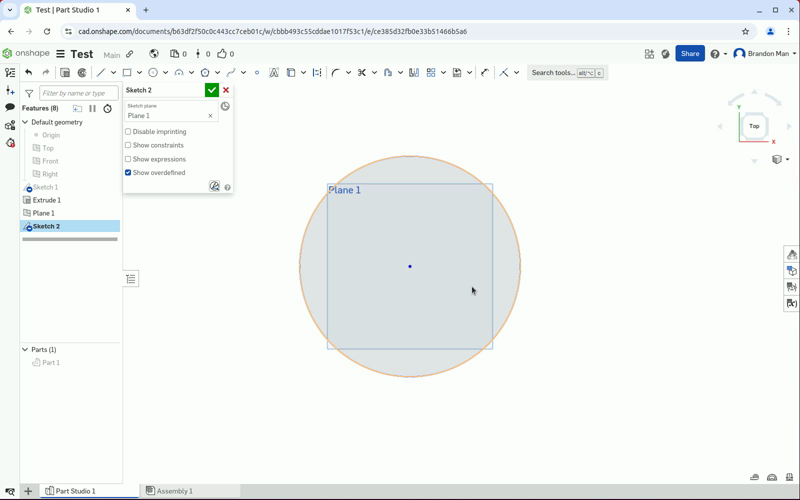
scroll(6)
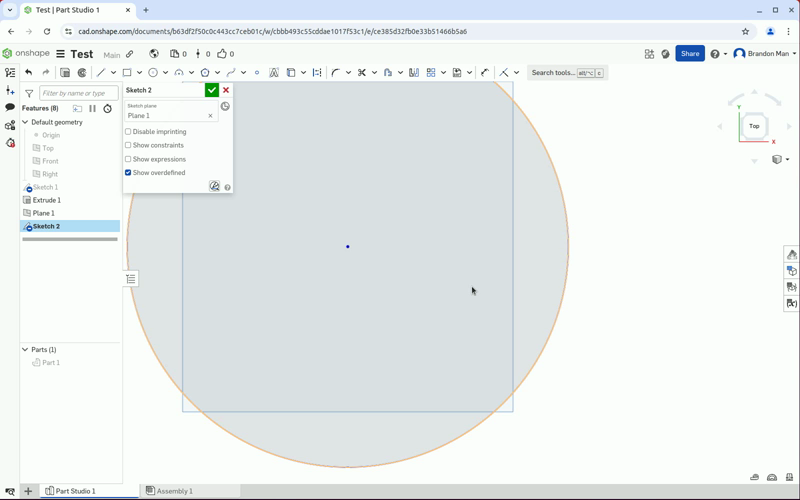
click(472, 286)
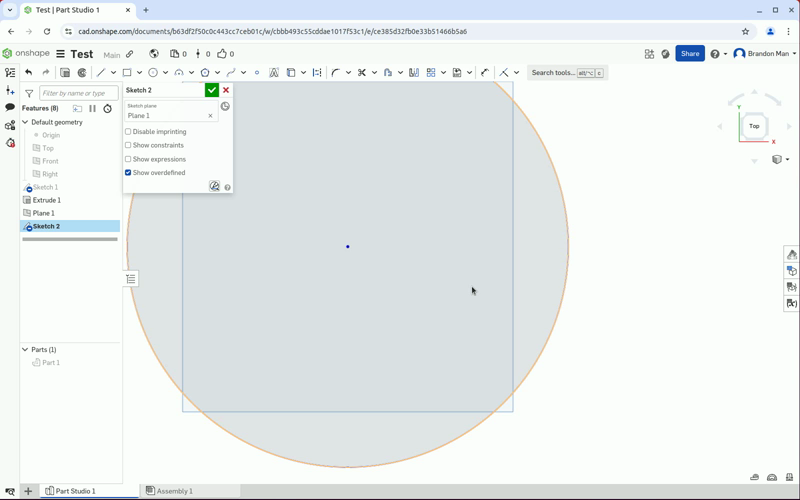
scroll(-6)
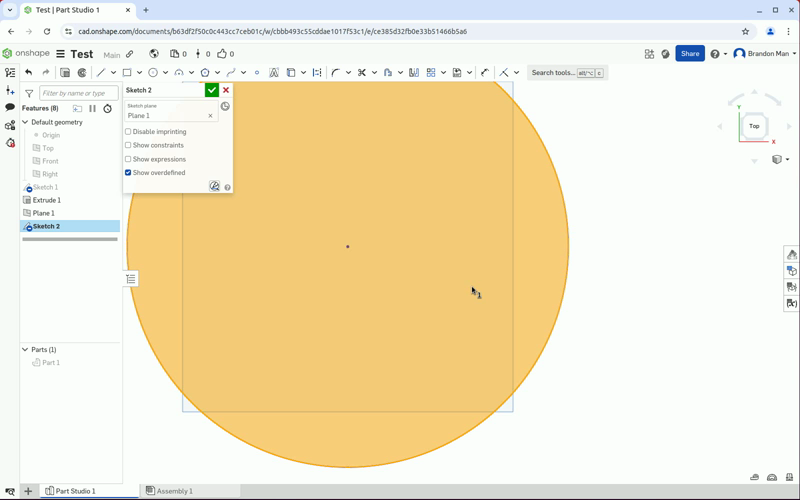
scroll(-6)
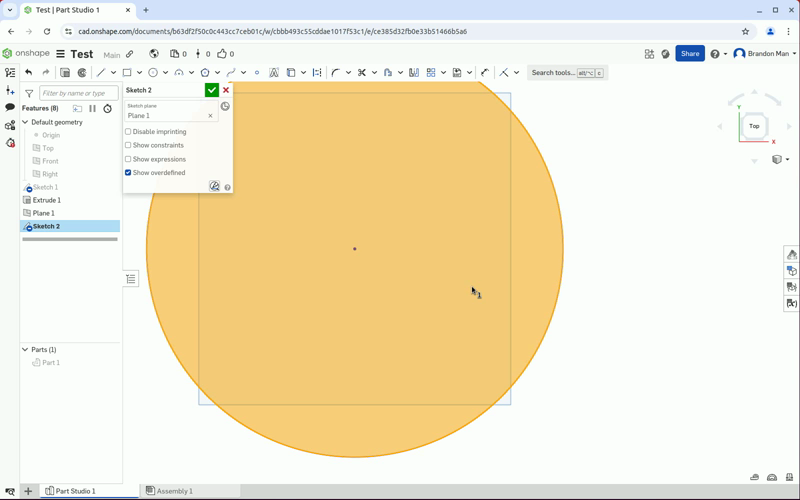
scroll(-6)
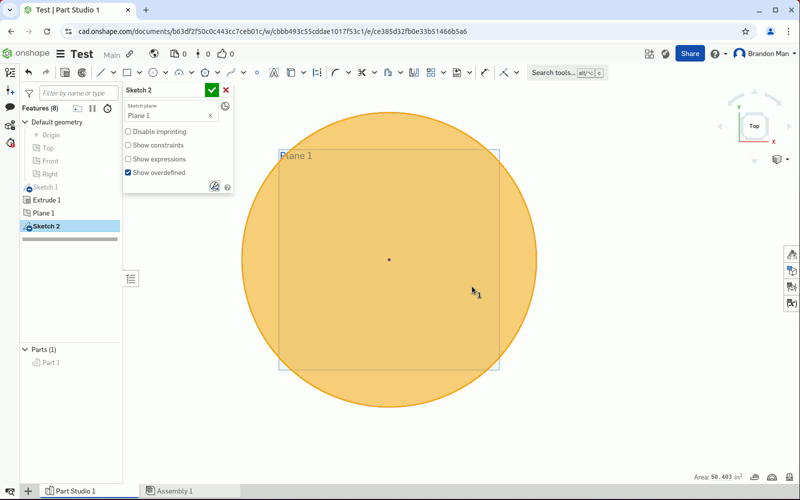
scroll(-6)
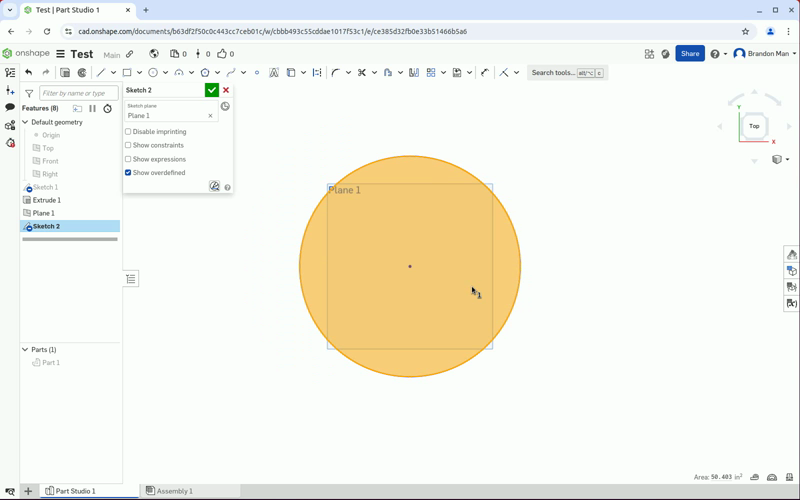
scroll(-6)
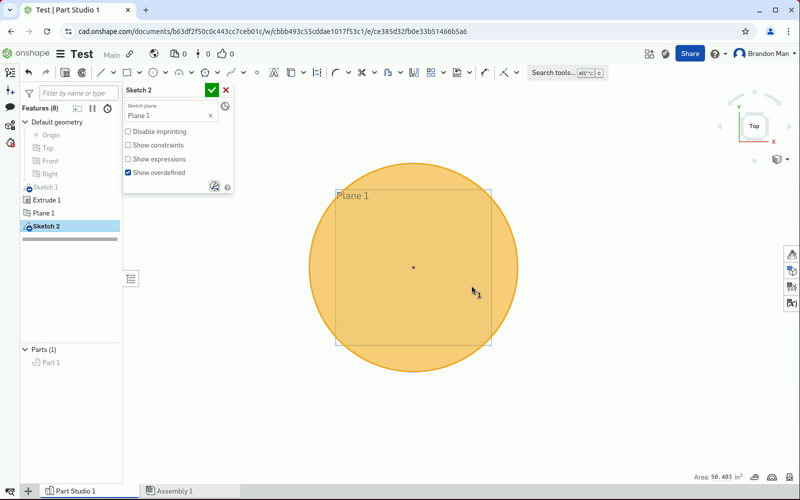
scroll(-6)
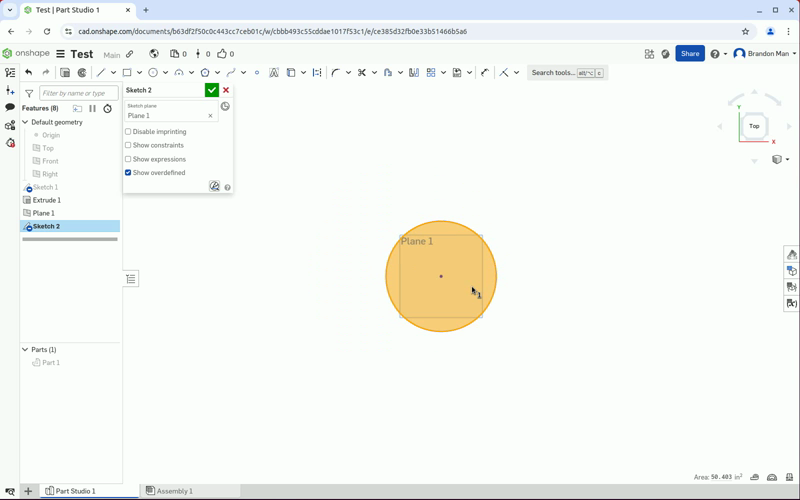
scroll(-6)
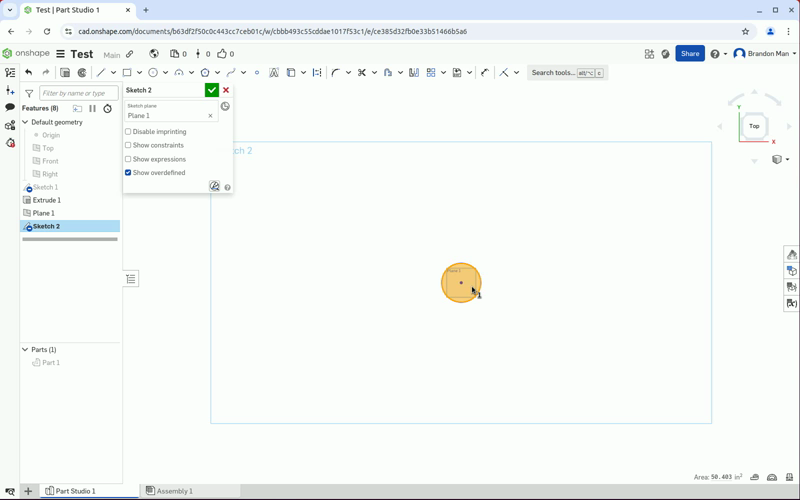
mouse_move(73, 352)
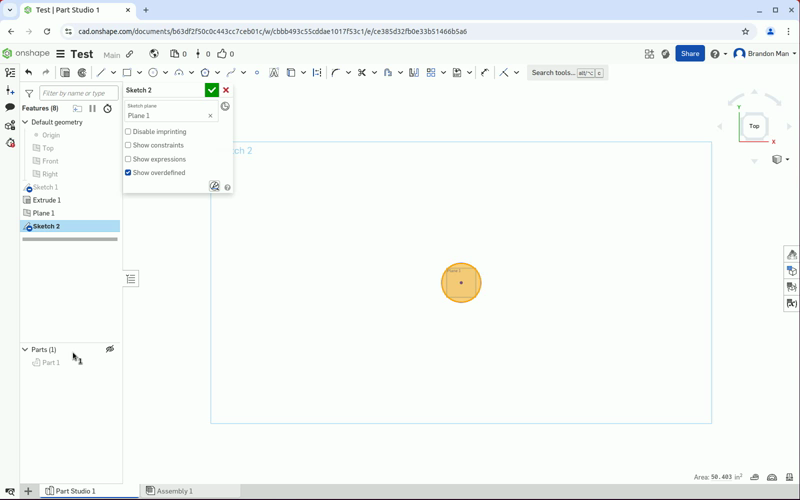
key(shift+y)
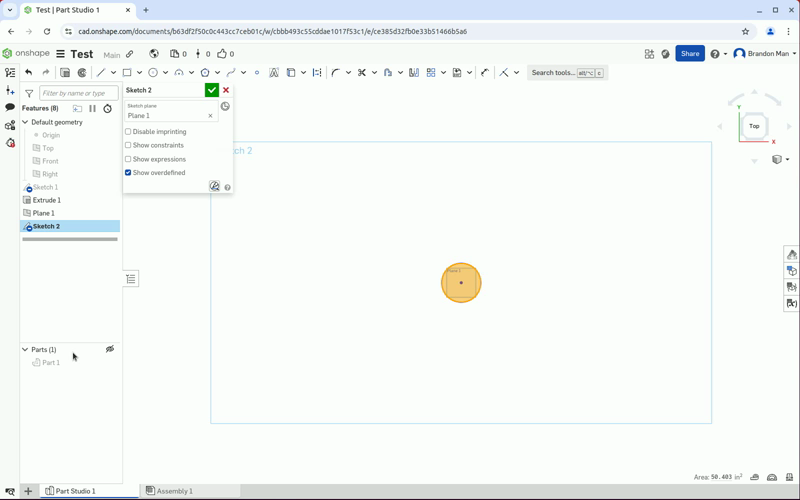
key(shift+e)
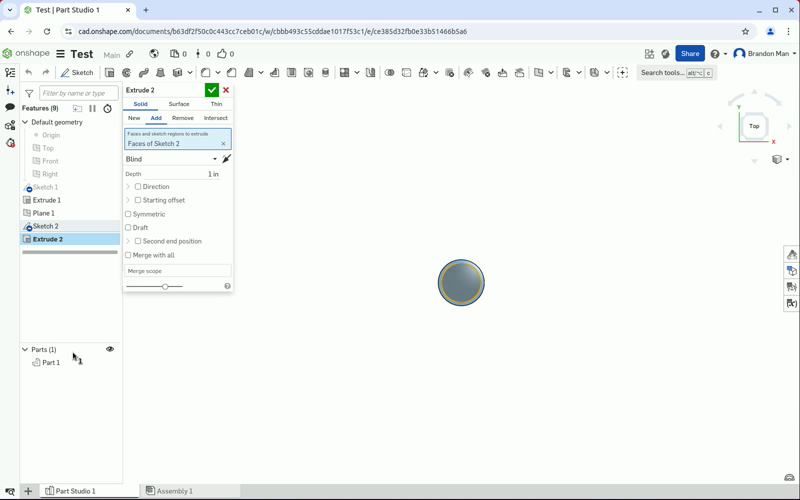
mouse_move(143, 106)
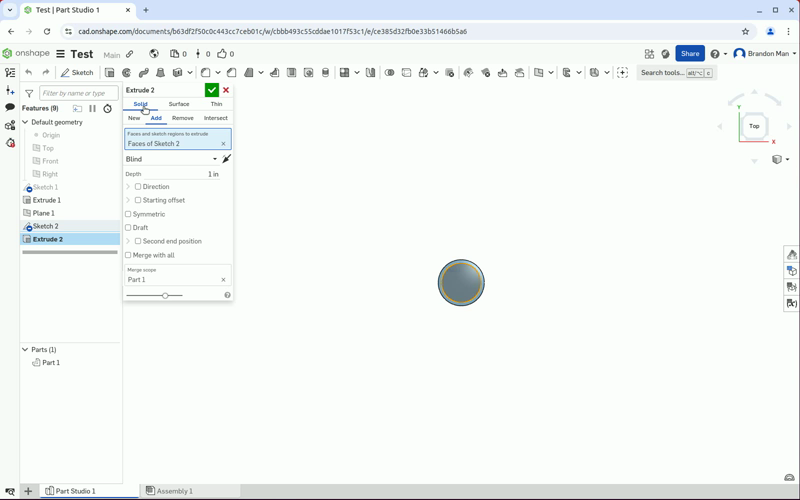
click(143, 106)
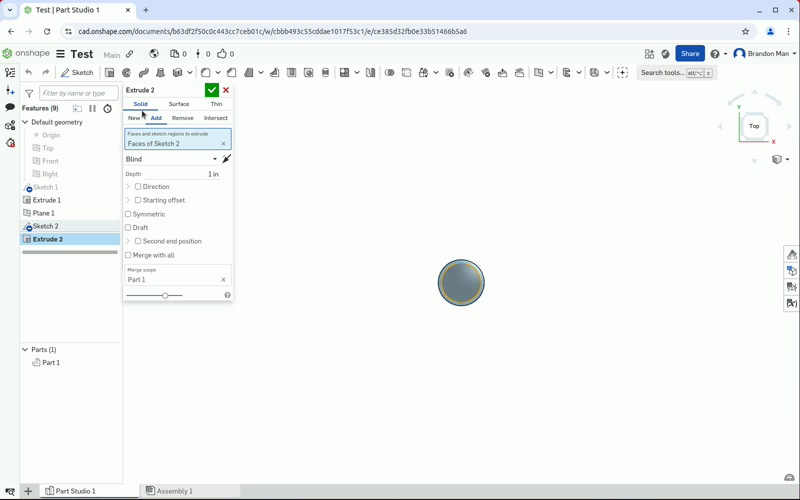
mouse_move(137, 120)
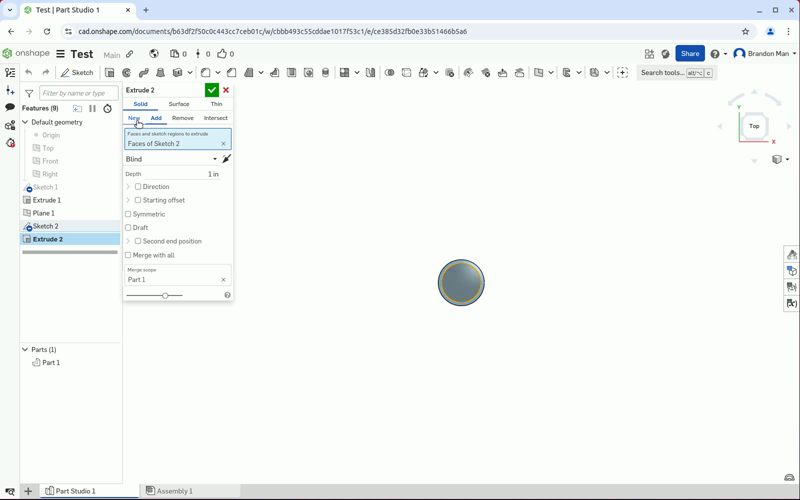
click(137, 120)
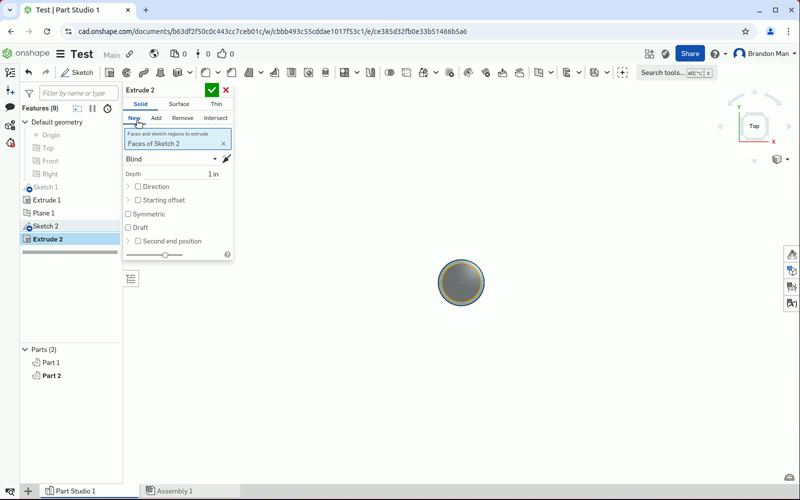
key(tab, 4)
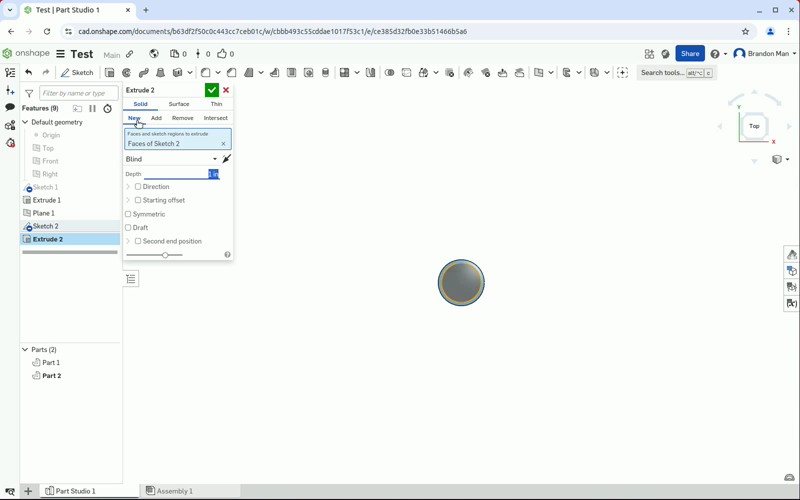
text(1.204)
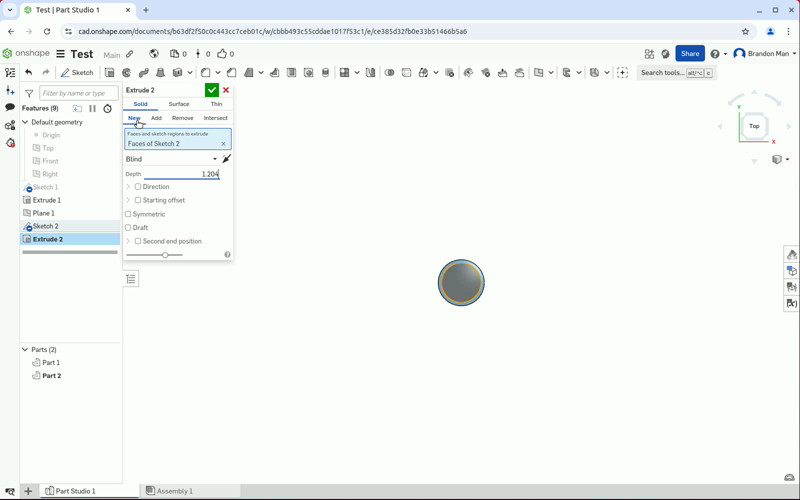
key(enter)
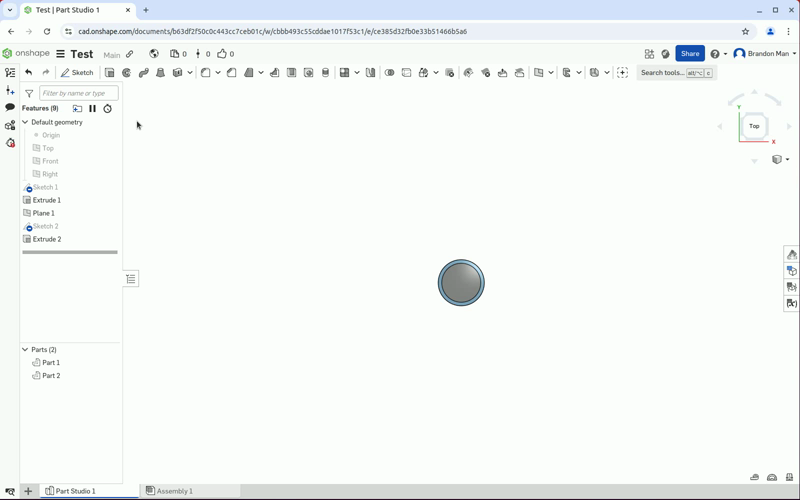
key(shift+h)
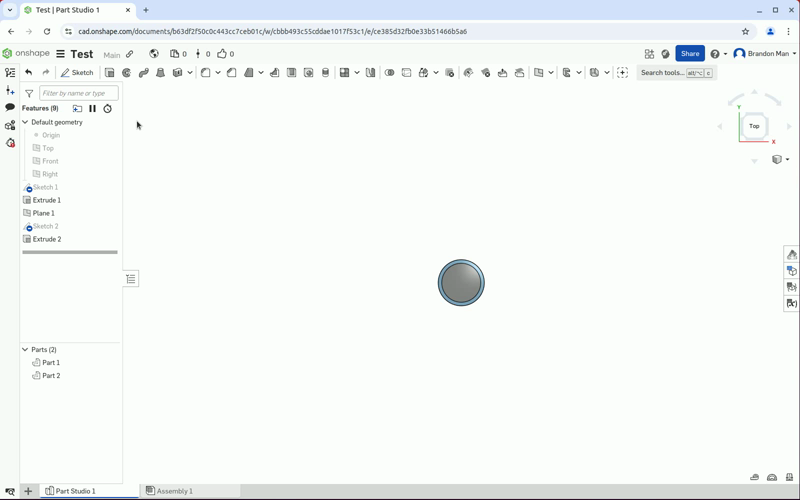
key(shift+h)
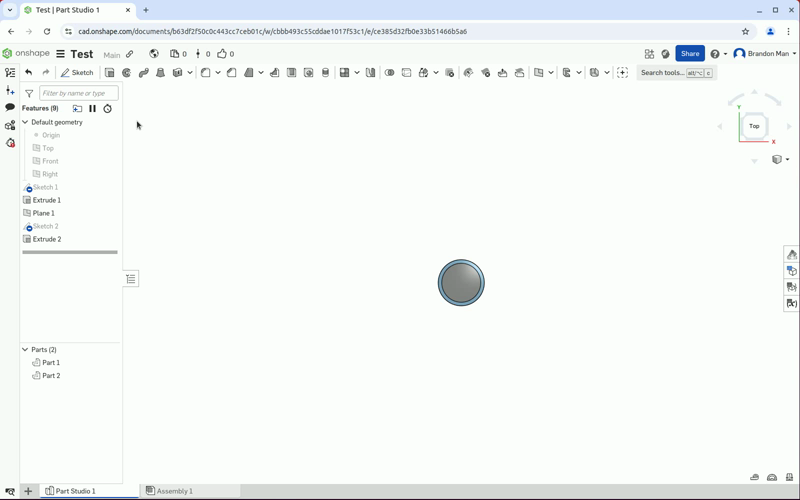
mouse_move(73, 189)
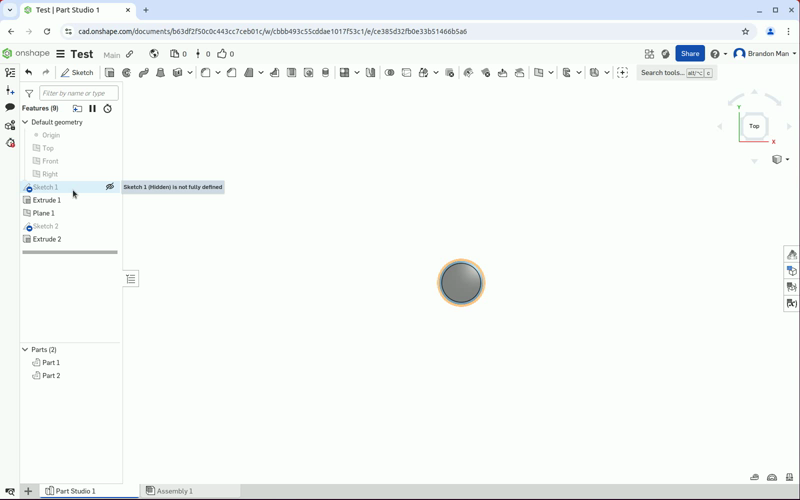
click(73, 189)
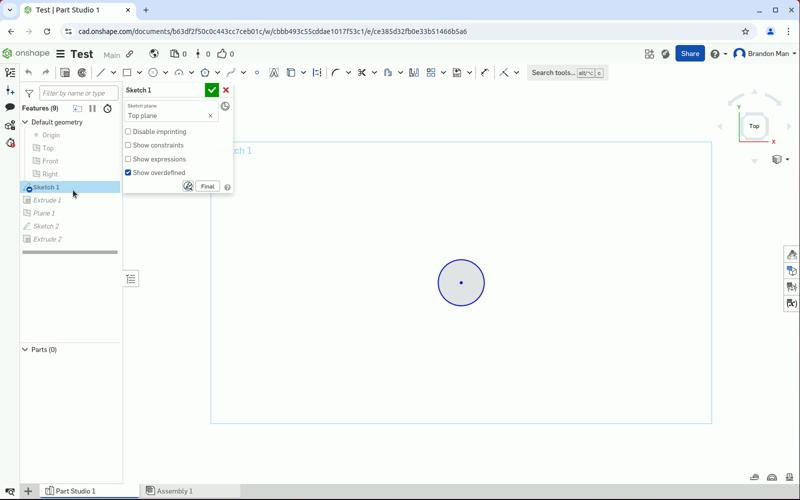
mouse_move(229, 92)
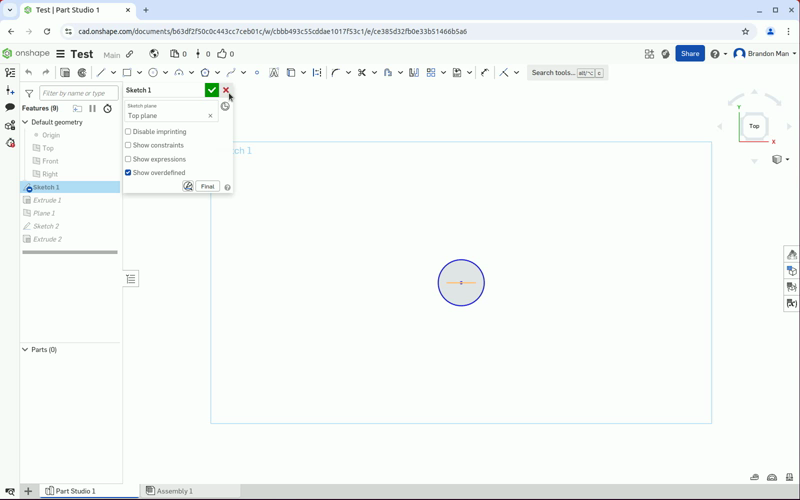
click(229, 92)
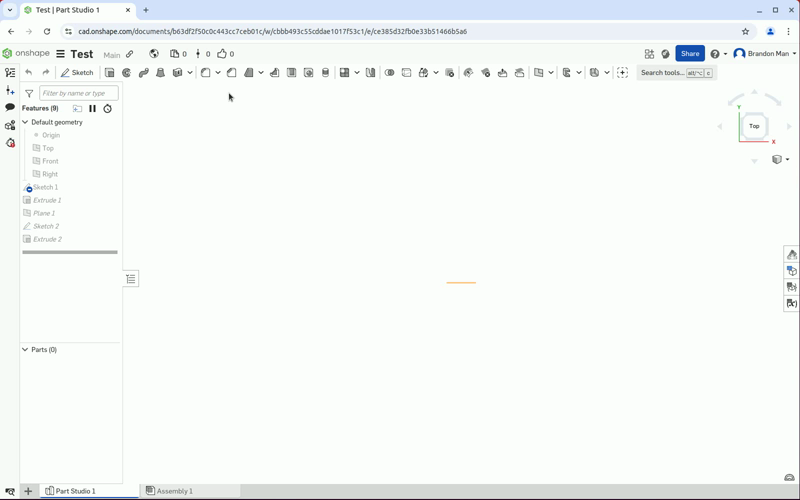
key(shift+s)
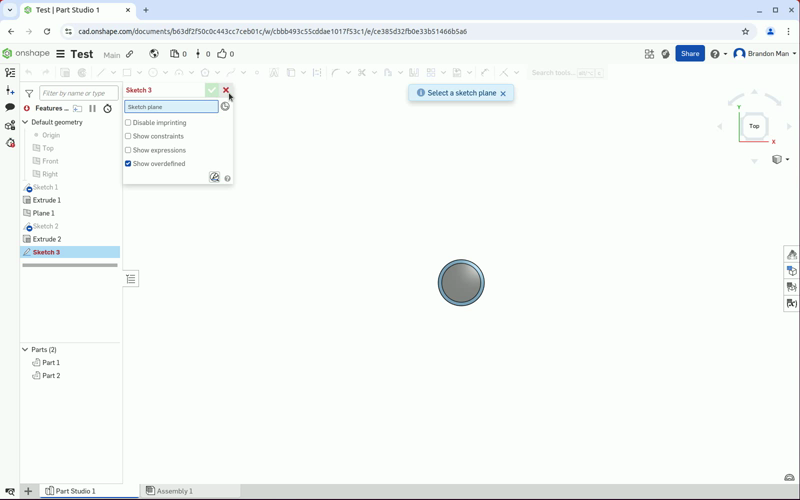
mouse_move(73, 215)
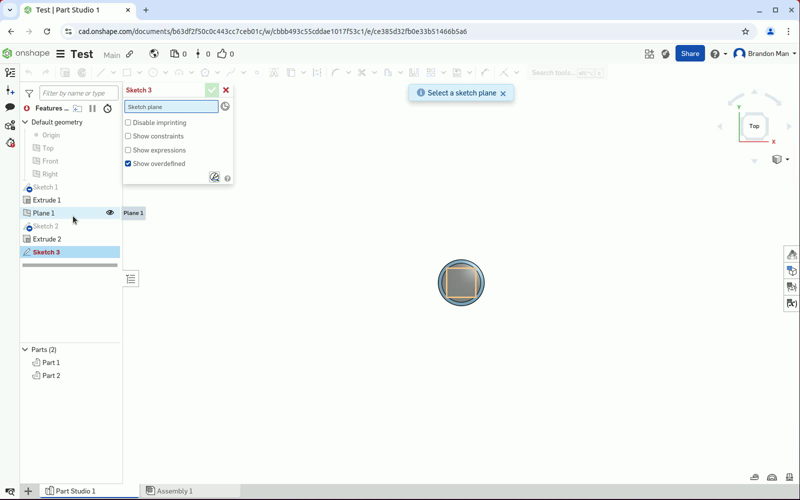
click(73, 215)
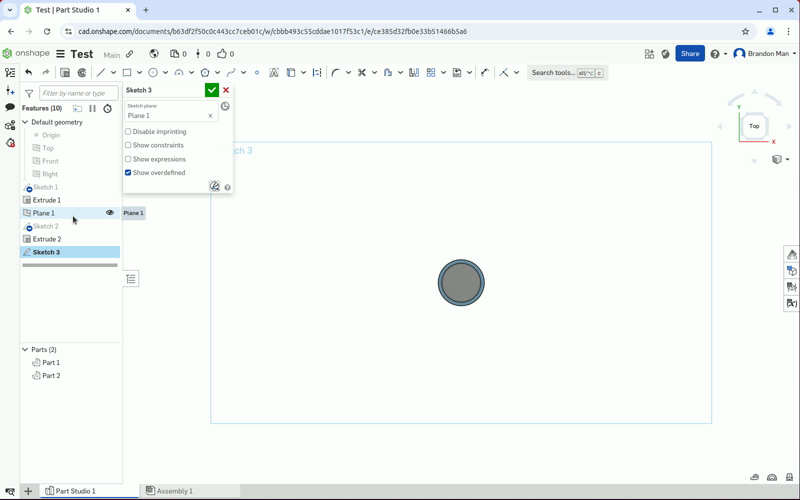
mouse_move(73, 352)
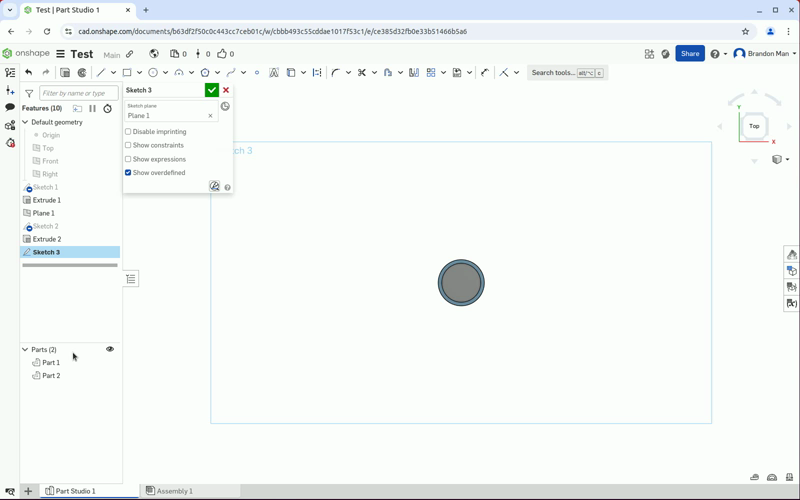
key(y)
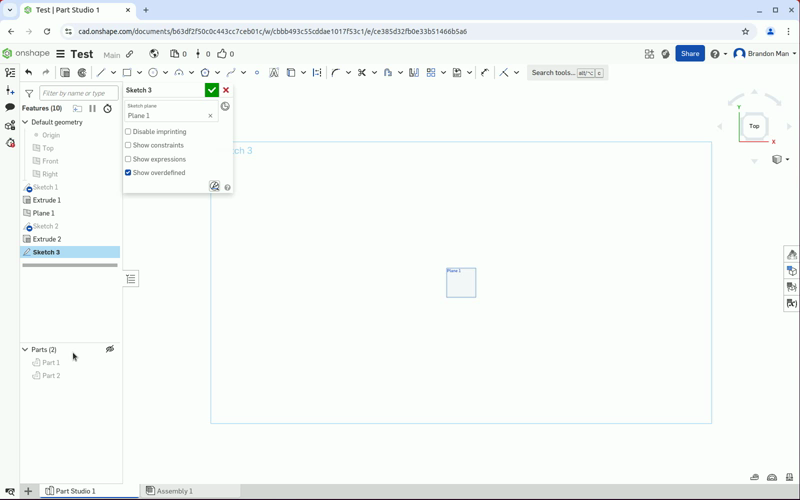
key(c)
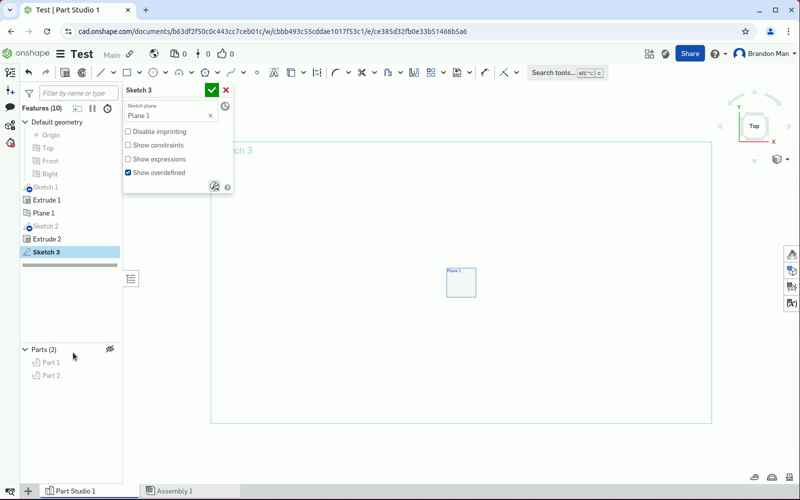
key_down(shift)
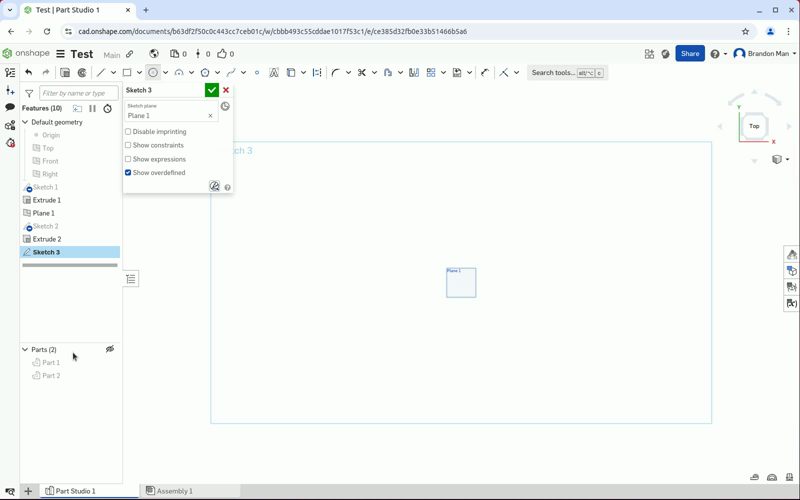
mouse_move(461, 282)
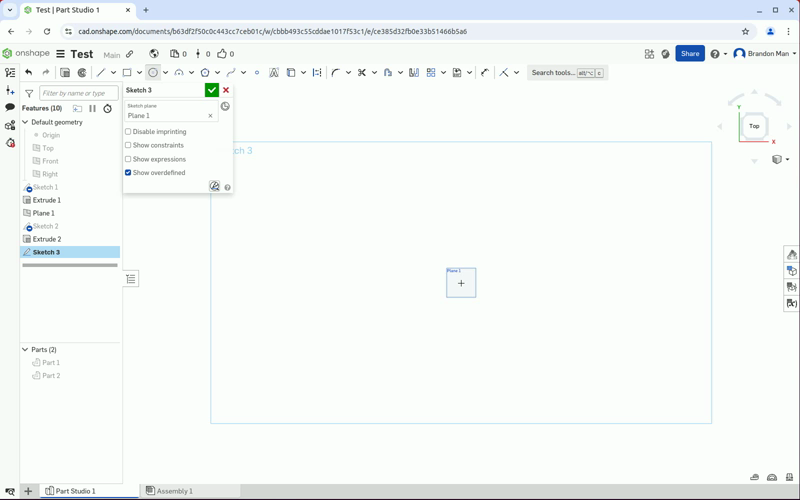
click(461, 282)
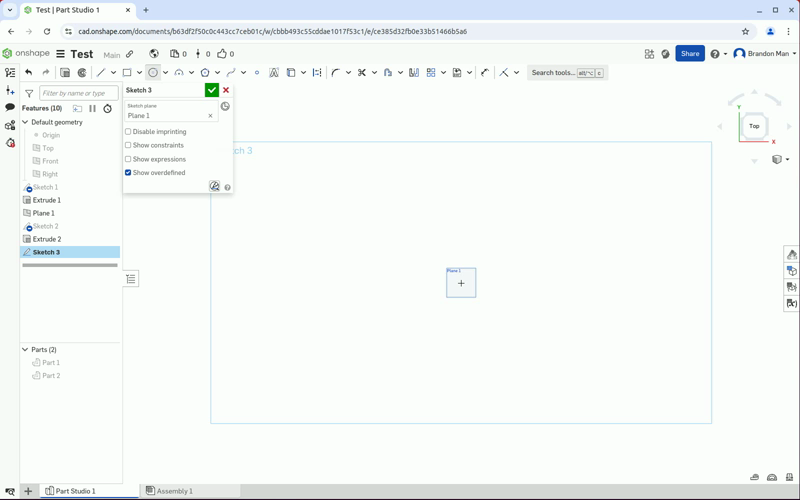
key_up(shift)
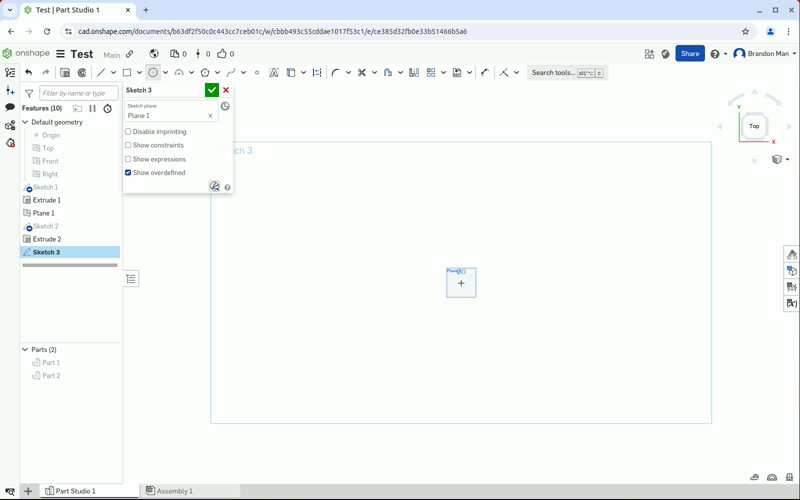
mouse_move(480, 282)
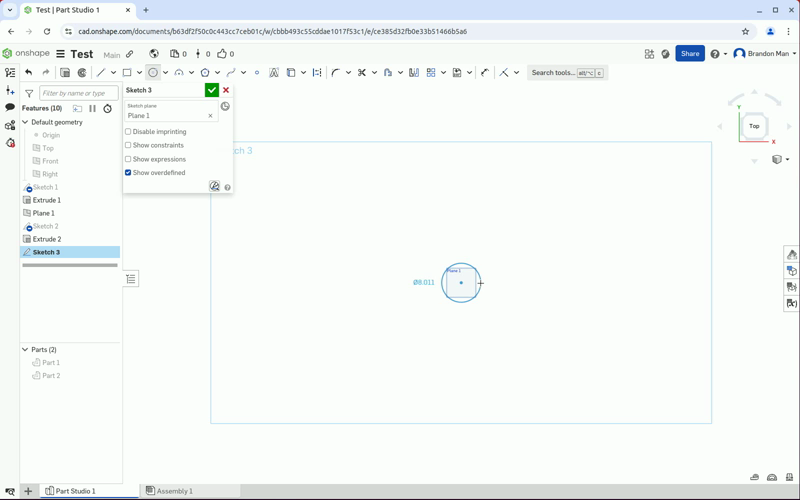
click(480, 282)
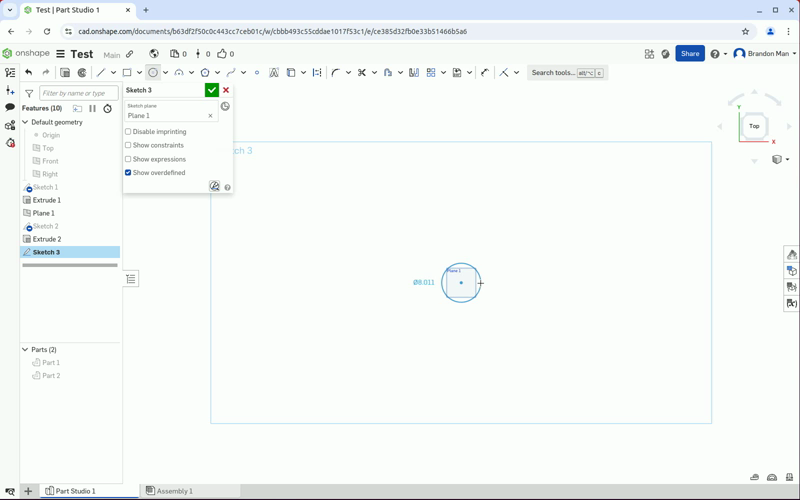
key(esc)
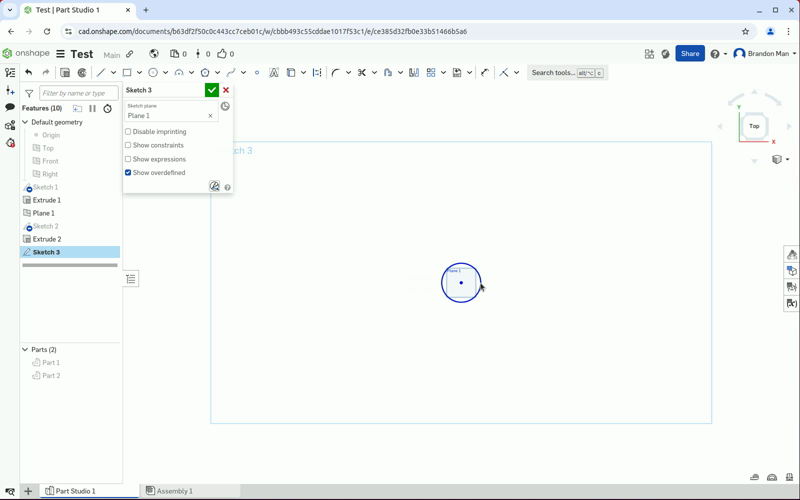
mouse_move(449, 283)
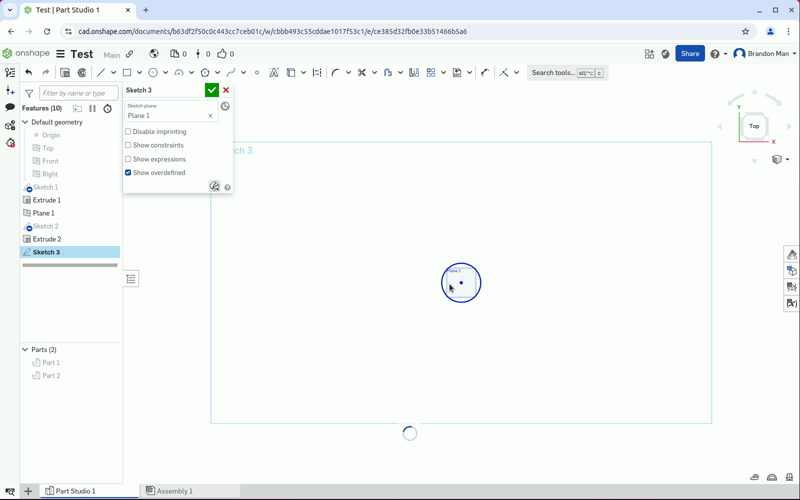
scroll(6)
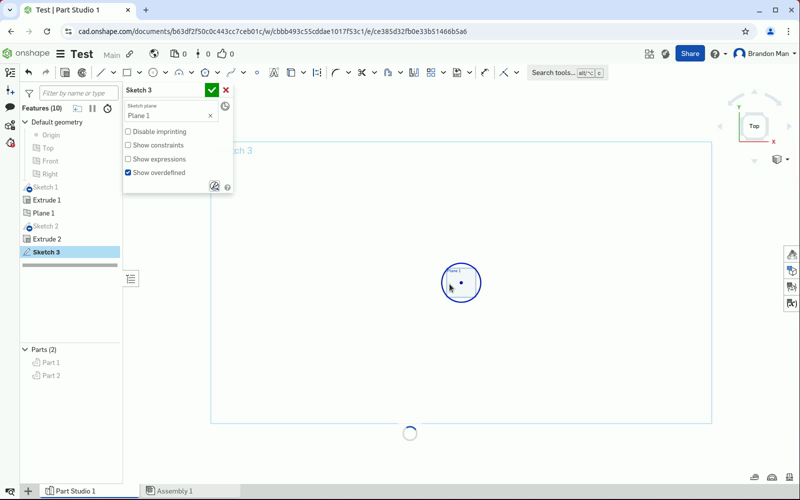
scroll(6)
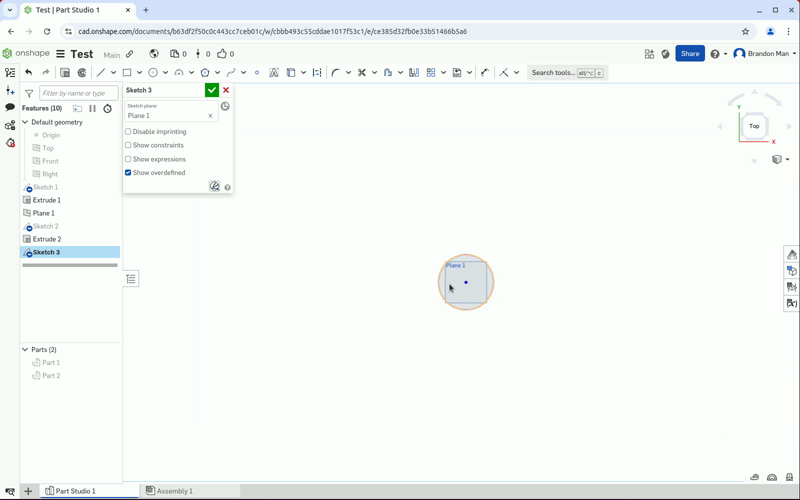
scroll(6)
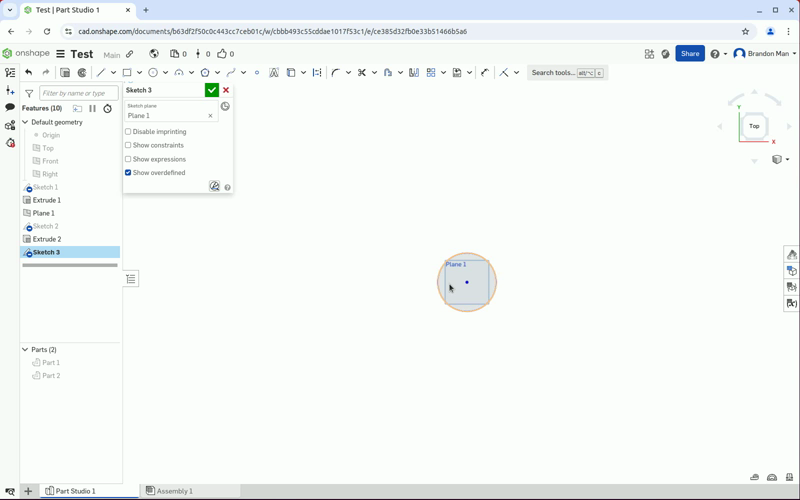
scroll(6)
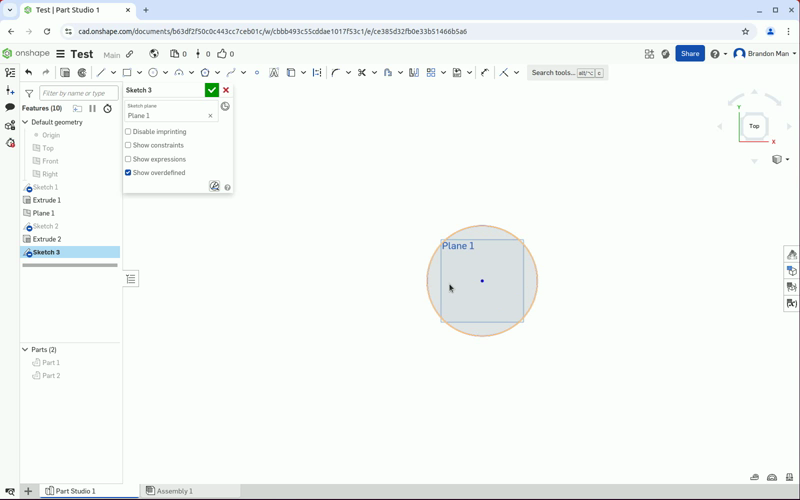
scroll(6)
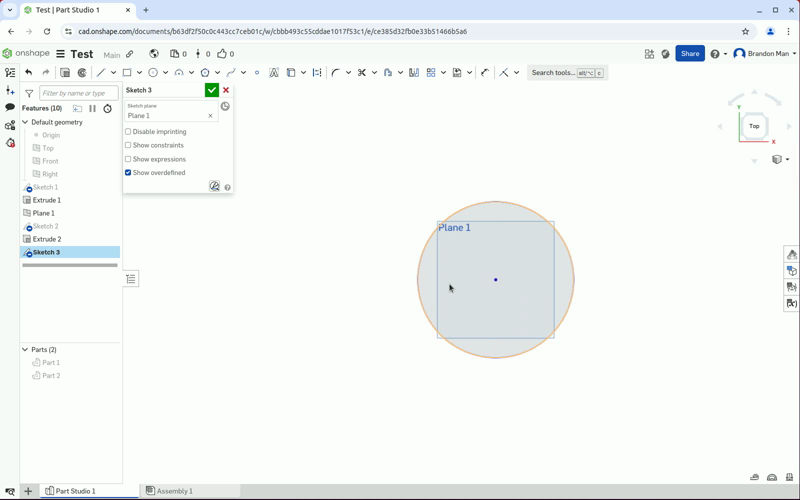
scroll(6)
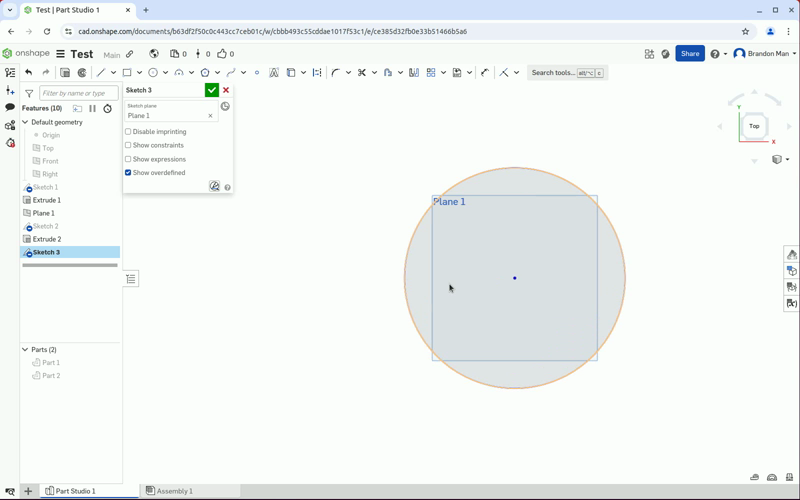
scroll(6)
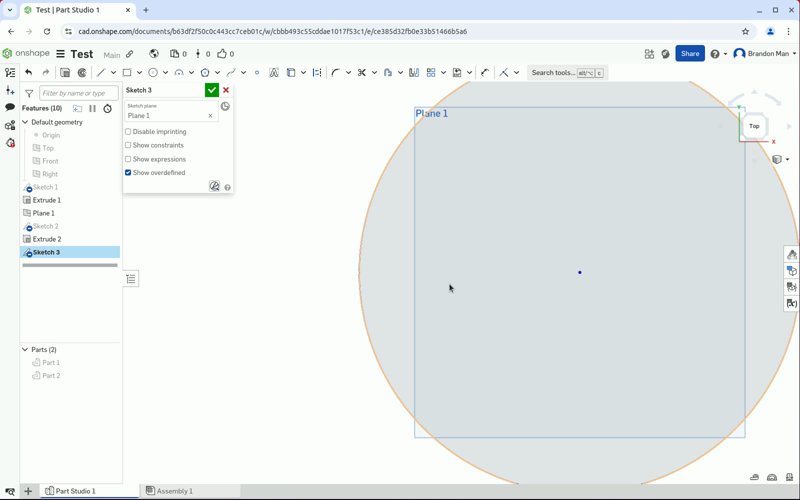
click(449, 283)
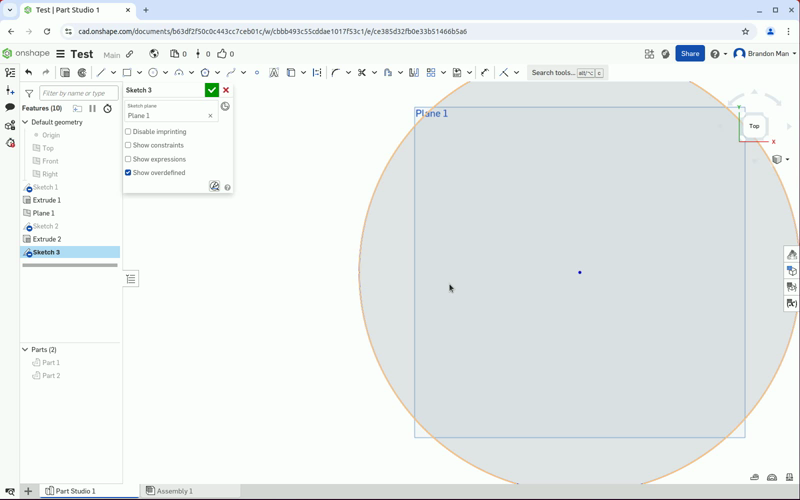
scroll(-6)
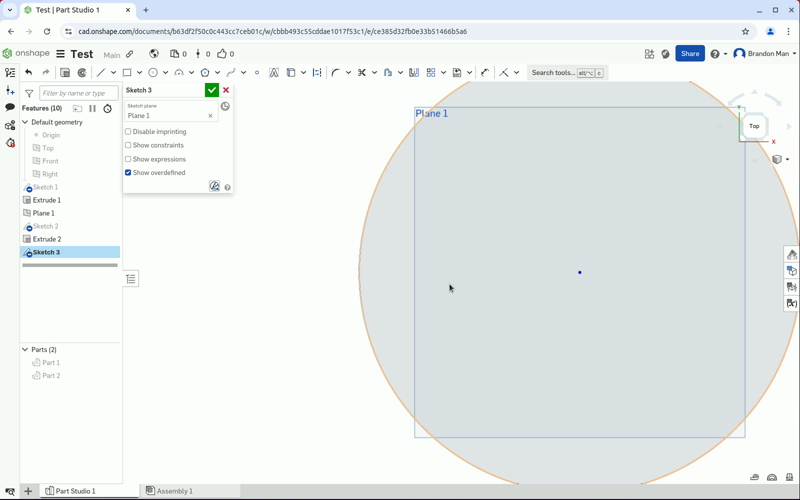
scroll(-6)
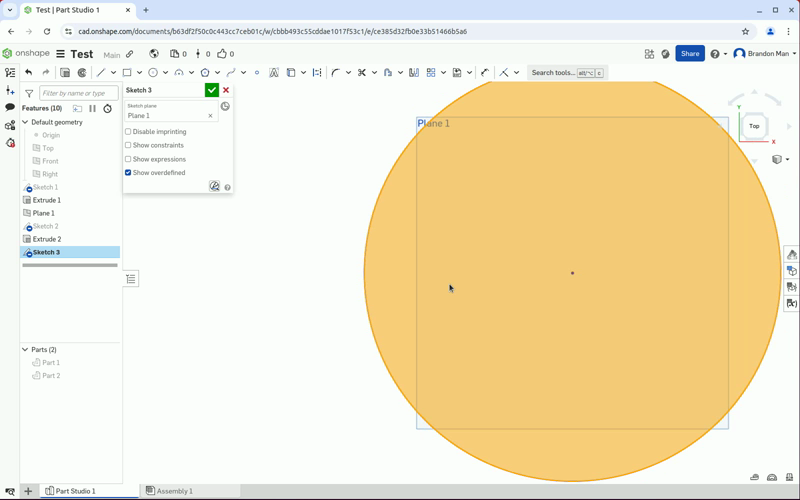
scroll(-6)
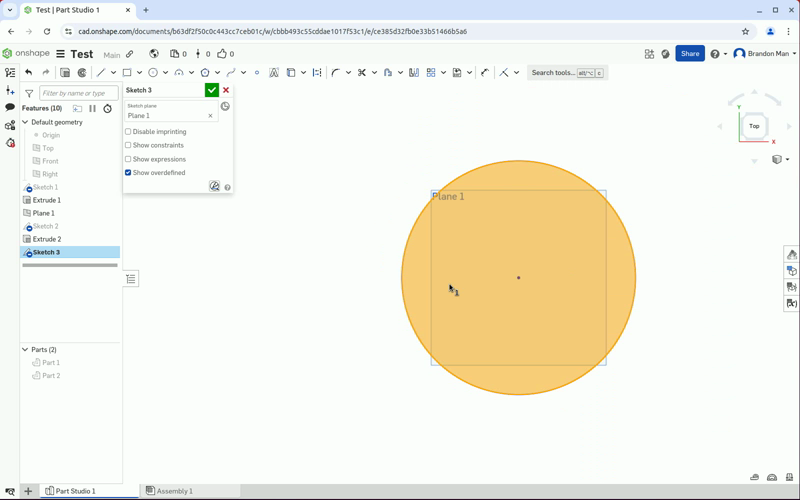
scroll(-6)
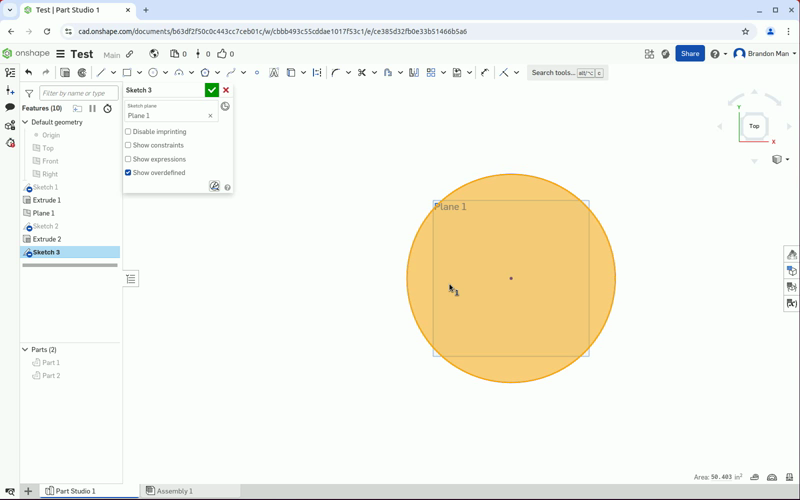
scroll(-6)
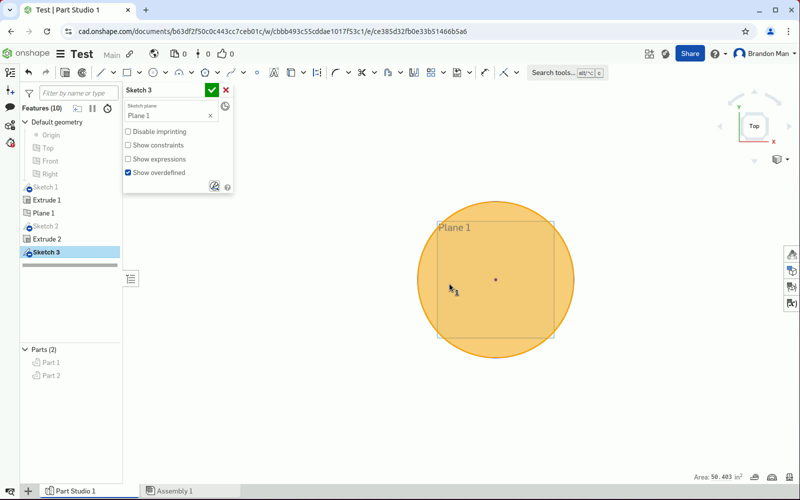
scroll(-6)
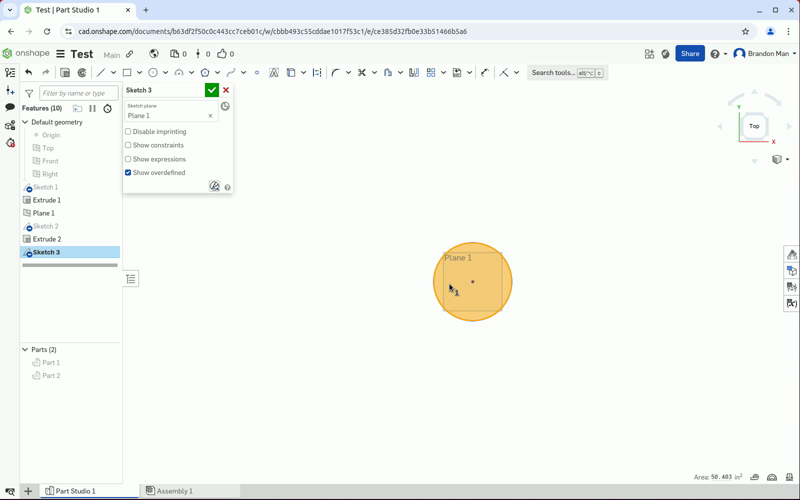
scroll(-6)
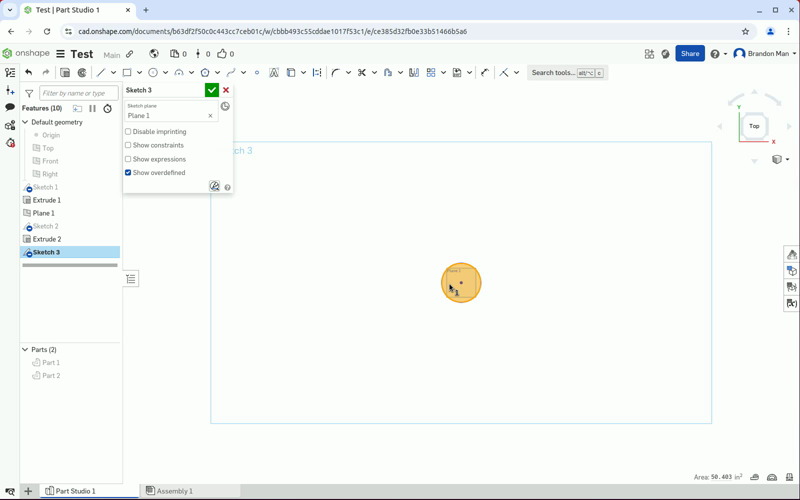
mouse_move(73, 352)
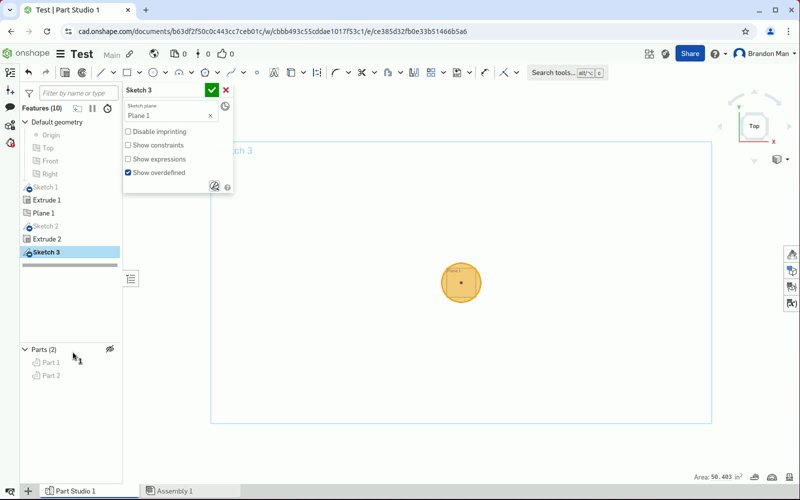
key(shift+y)
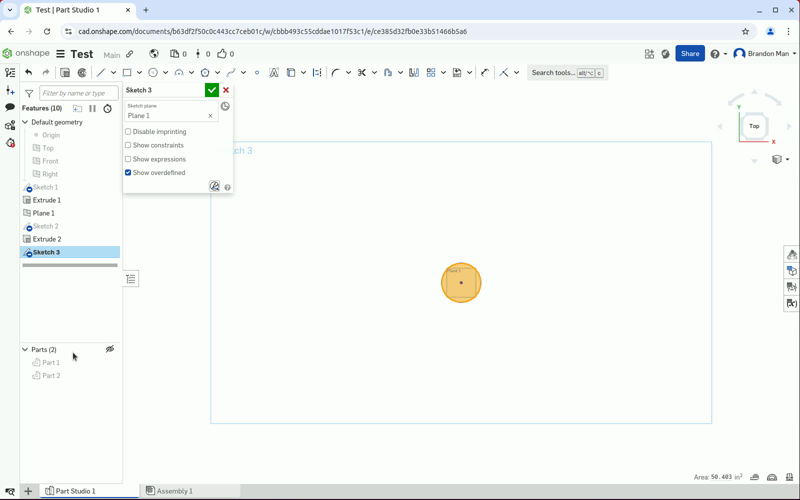
key(shift+e)
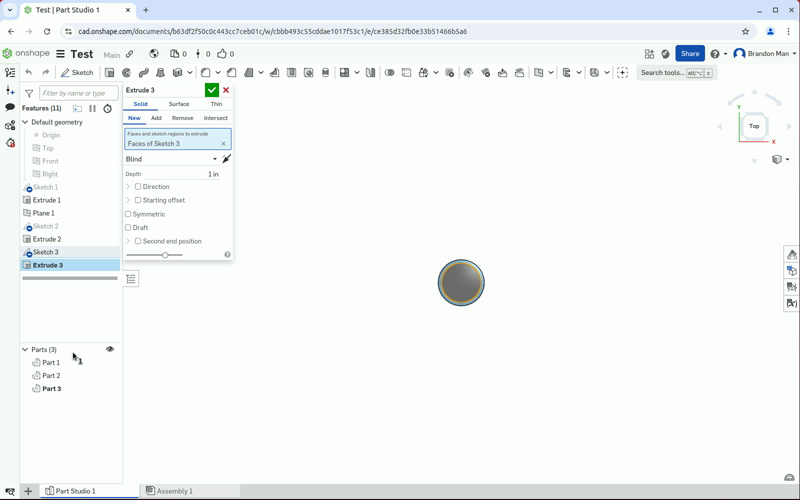
mouse_move(143, 106)
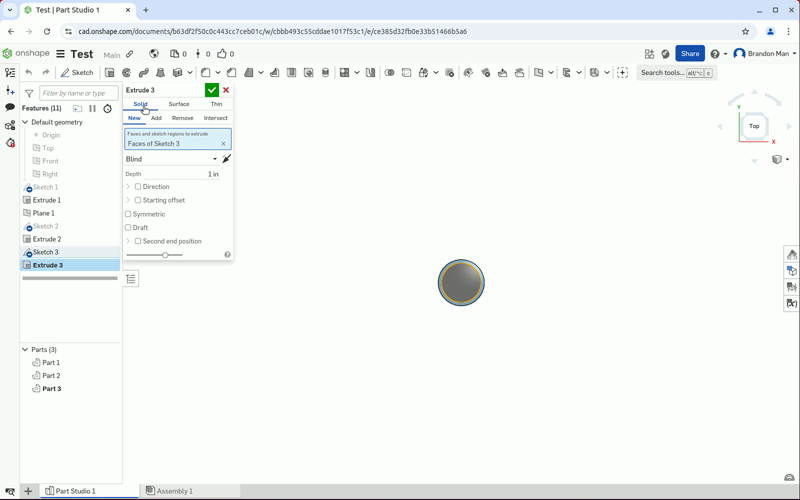
click(143, 106)
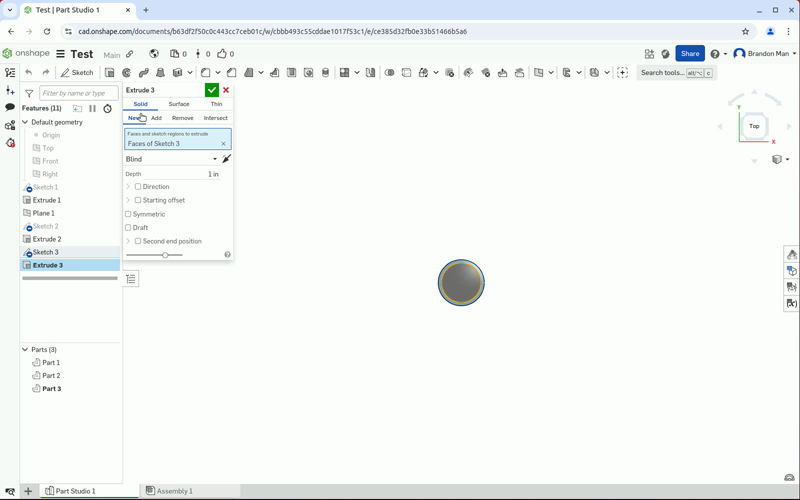
mouse_move(137, 120)
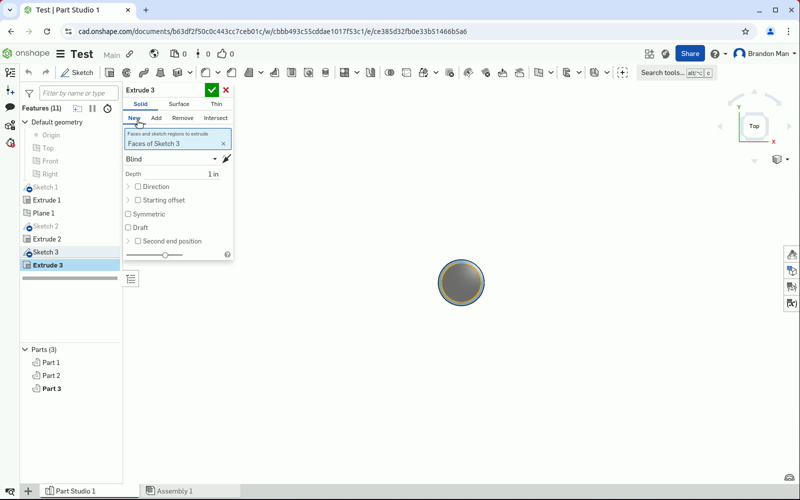
click(137, 120)
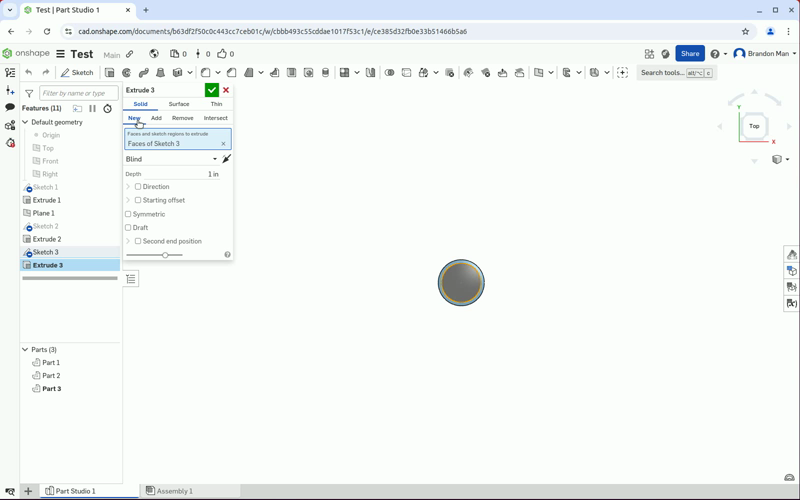
key(tab, 4)
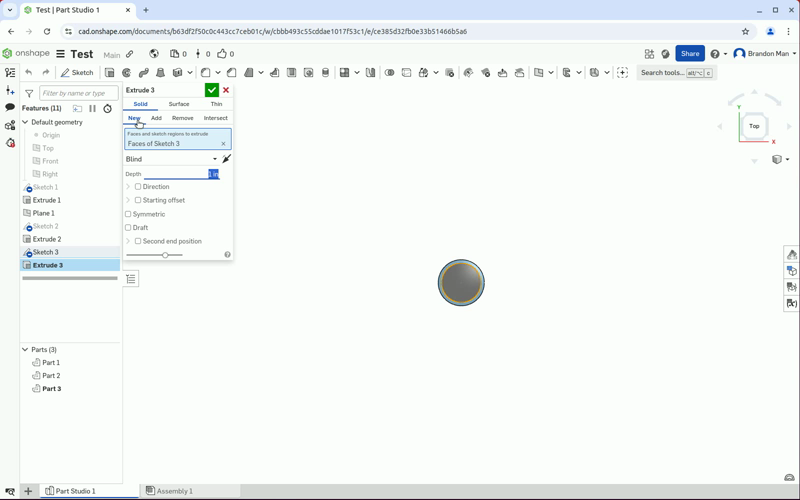
text(1.204)
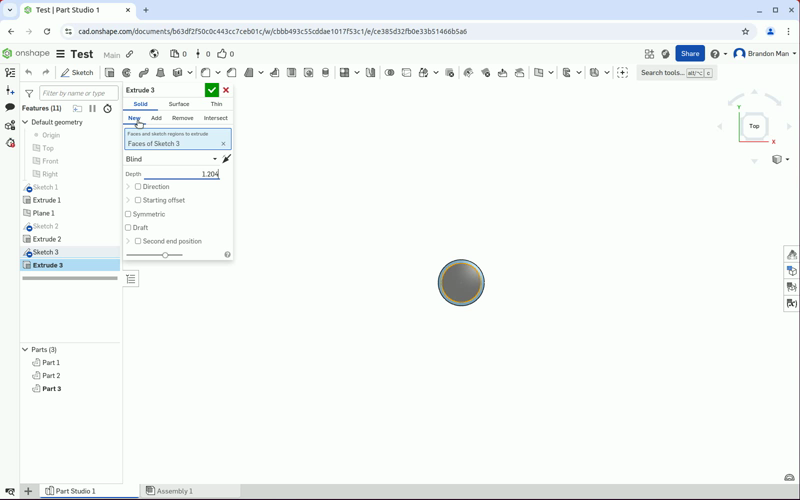
key(enter)
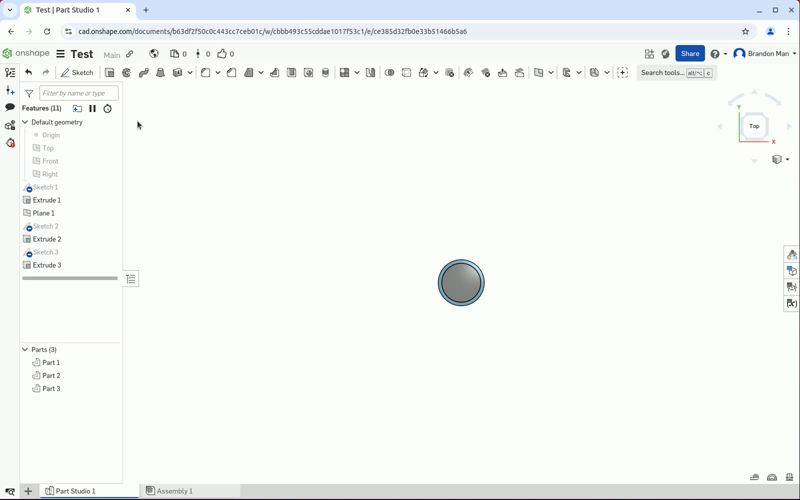
key(shift+h)
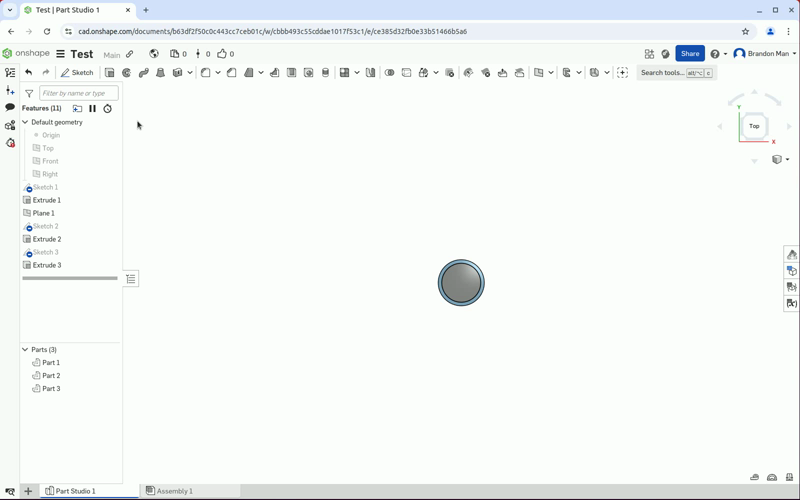
key(shift+h)
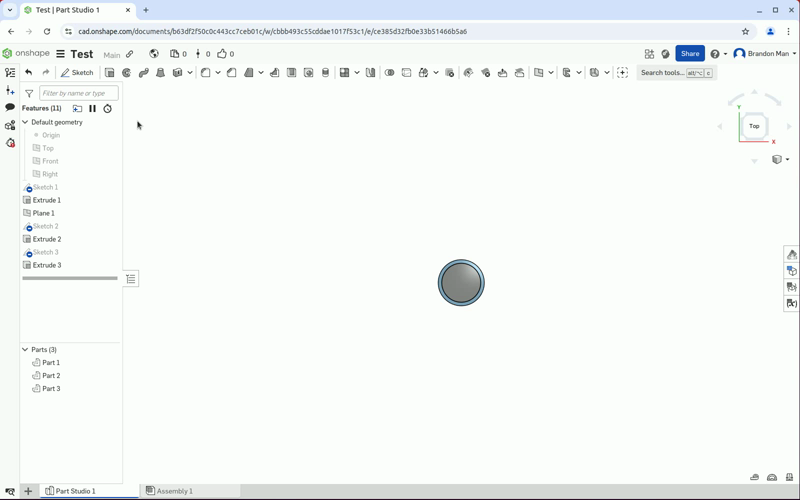
mouse_move(73, 189)
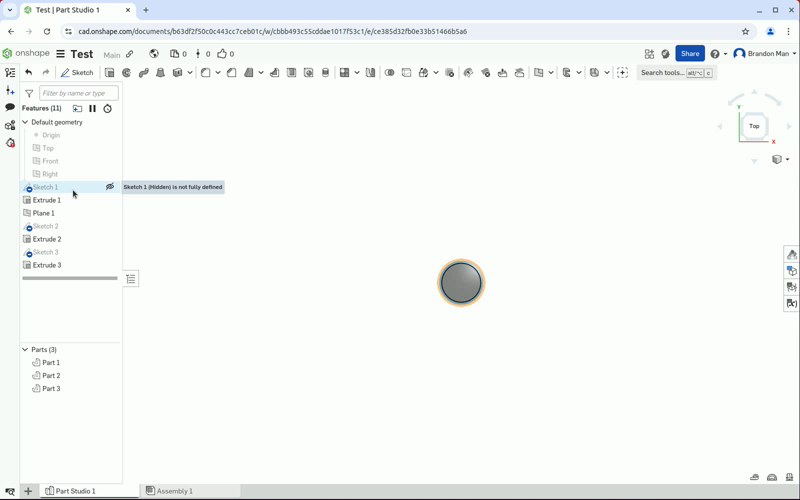
click(73, 189)
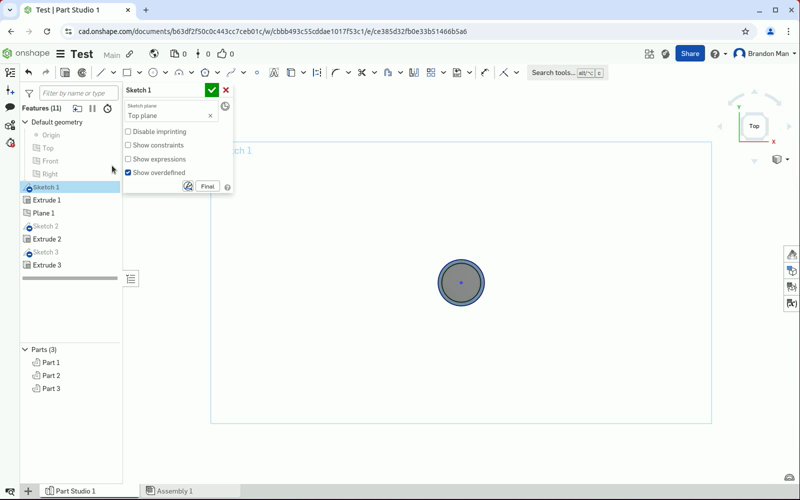
mouse_move(229, 92)
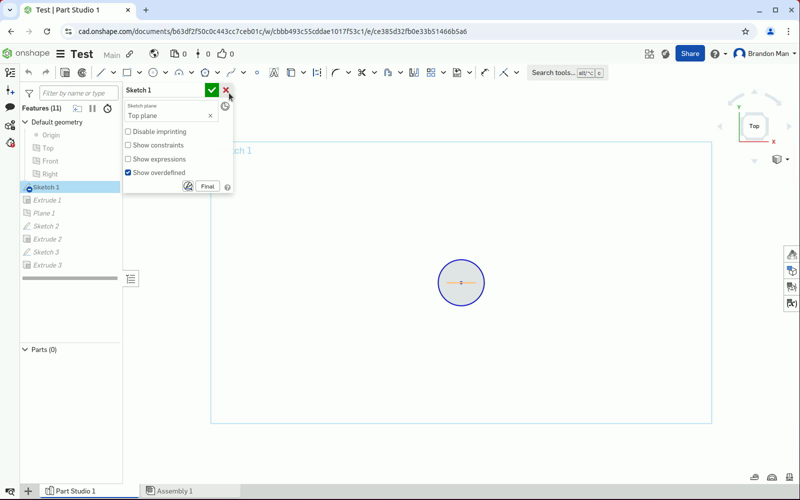
click(229, 92)
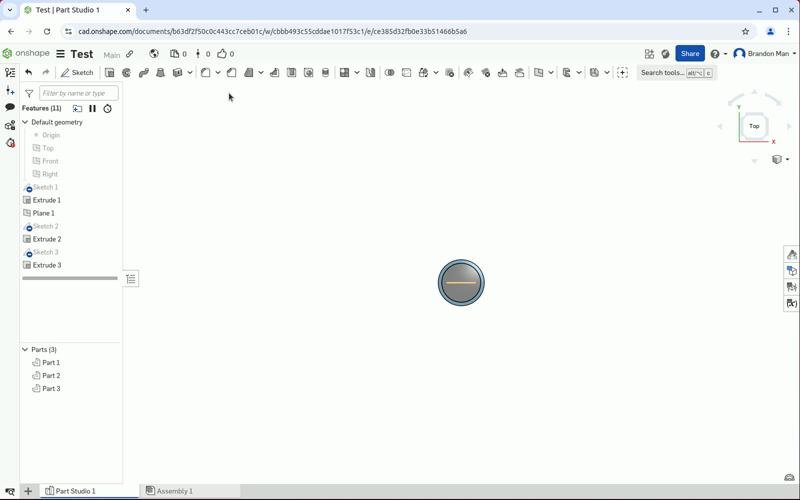
mouse_move(541, 75)
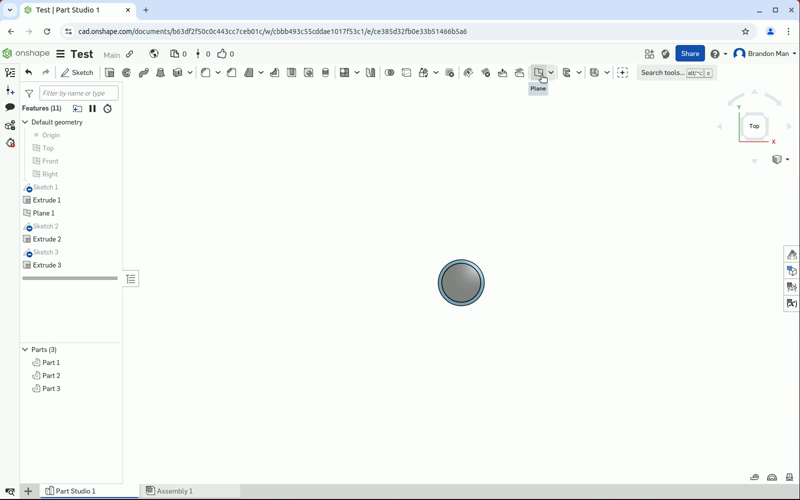
click(541, 75)
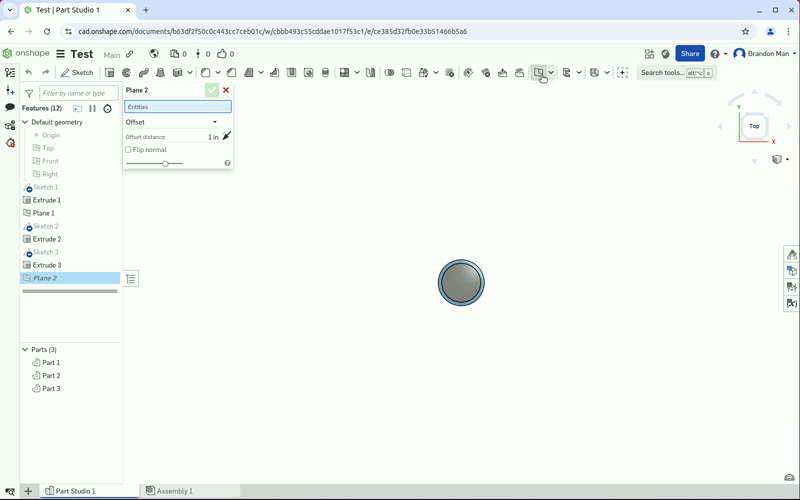
mouse_move(73, 150)
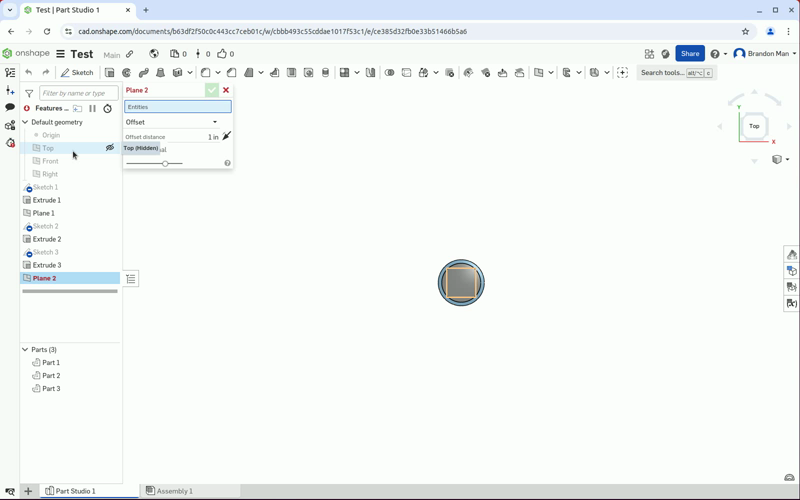
click(73, 150)
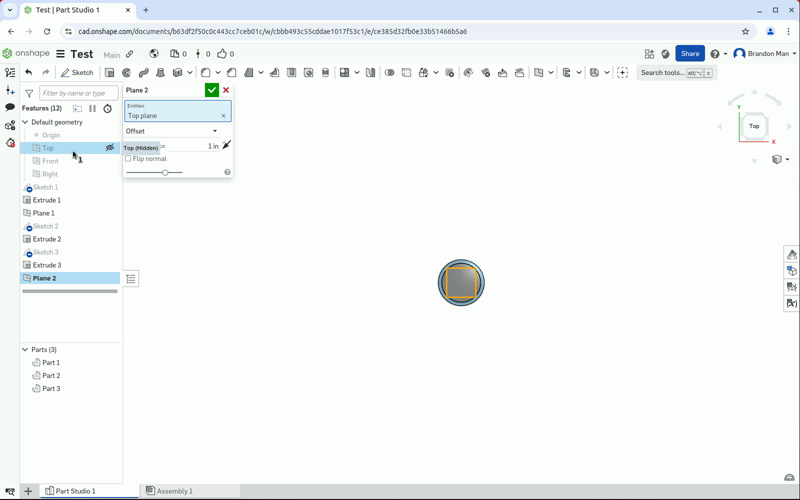
key(tab, 2)
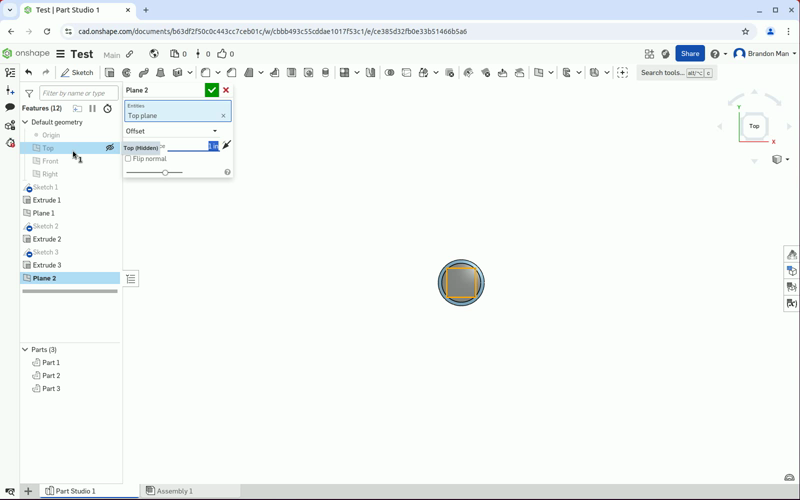
text(2.403)
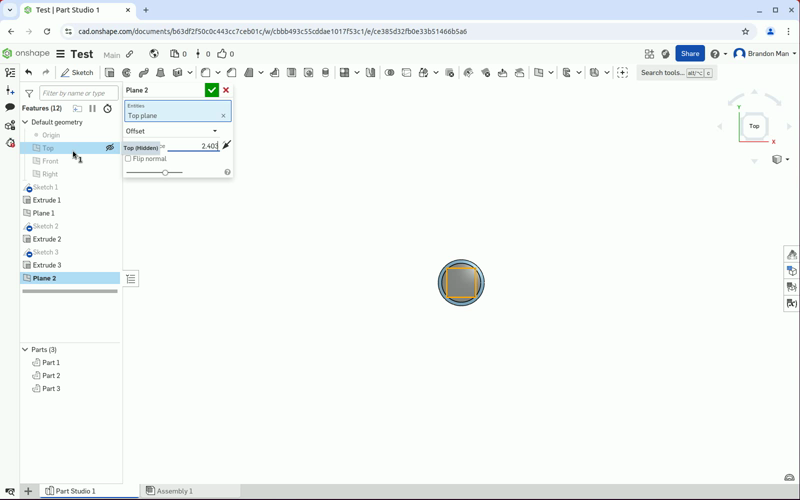
key(enter, 2)
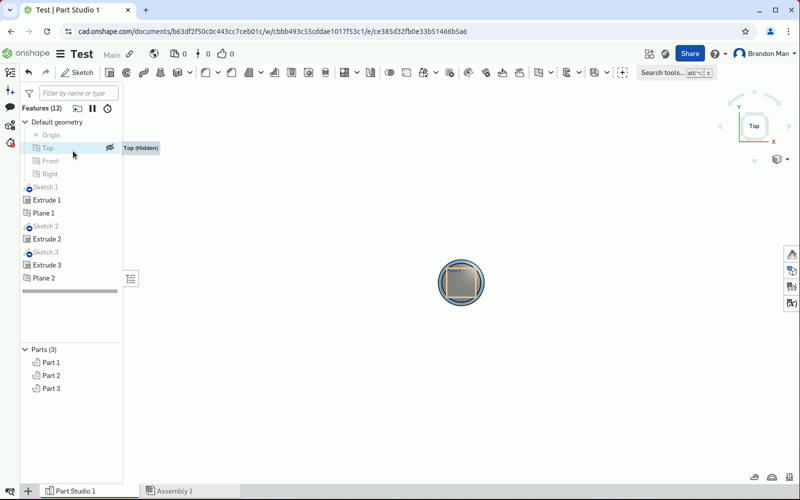
key(shift+s)
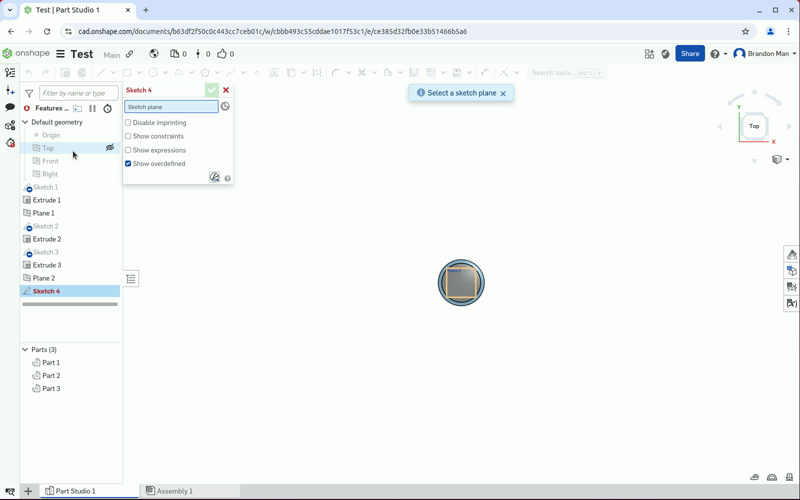
mouse_move(73, 280)
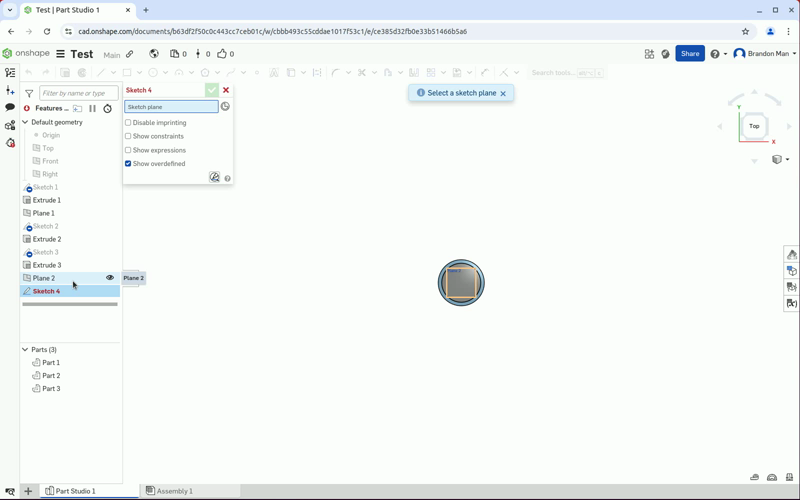
click(73, 280)
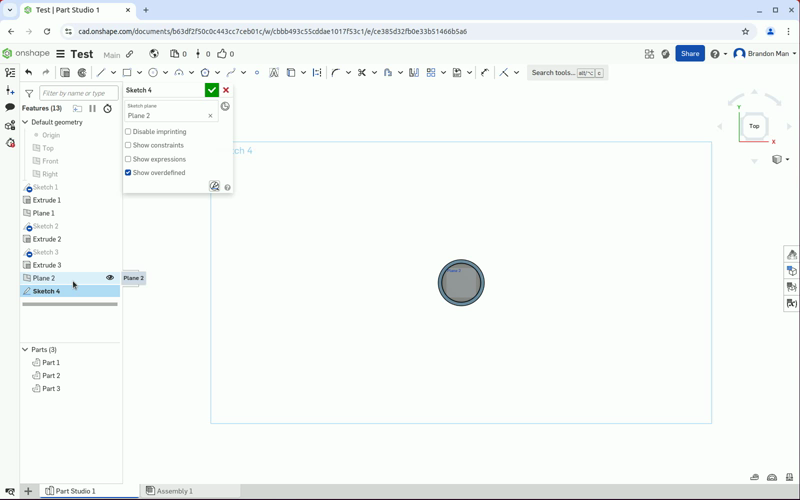
mouse_move(73, 352)
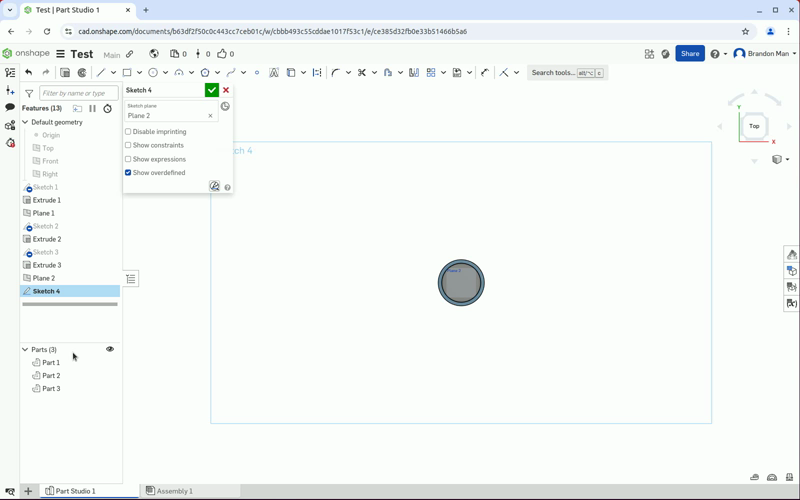
key(y)
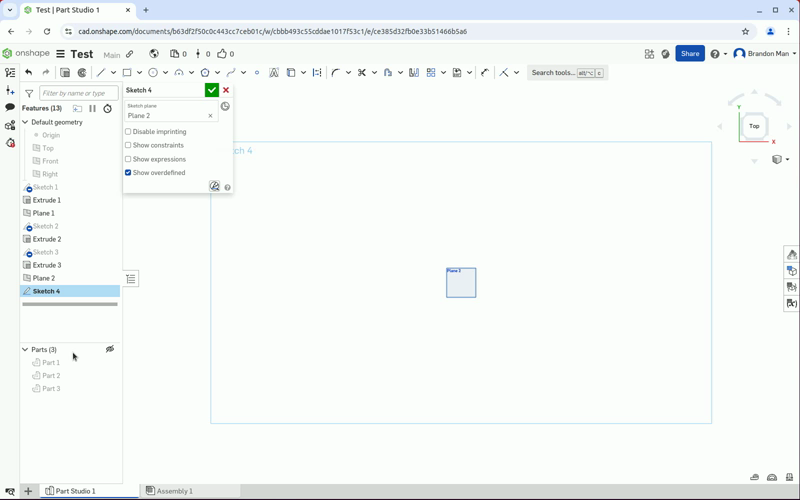
key(c)
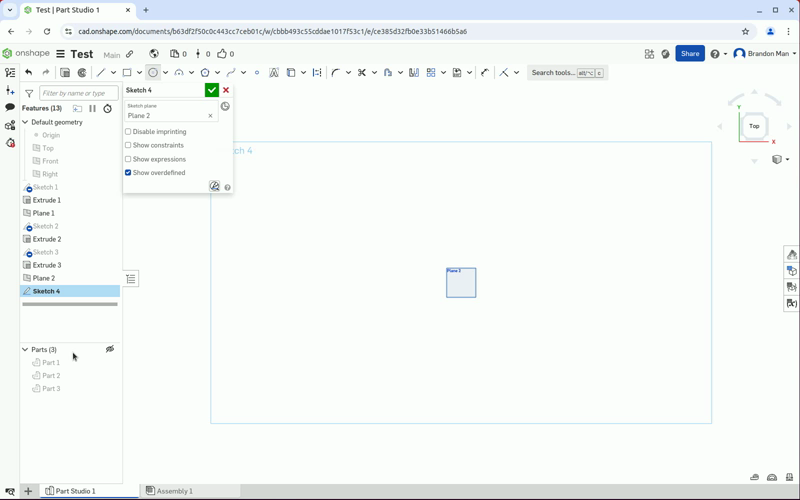
key_down(shift)
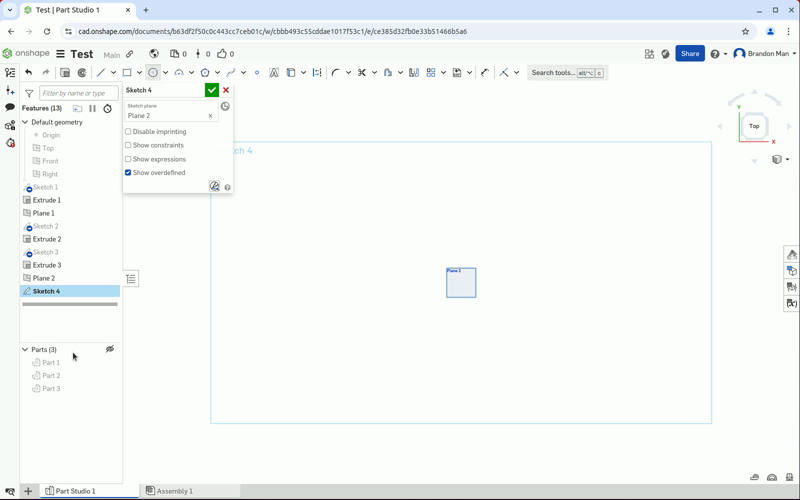
mouse_move(461, 282)
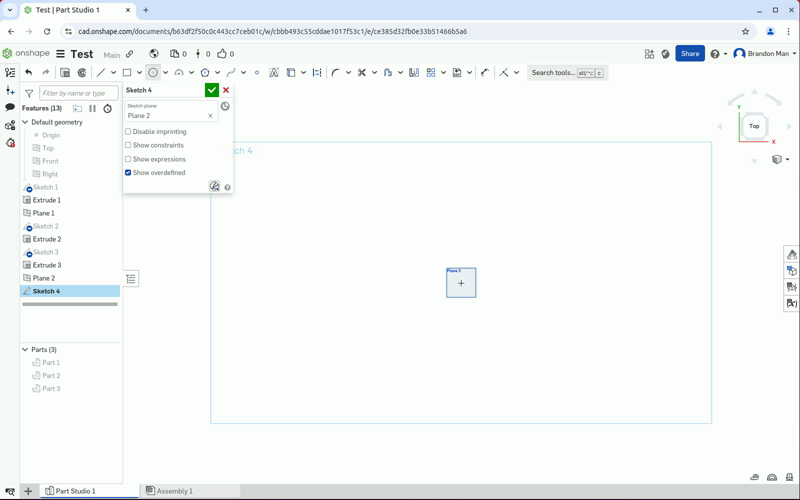
click(461, 282)
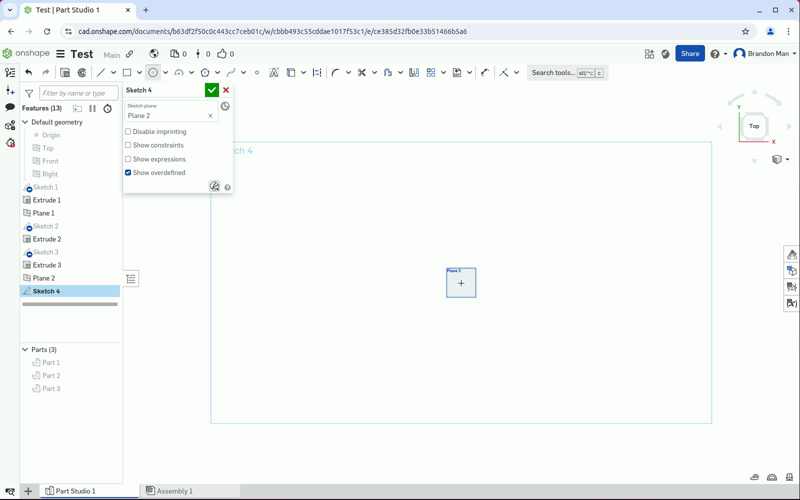
key_up(shift)
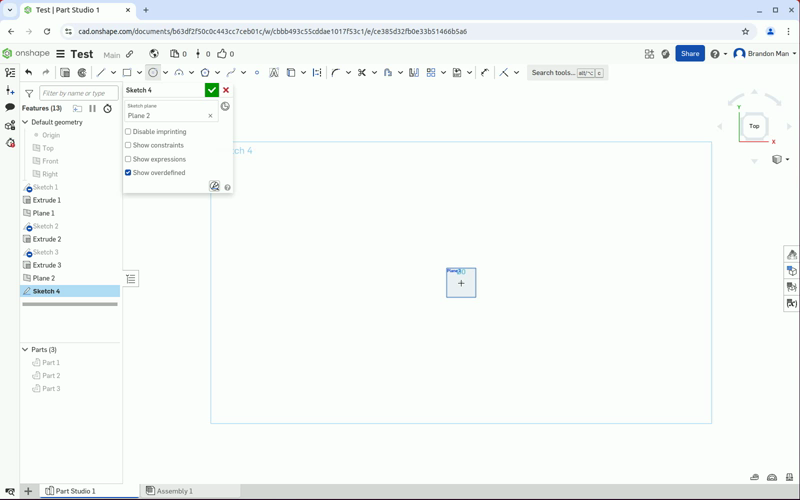
mouse_move(477, 282)
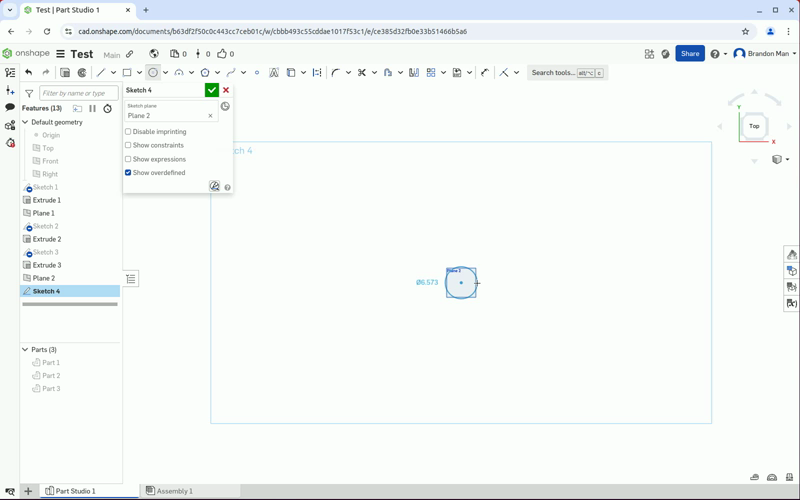
click(477, 282)
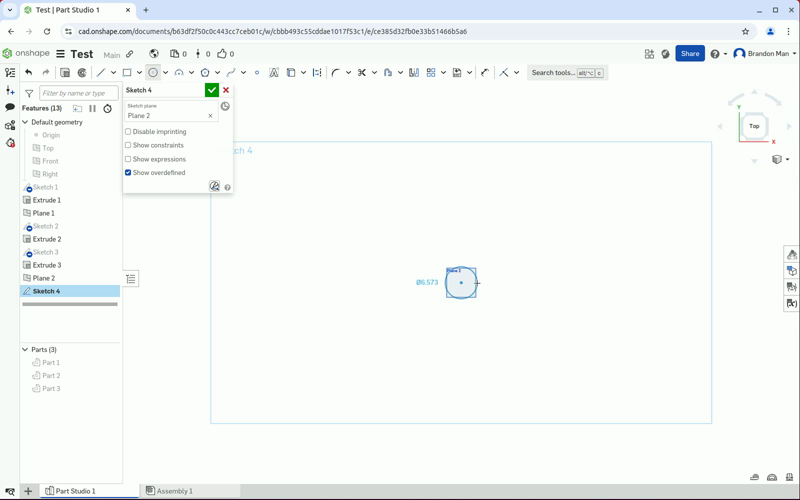
key(esc)
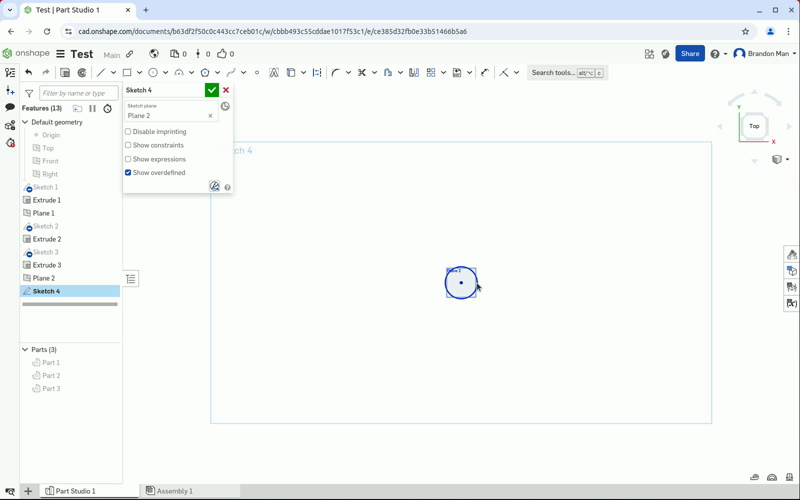
mouse_move(457, 274)
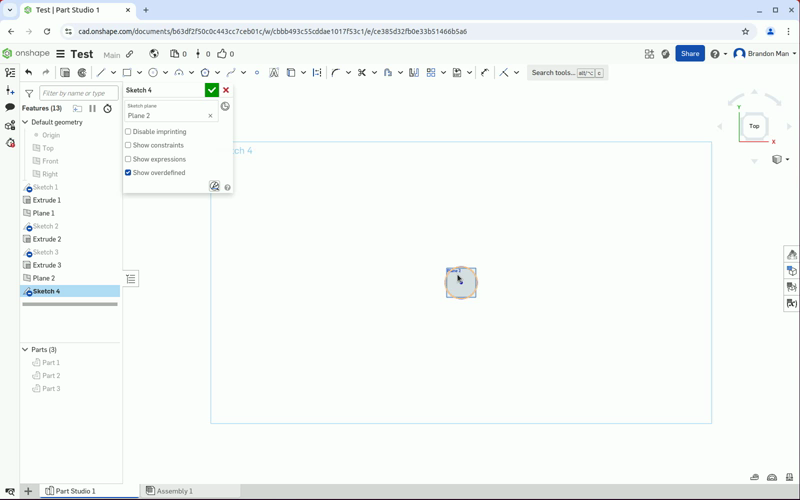
scroll(6)
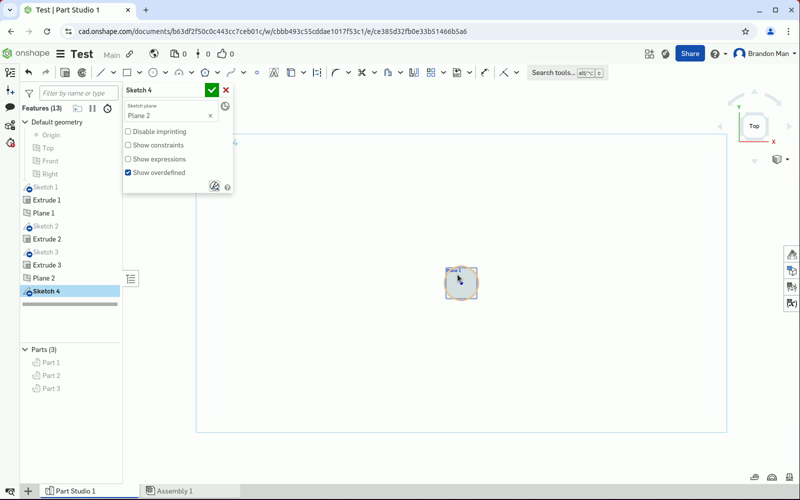
scroll(6)
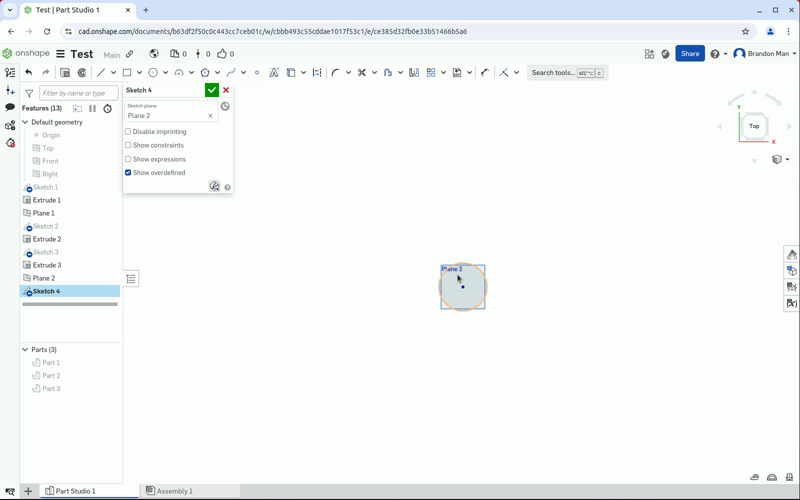
scroll(6)
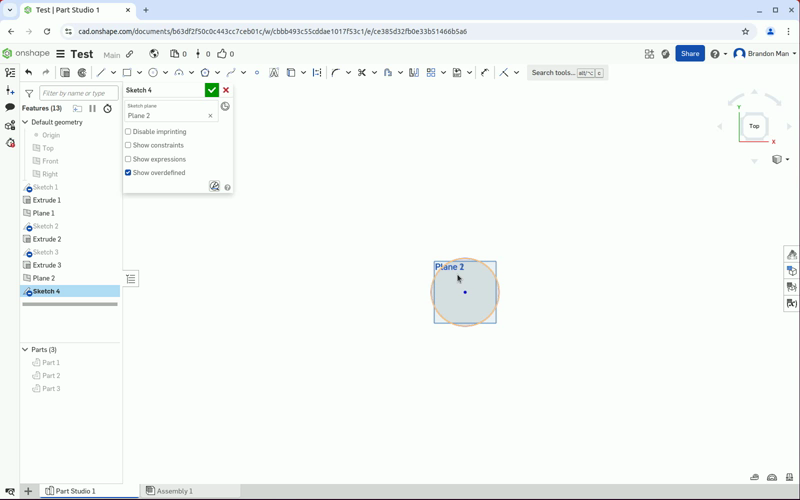
scroll(6)
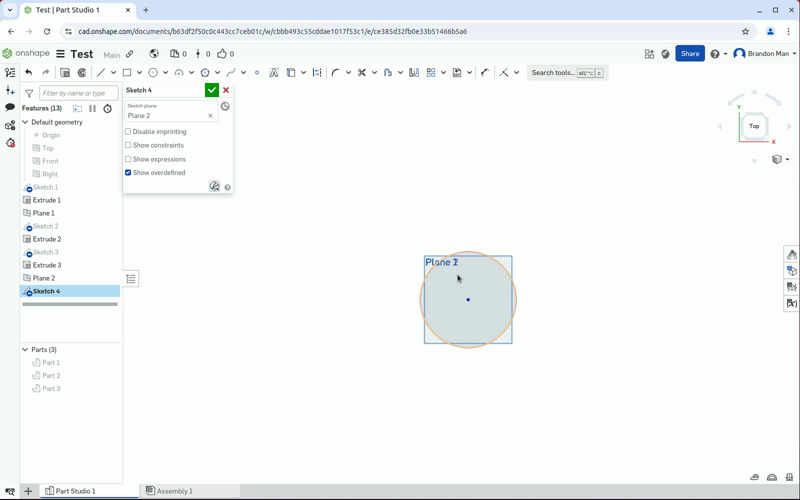
scroll(6)
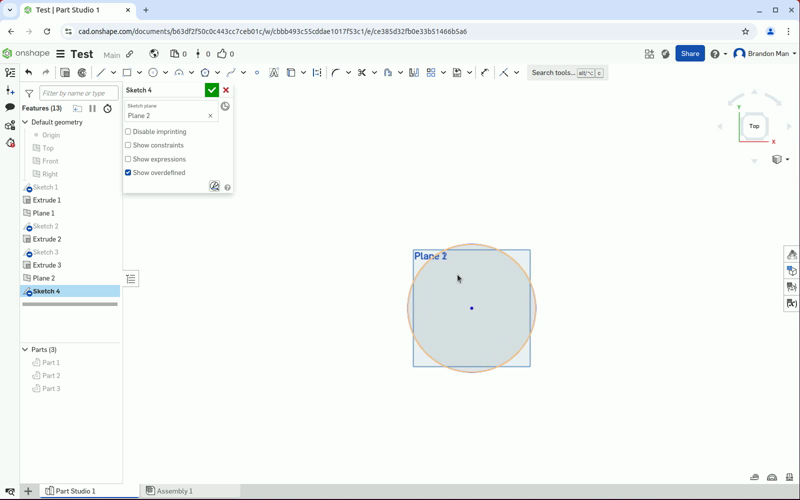
scroll(6)
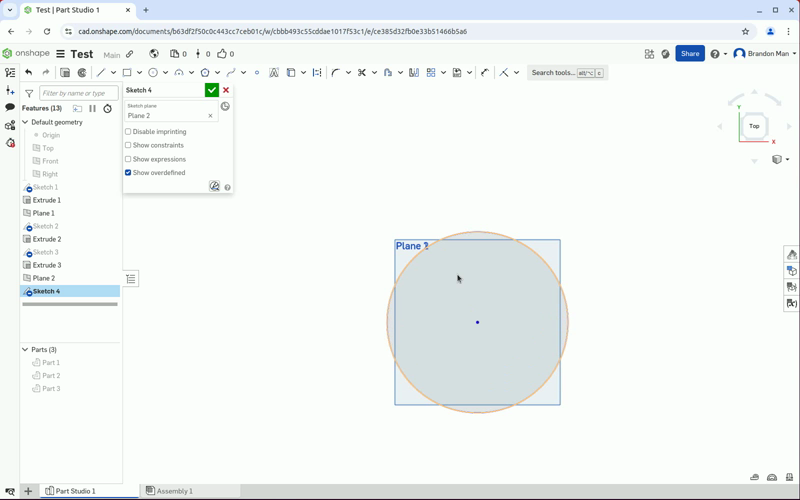
scroll(6)
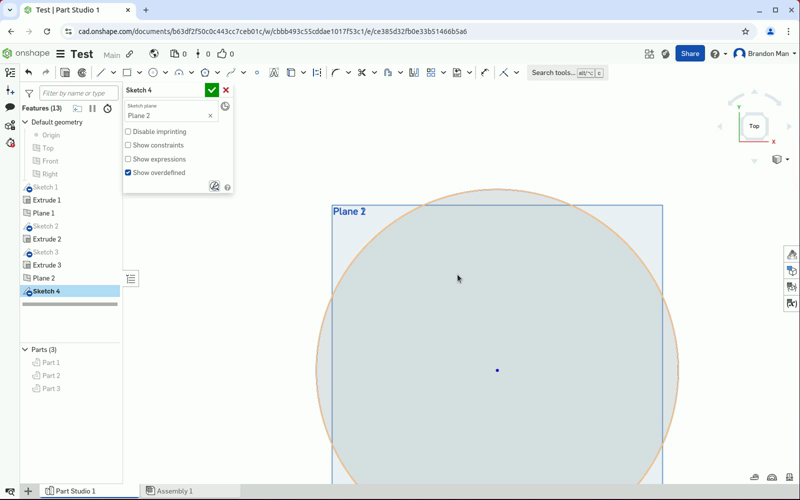
click(457, 274)
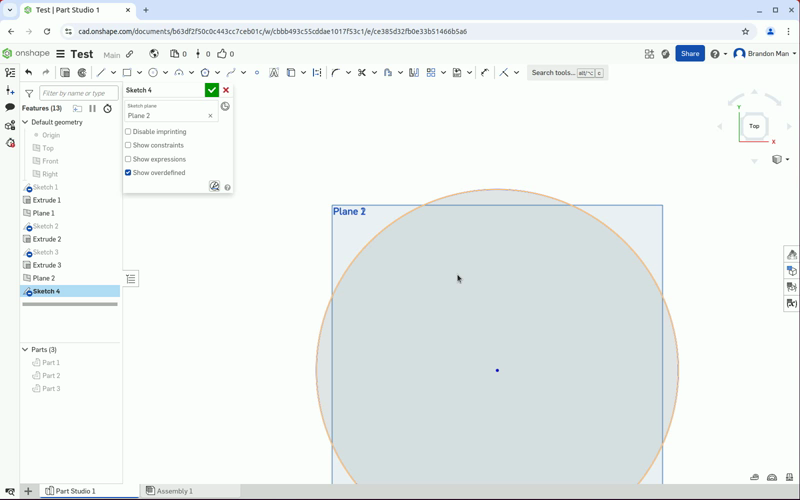
scroll(-6)
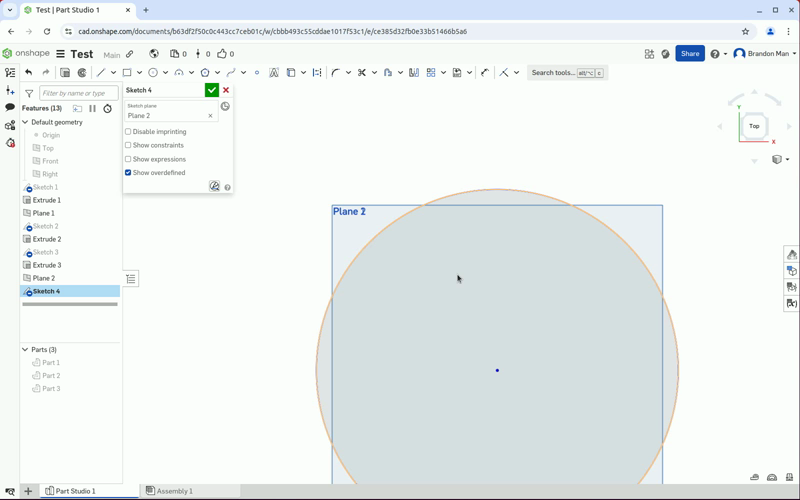
scroll(-6)
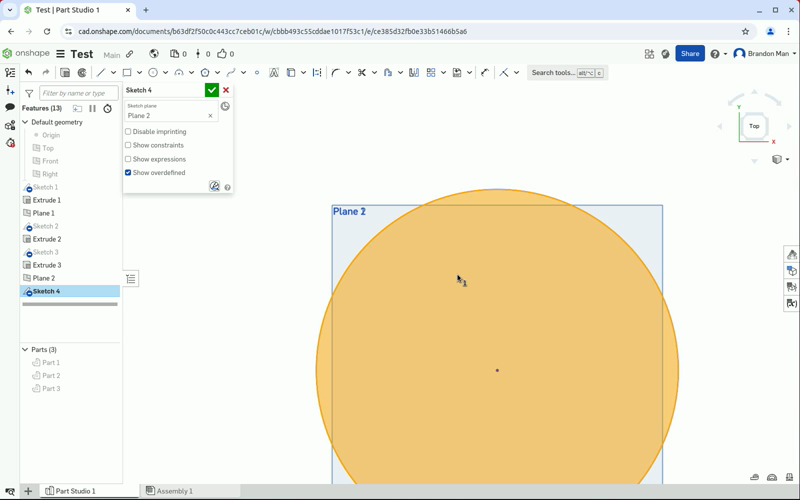
scroll(-6)
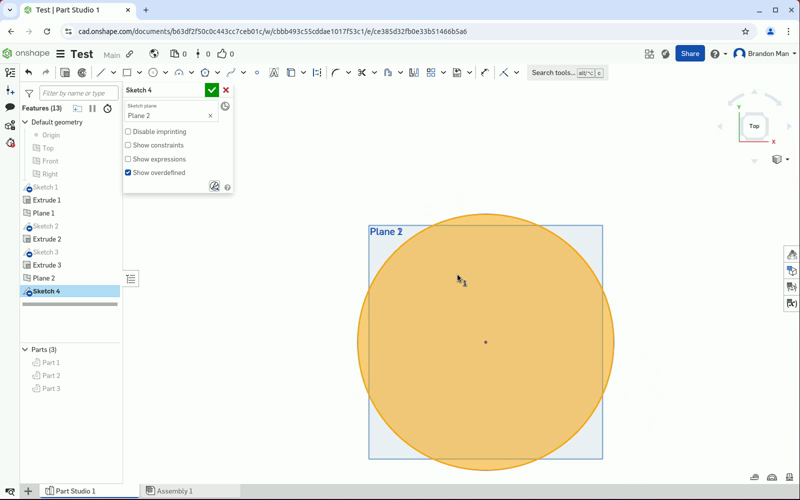
scroll(-6)
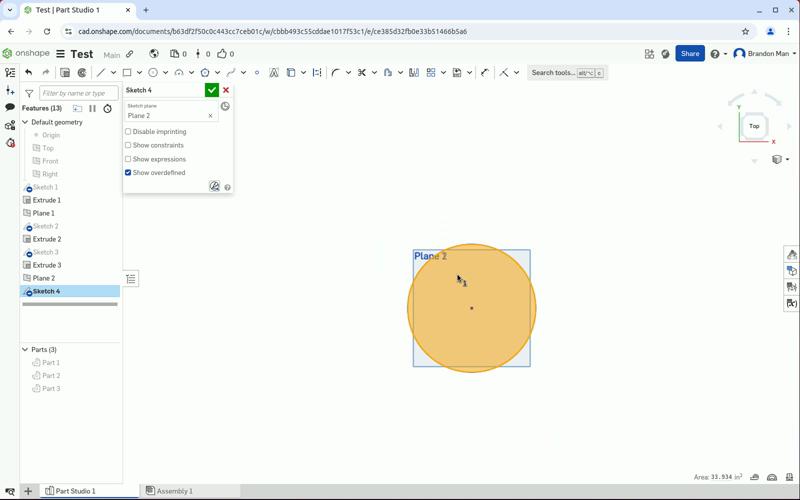
scroll(-6)
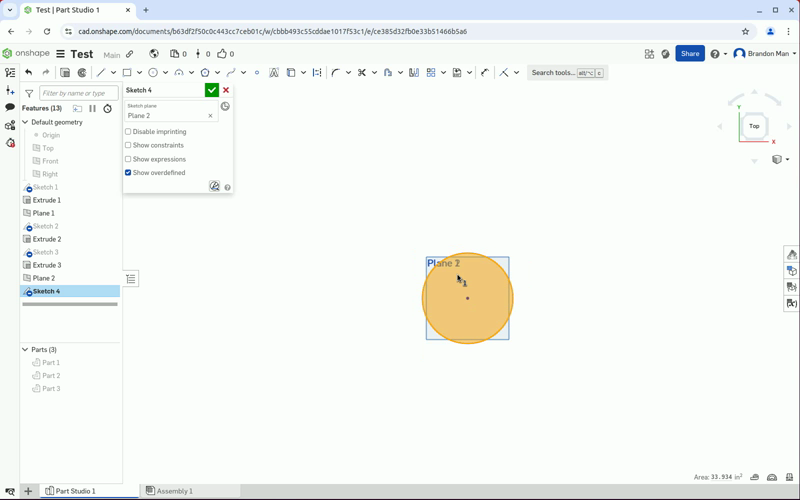
scroll(-6)
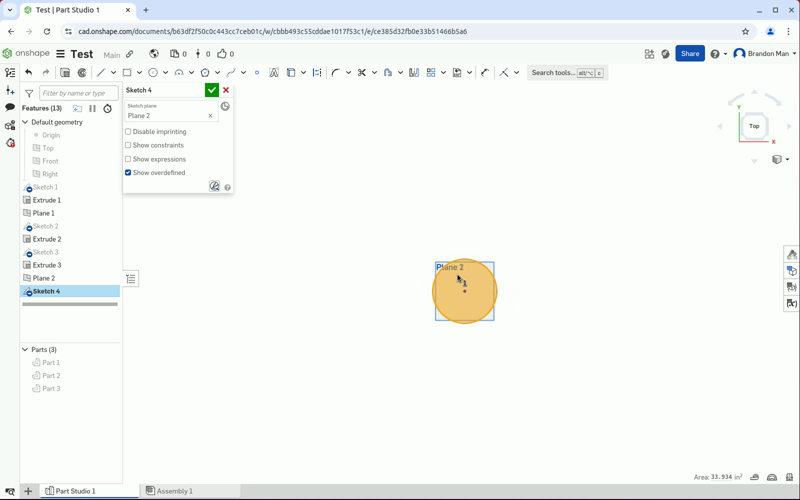
scroll(-6)
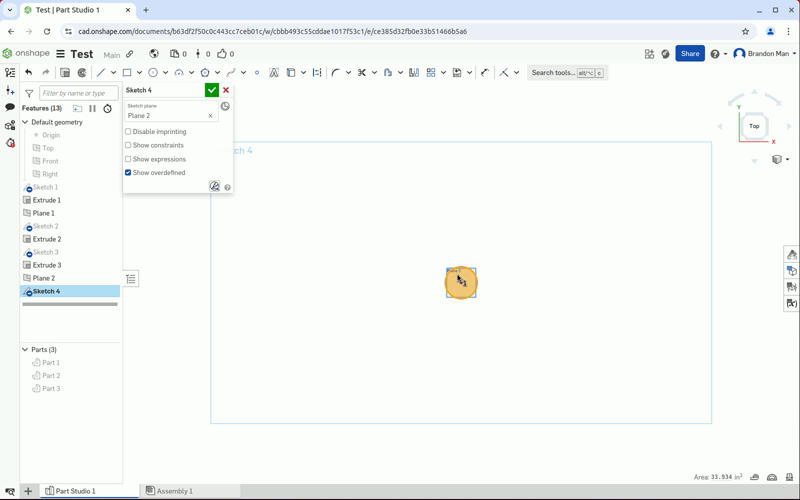
mouse_move(73, 352)
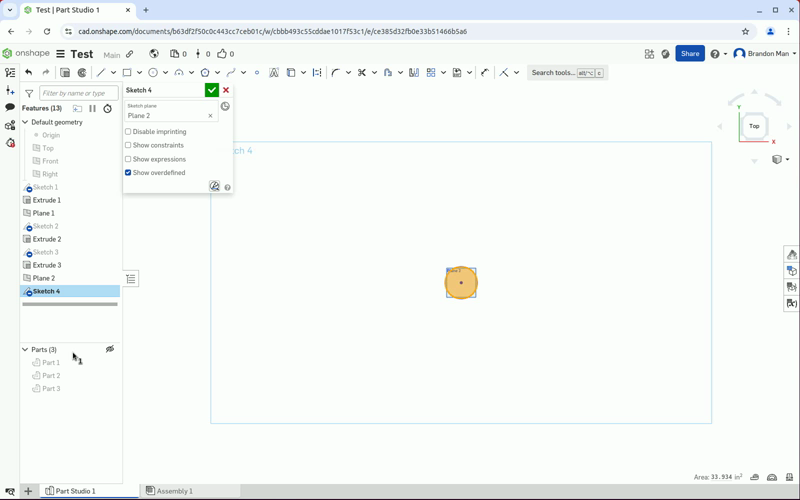
key(shift+y)
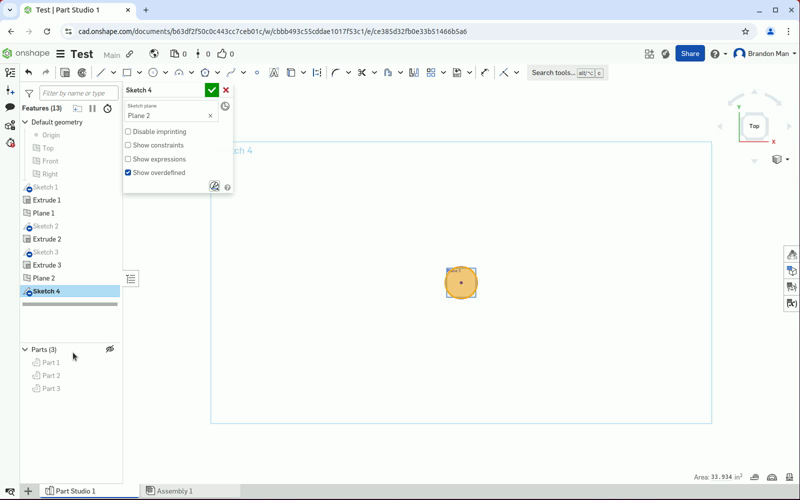
key(shift+e)
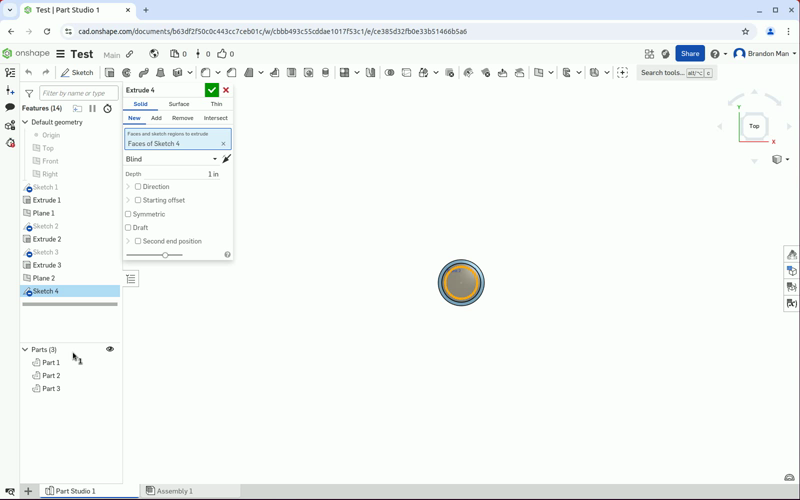
mouse_move(143, 106)
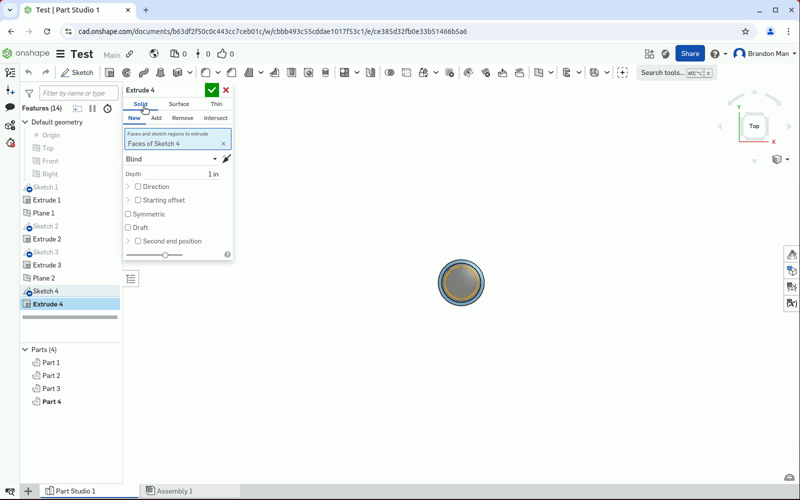
click(143, 106)
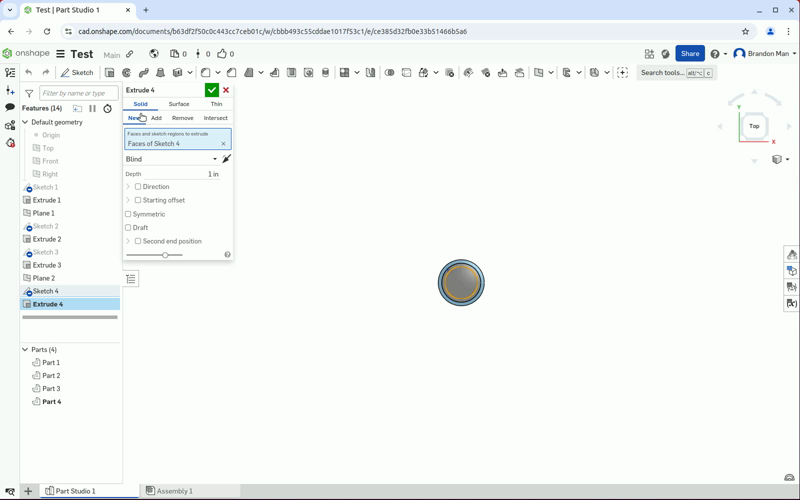
mouse_move(137, 120)
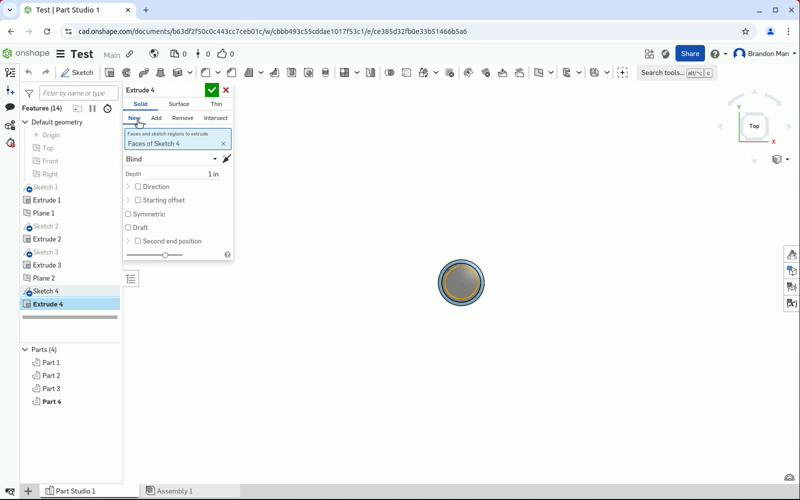
click(137, 120)
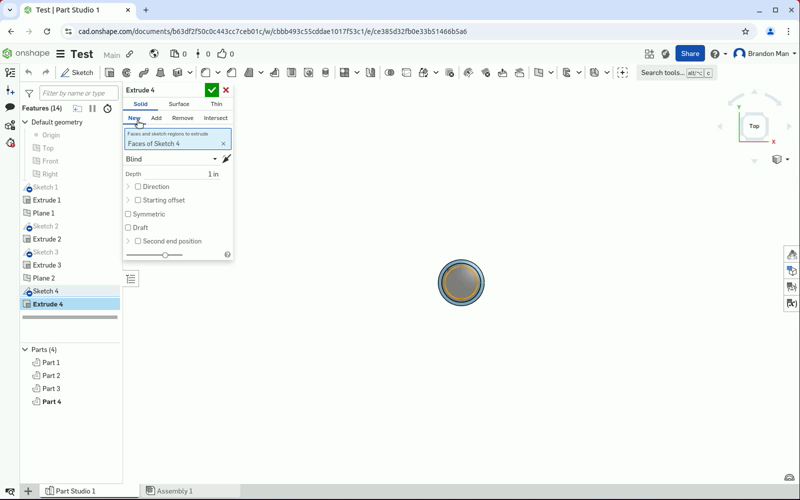
key(tab, 4)
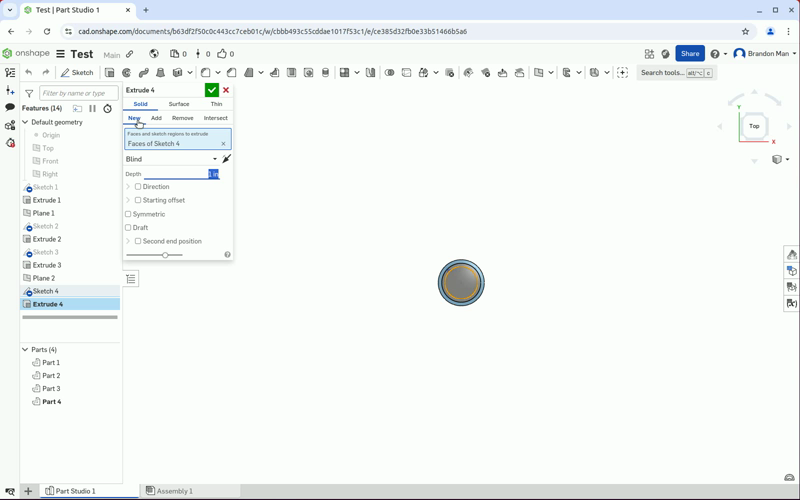
text(1.204)
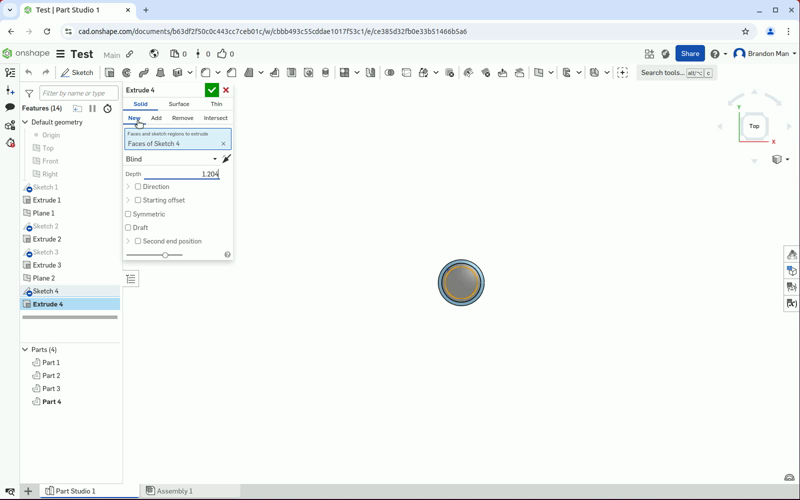
key(enter)
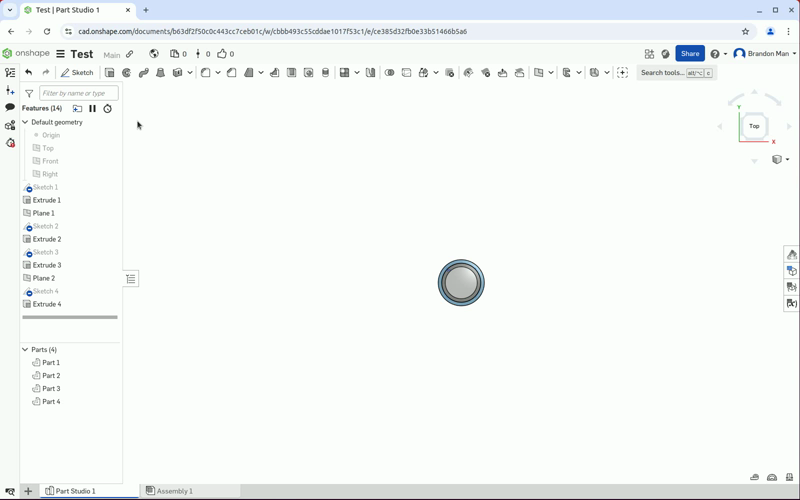
key(shift+h)
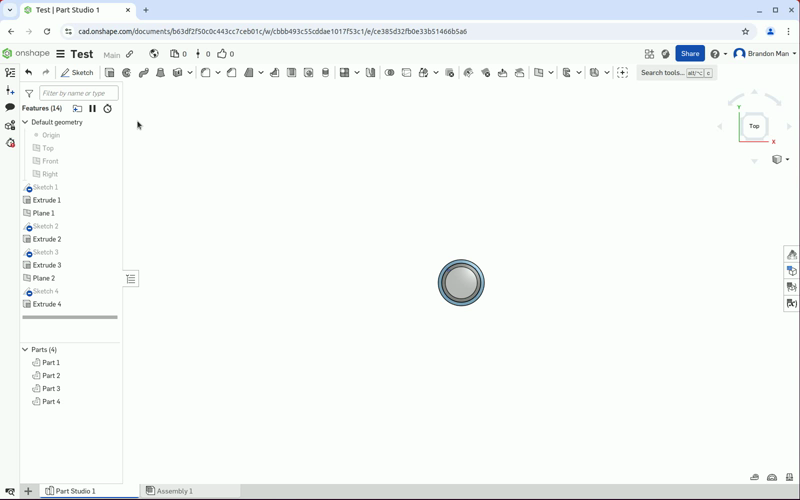
key(shift+h)
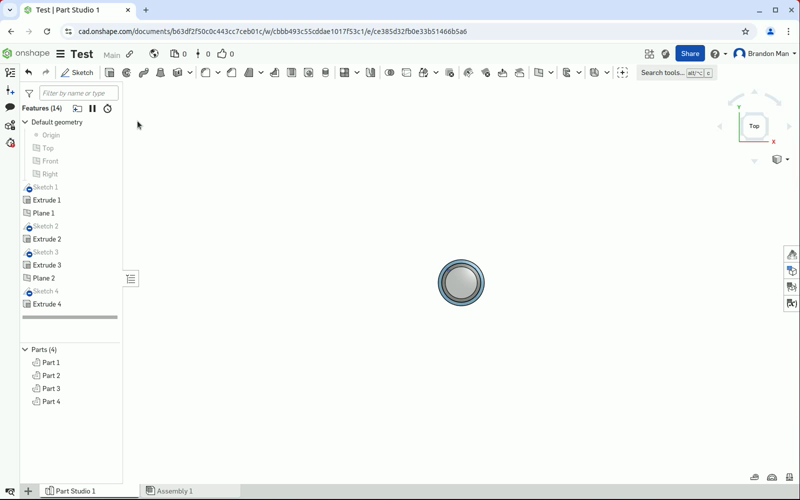
mouse_move(73, 189)
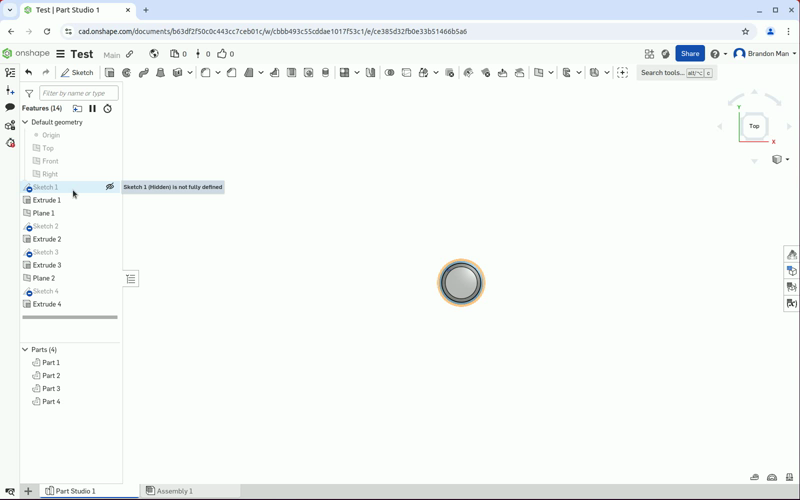
click(73, 189)
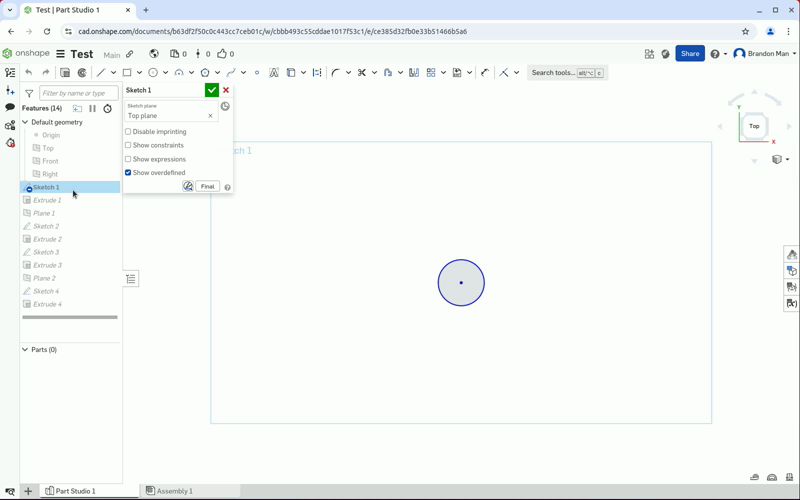
mouse_move(229, 92)
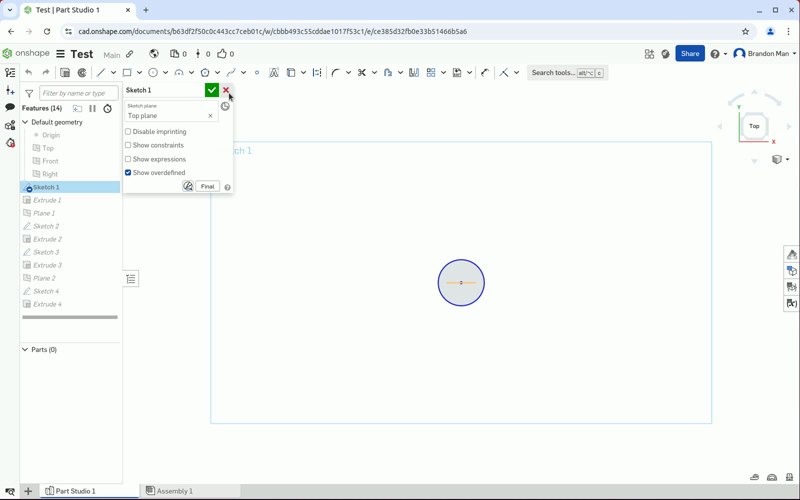
click(229, 92)
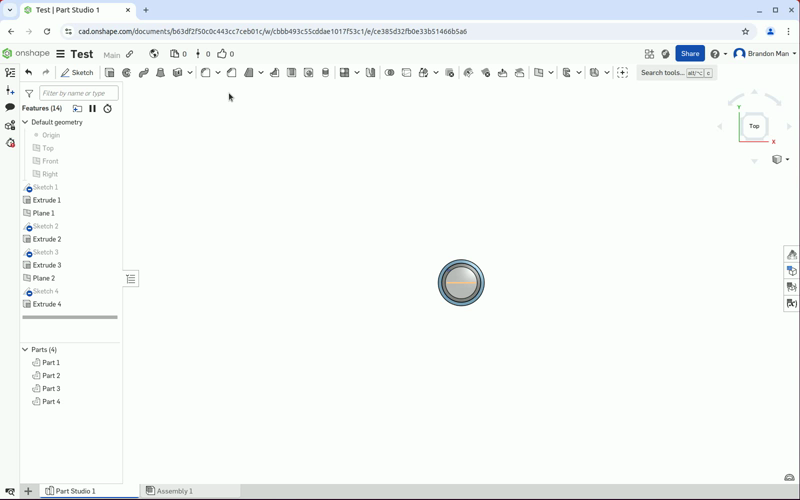
mouse_move(541, 75)
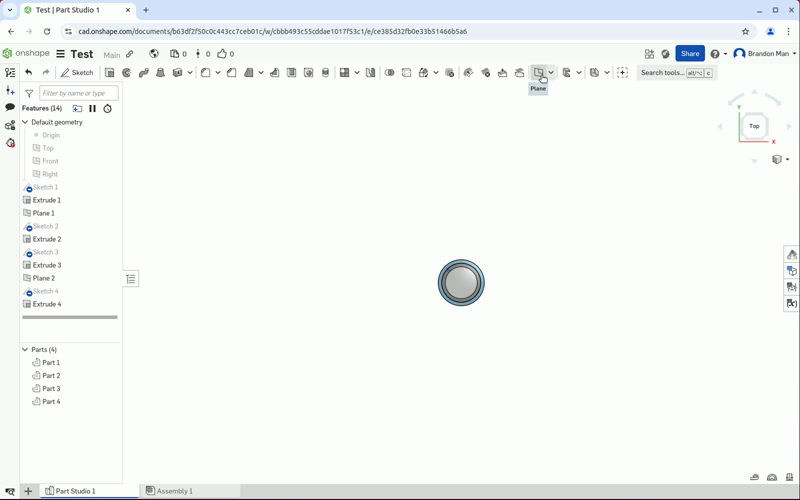
click(541, 75)
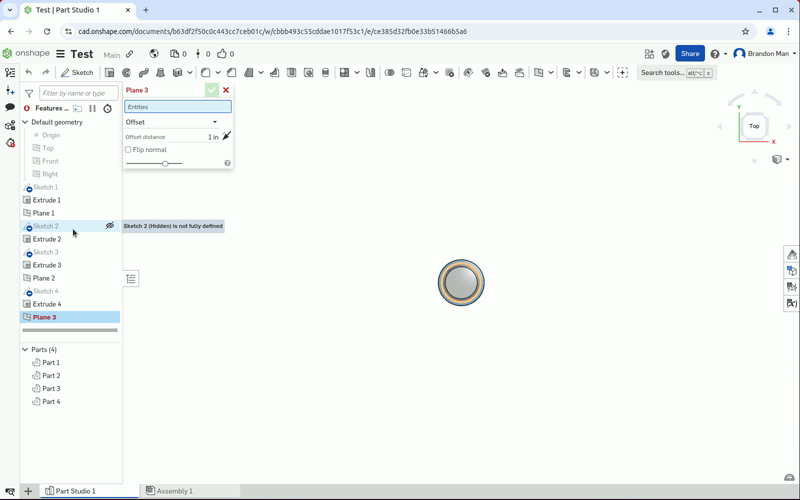
scroll(3)
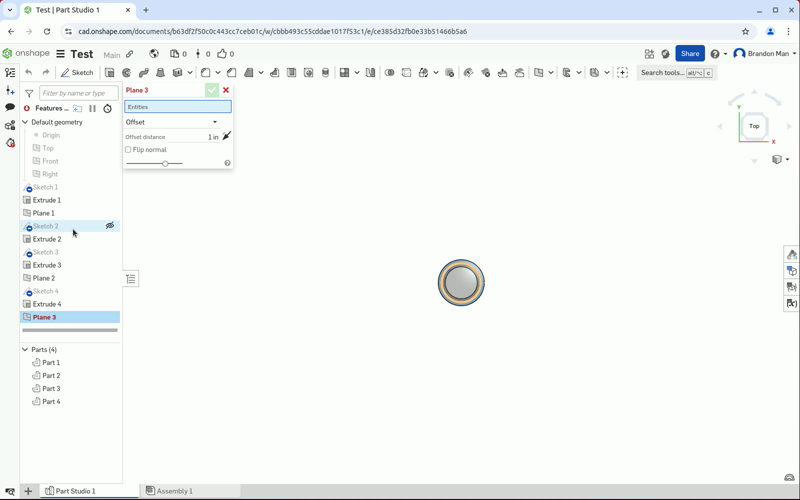
mouse_move(73, 150)
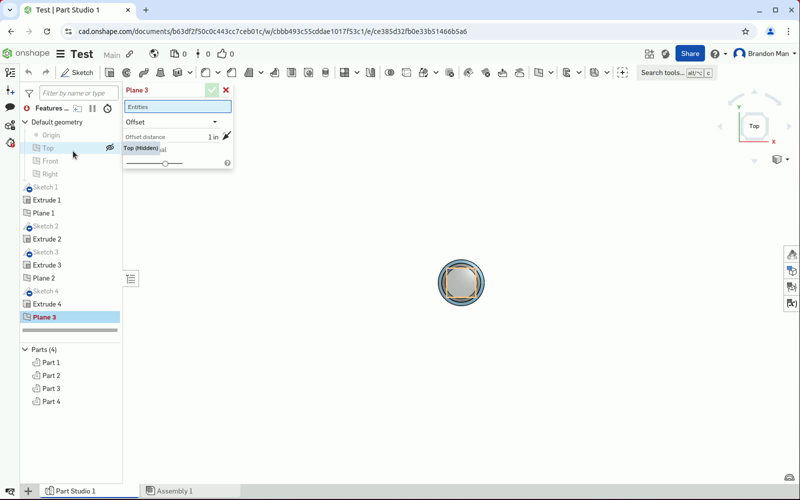
click(73, 150)
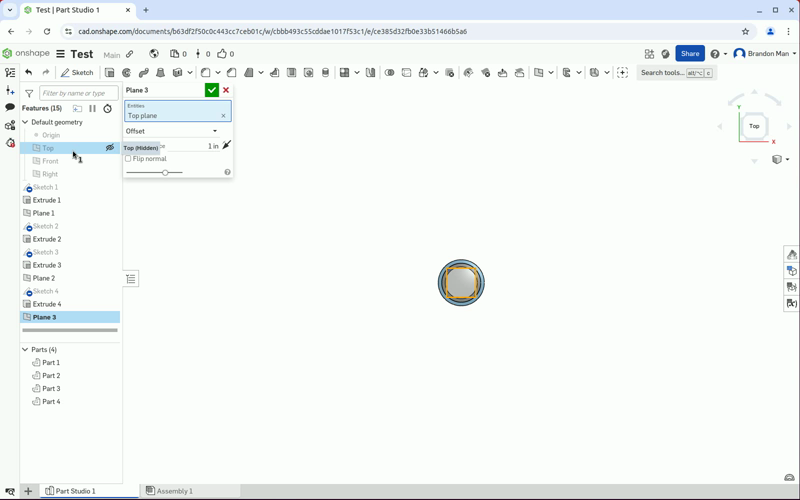
key(tab, 2)
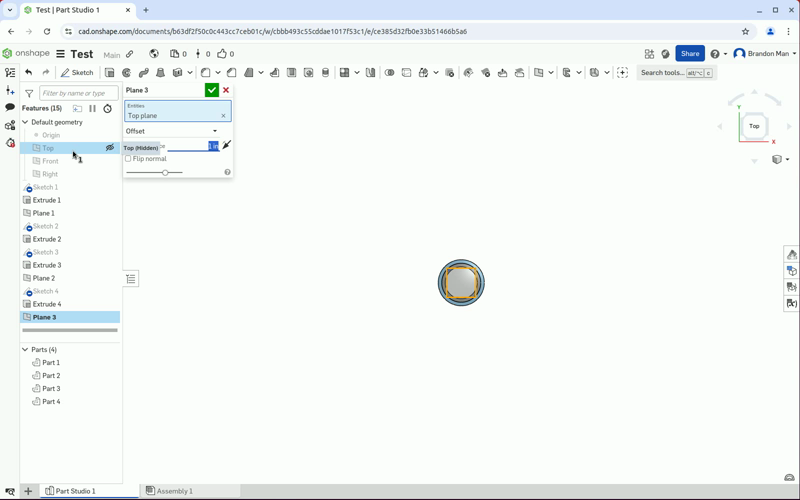
text(3.605)
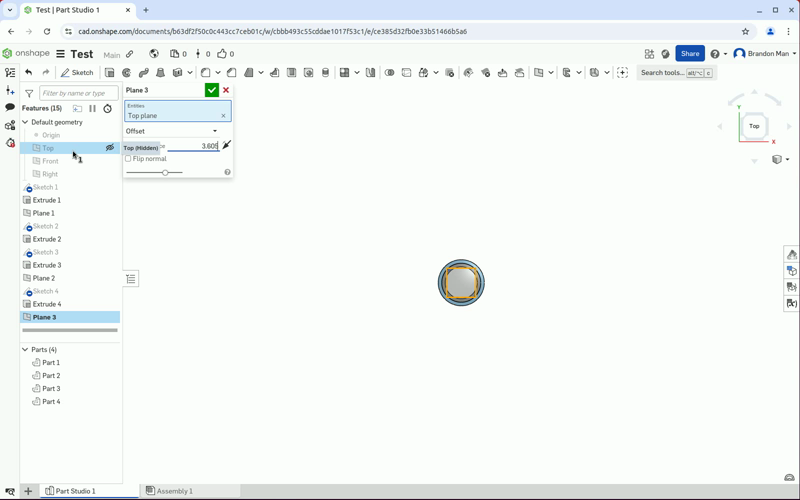
key(enter, 2)
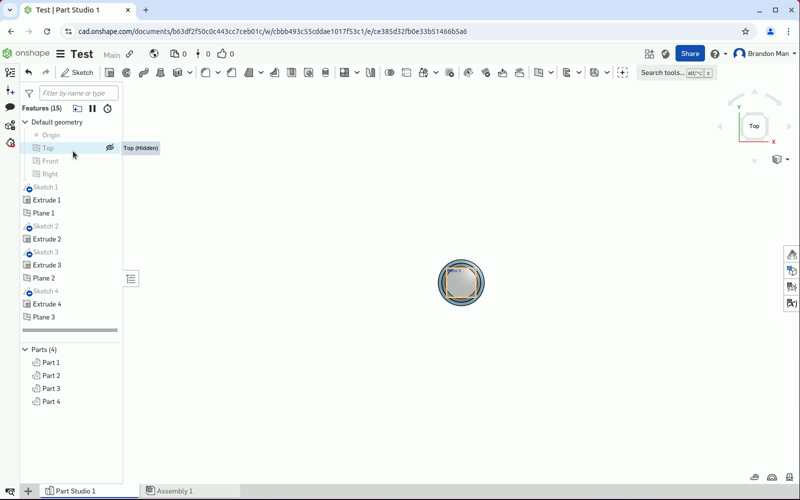
key(shift+s)
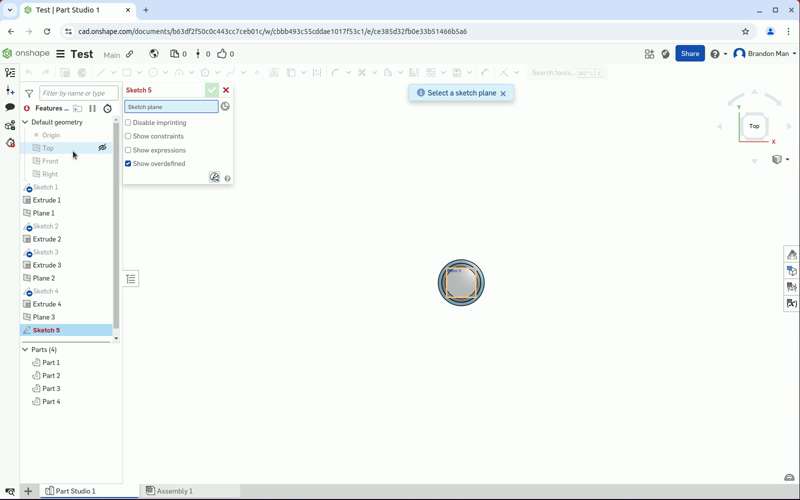
mouse_move(69, 319)
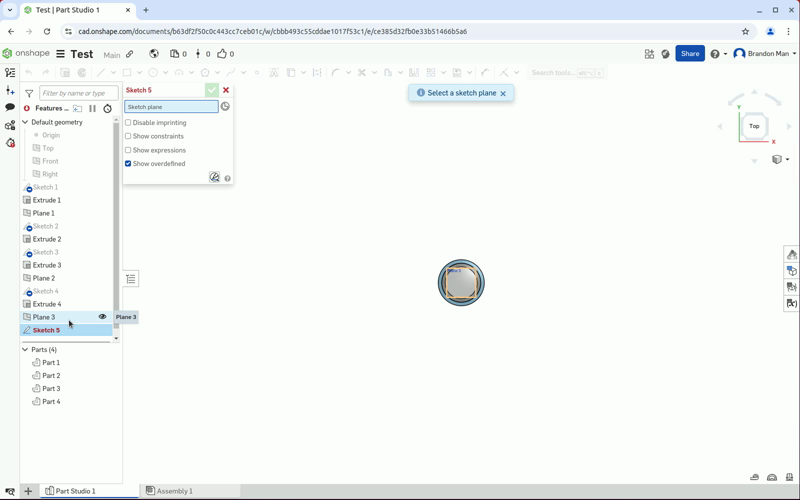
click(69, 319)
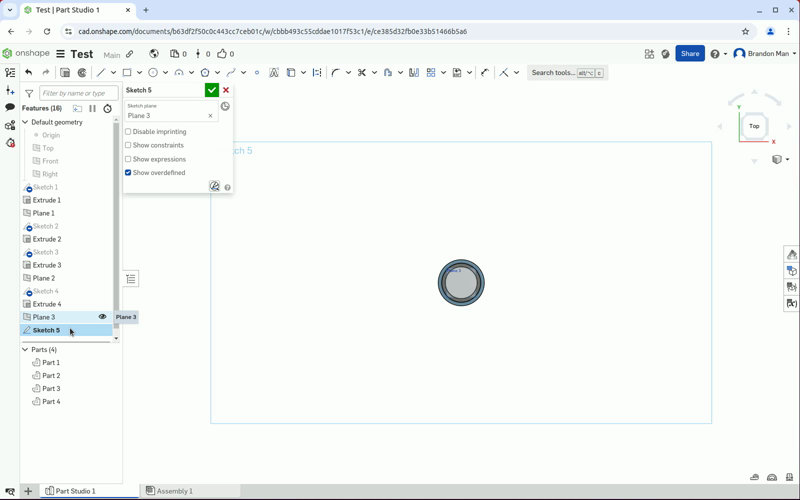
mouse_move(73, 352)
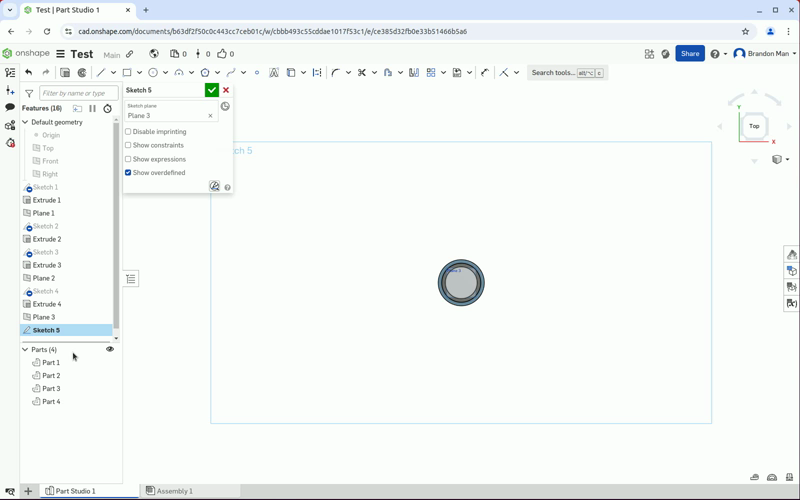
key(y)
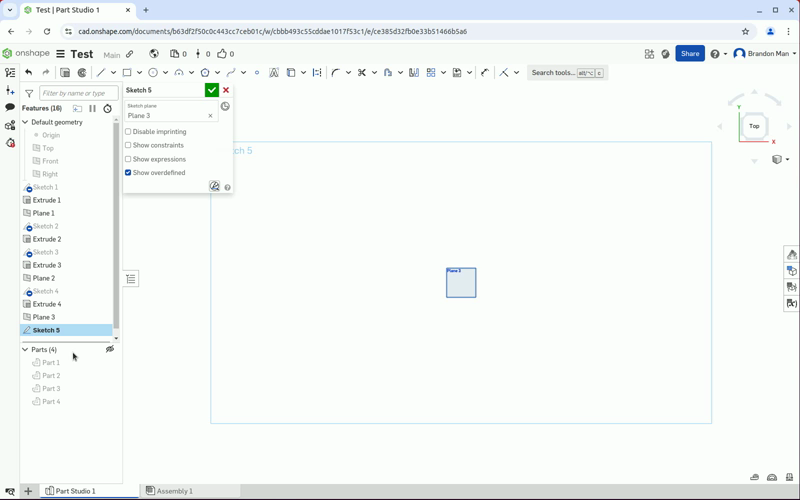
key(c)
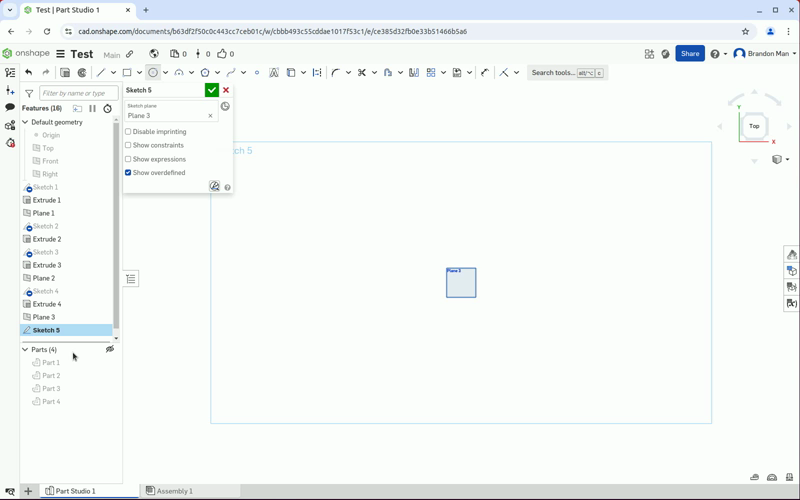
key_down(shift)
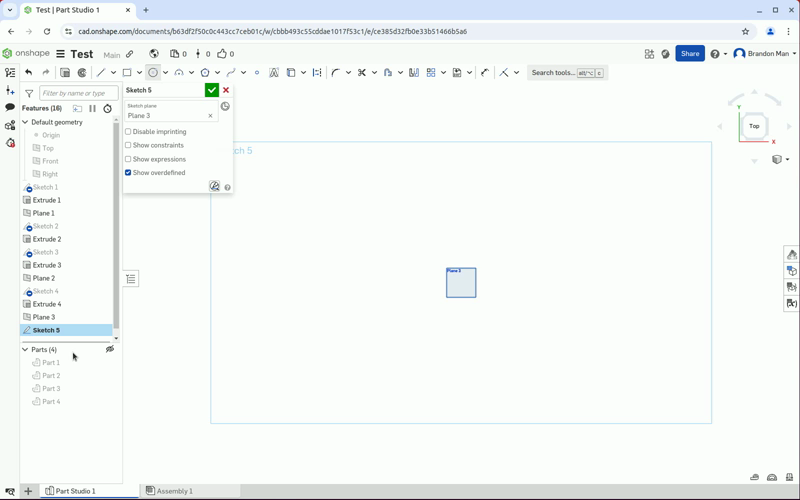
mouse_move(461, 282)
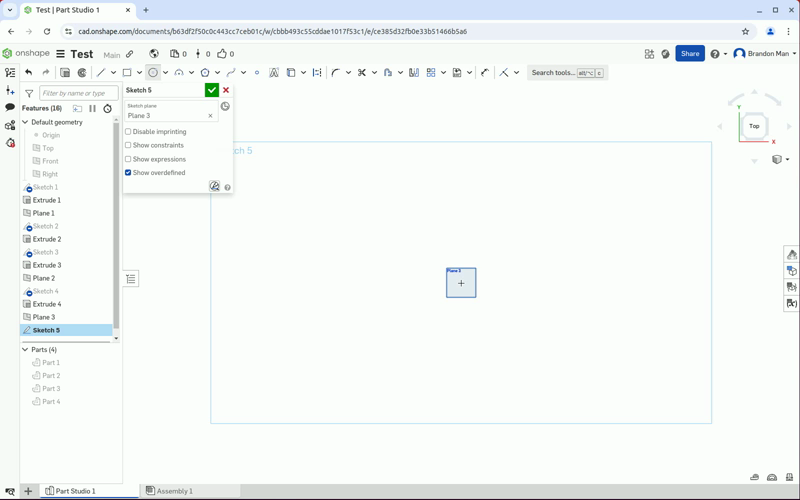
click(461, 282)
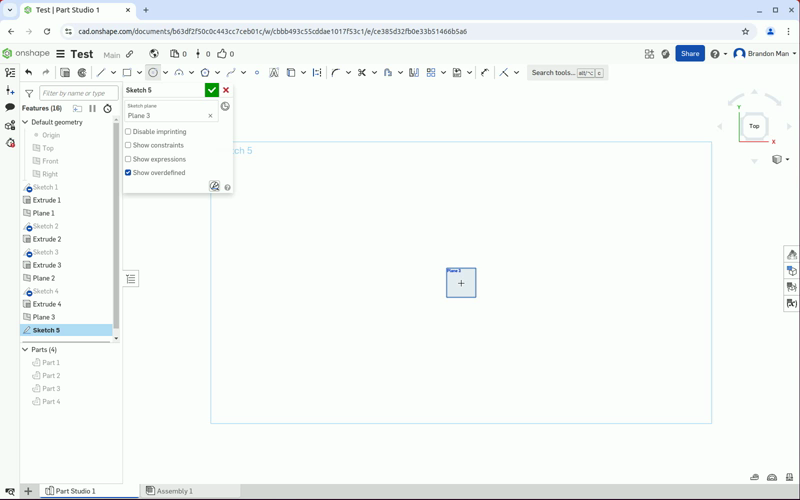
key_up(shift)
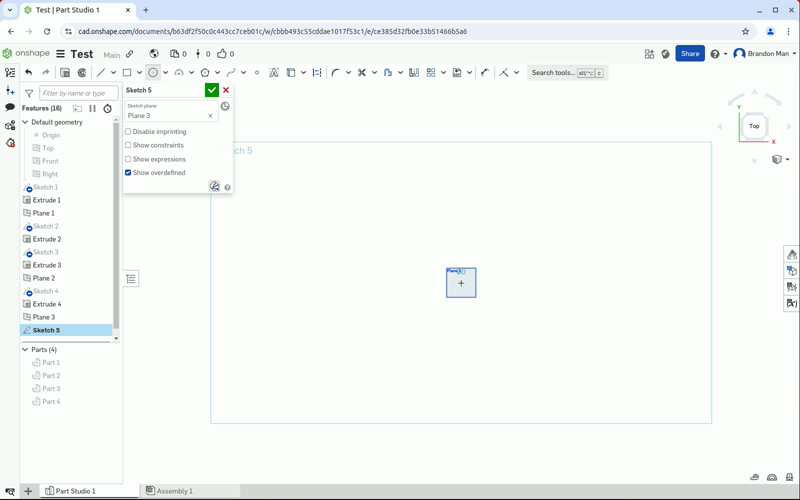
mouse_move(473, 282)
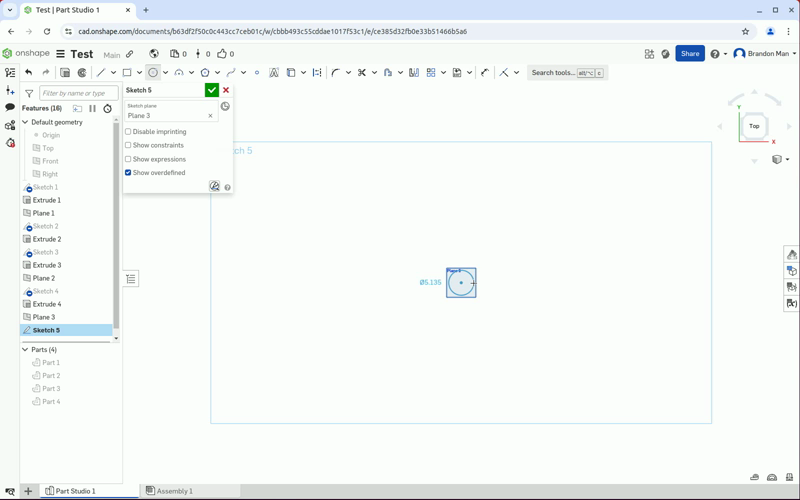
click(473, 282)
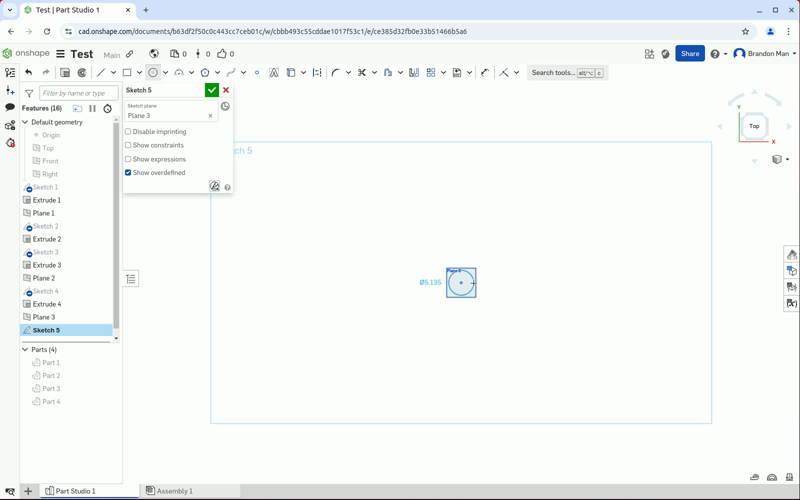
key(esc)
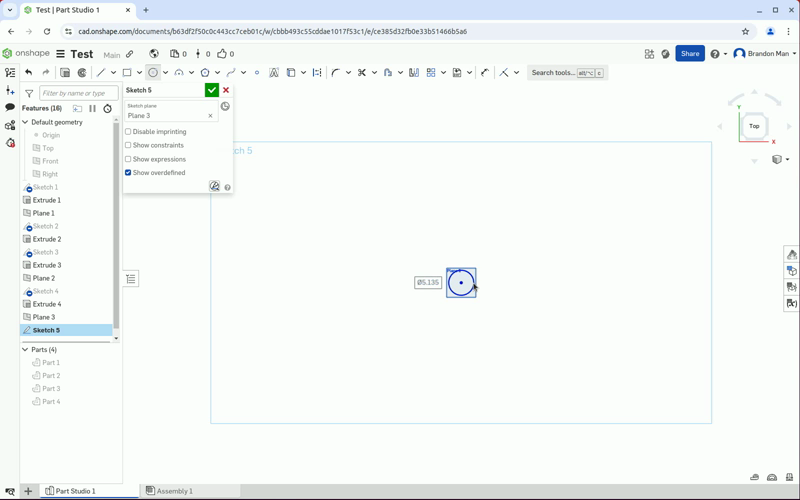
mouse_move(466, 283)
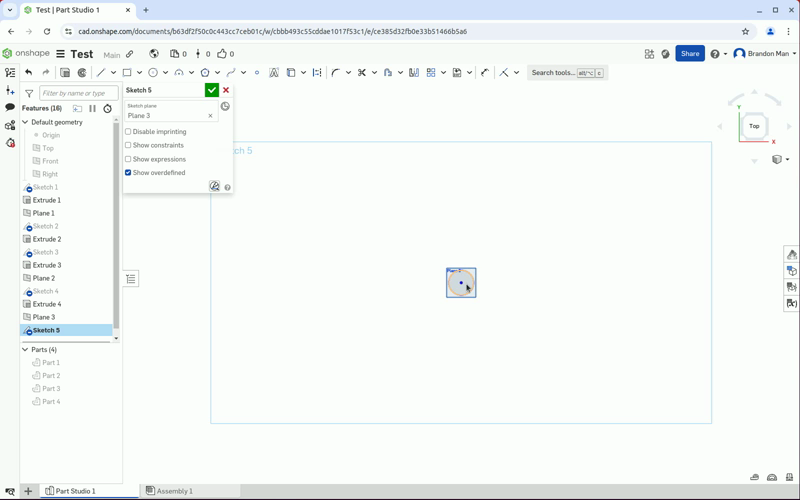
scroll(6)
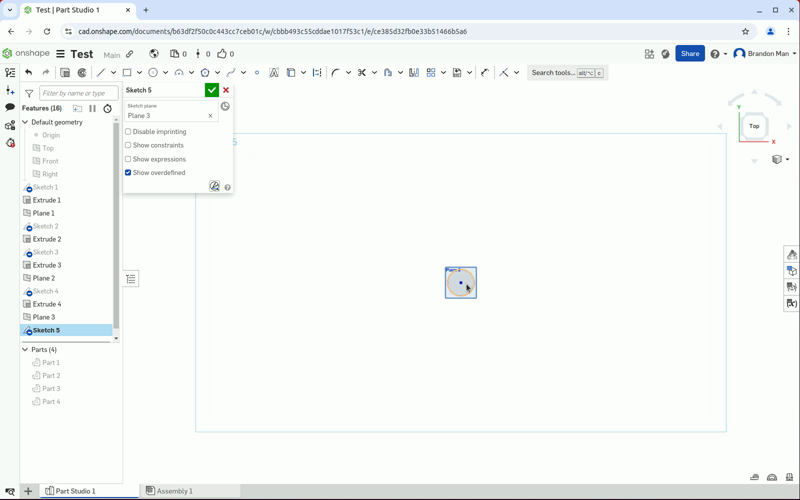
scroll(6)
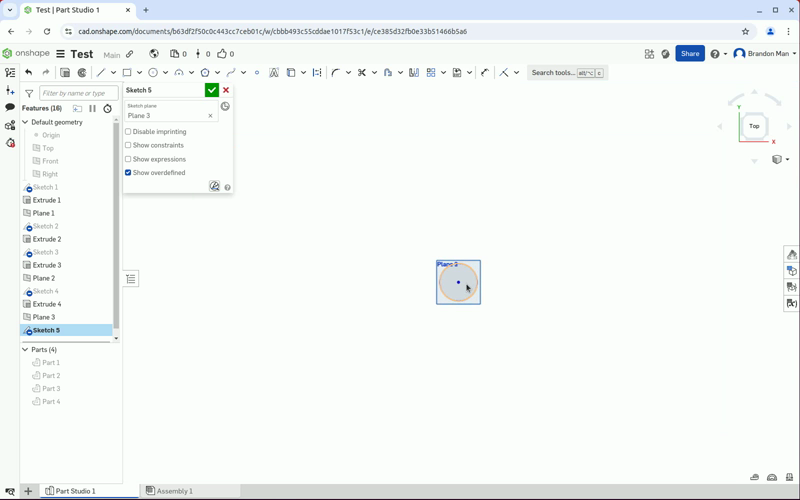
scroll(6)
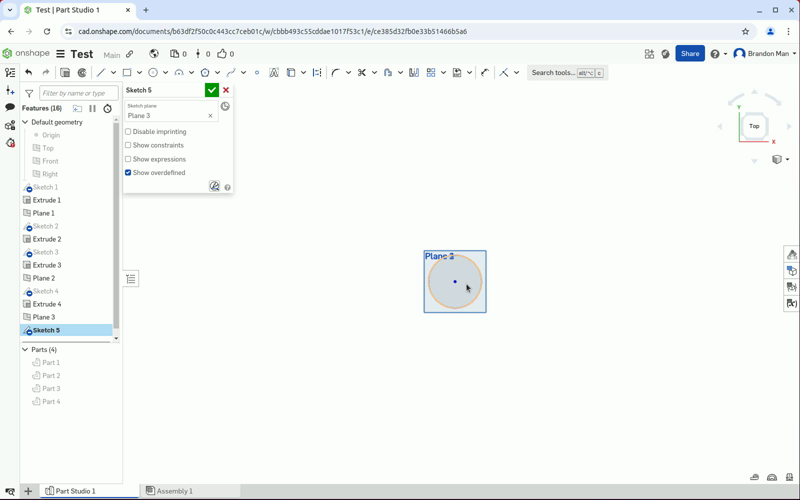
scroll(6)
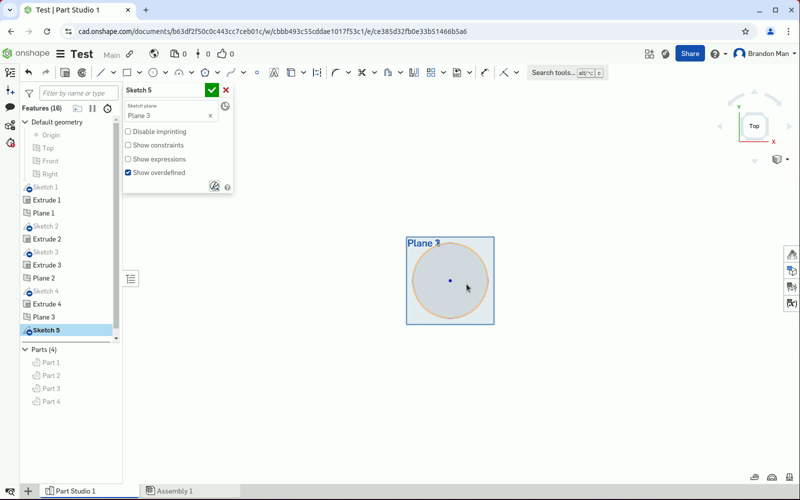
scroll(6)
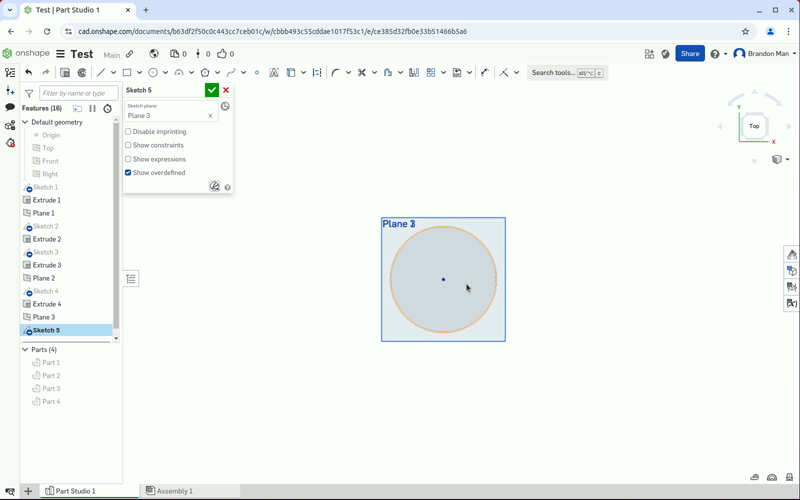
scroll(6)
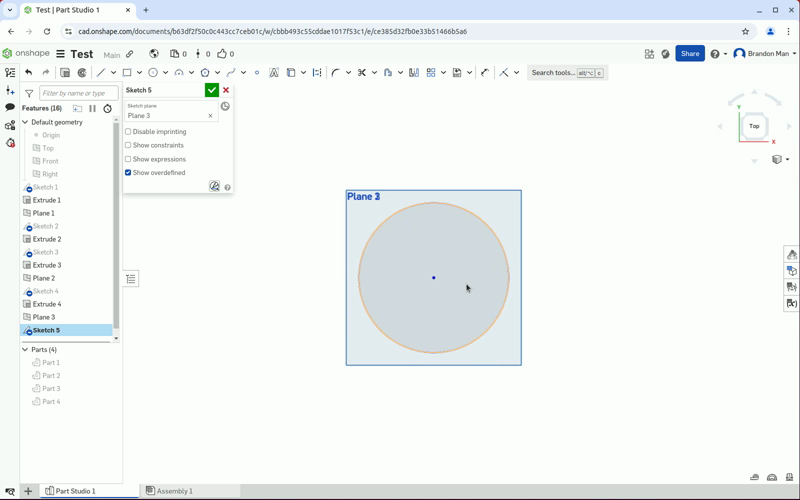
scroll(6)
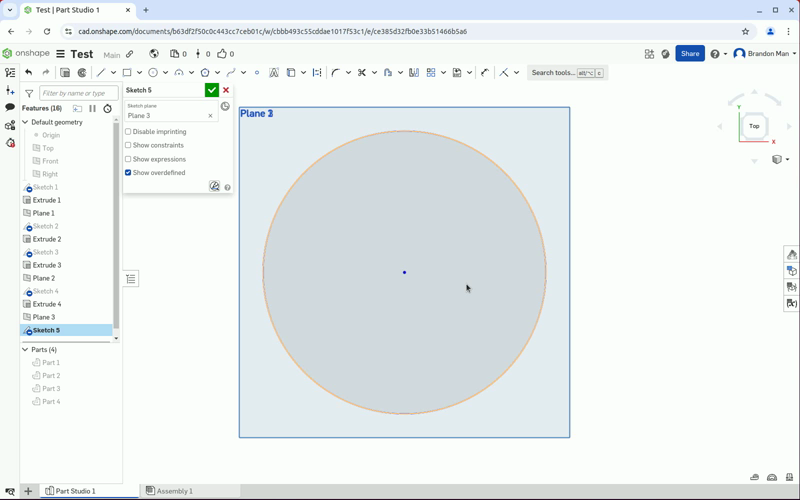
click(466, 283)
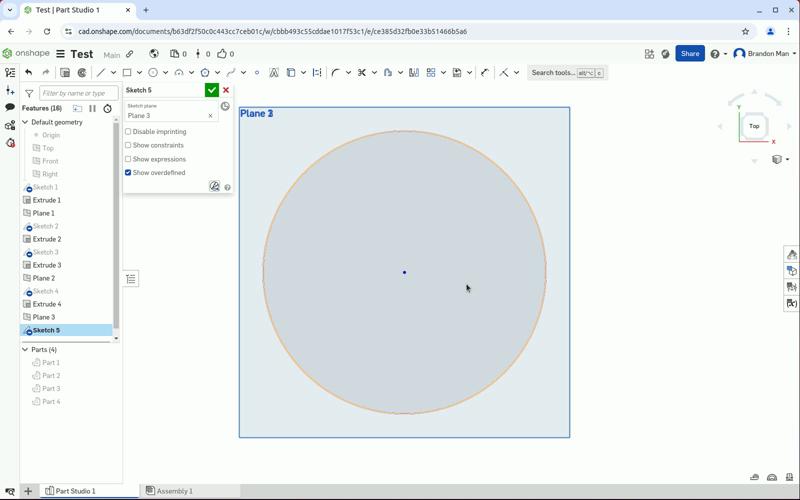
scroll(-6)
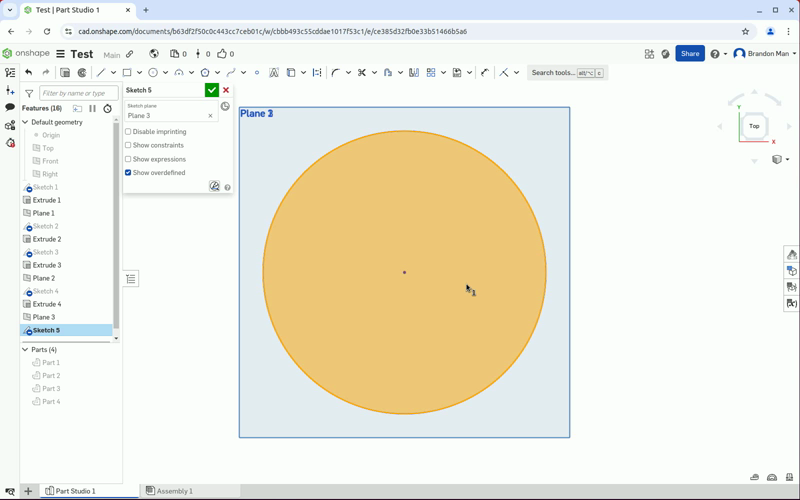
scroll(-6)
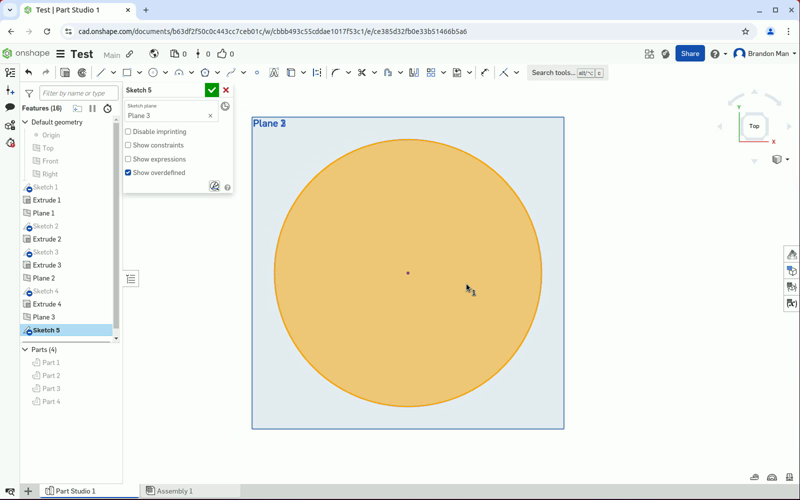
scroll(-6)
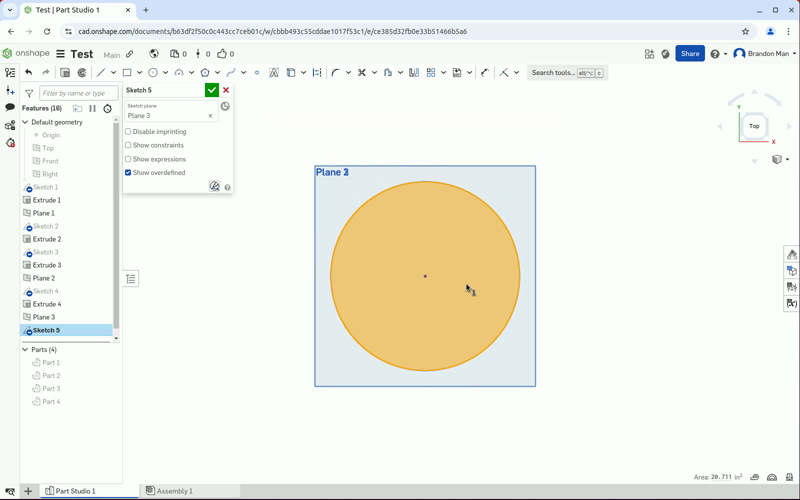
scroll(-6)
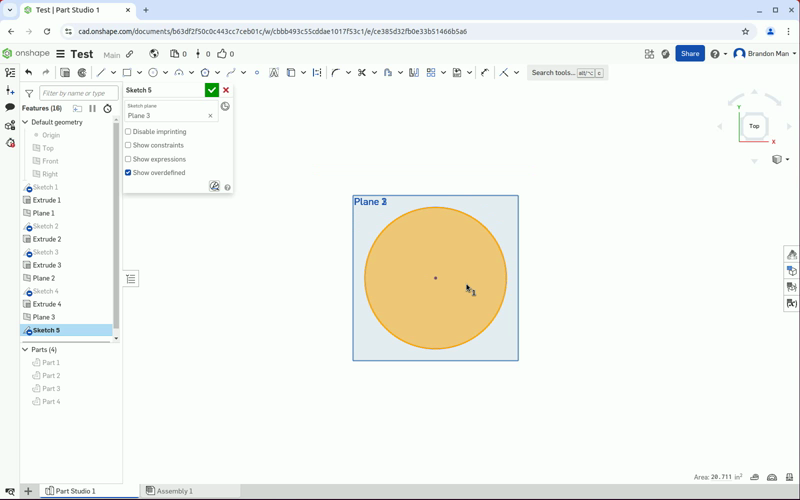
scroll(-6)
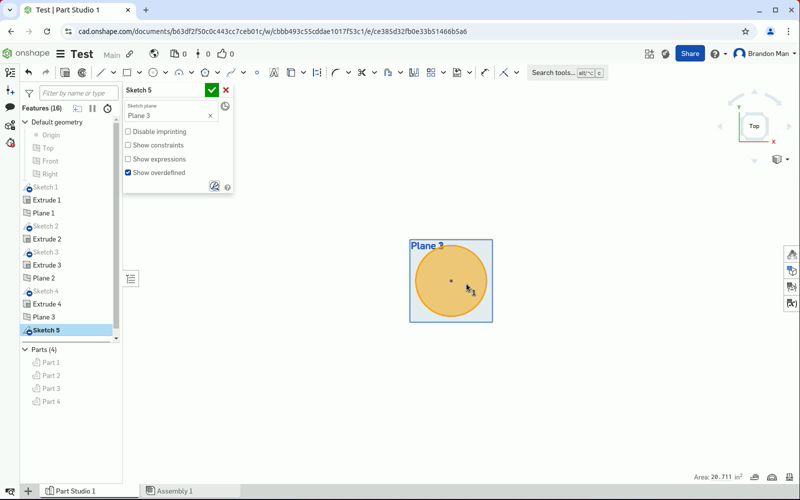
scroll(-6)
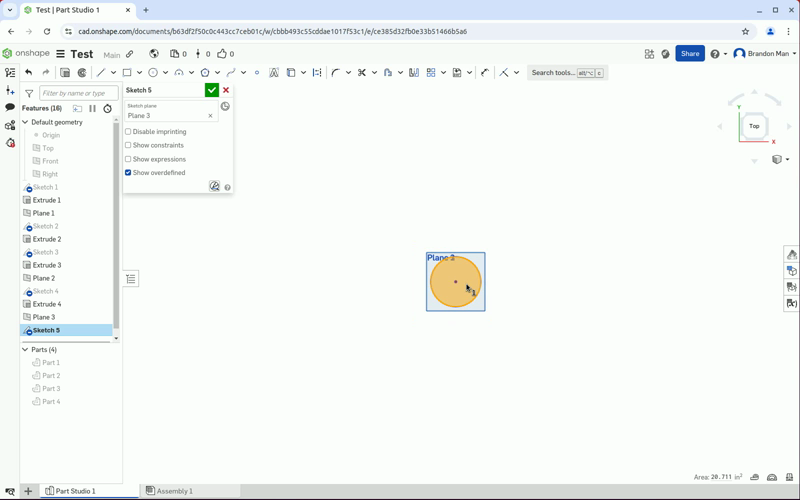
scroll(-6)
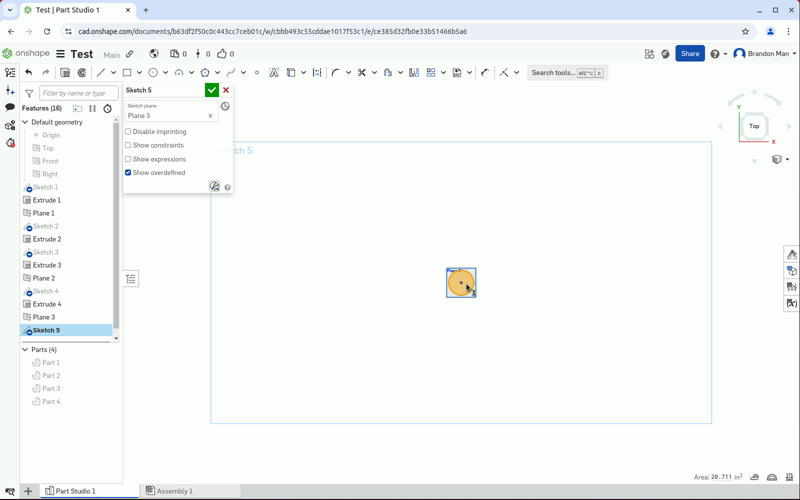
mouse_move(73, 352)
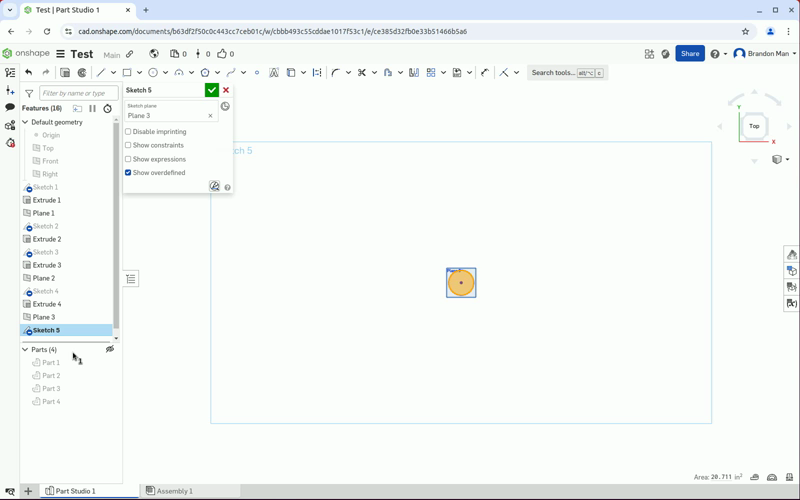
key(shift+y)
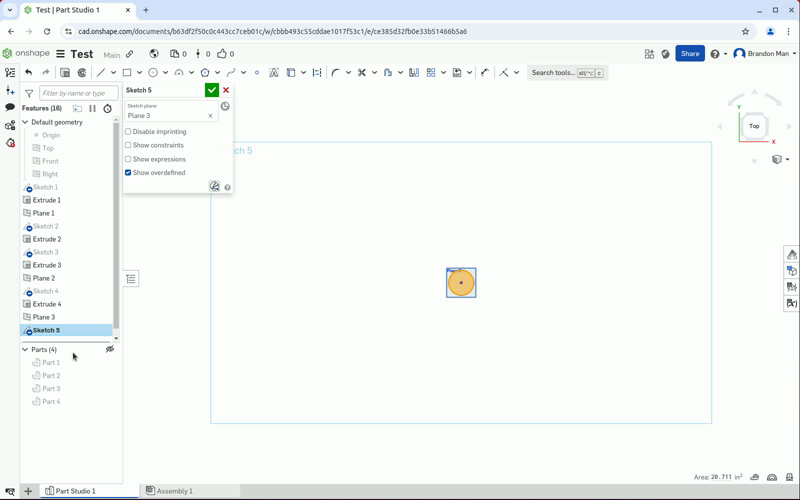
key(shift+e)
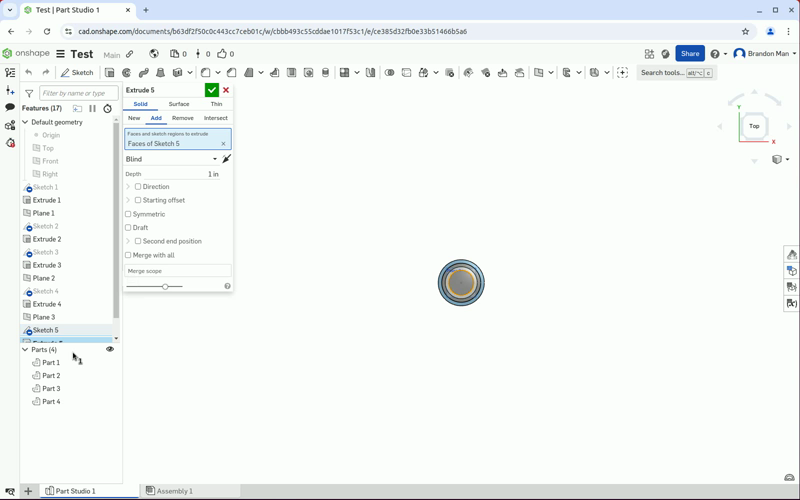
mouse_move(143, 106)
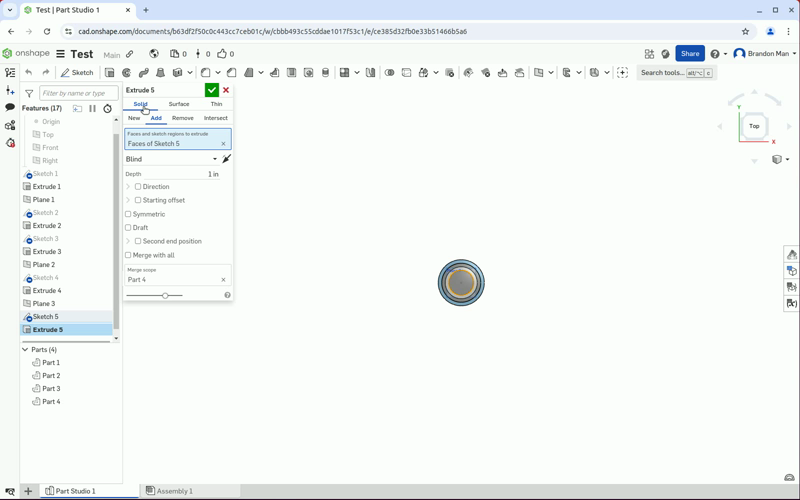
click(143, 106)
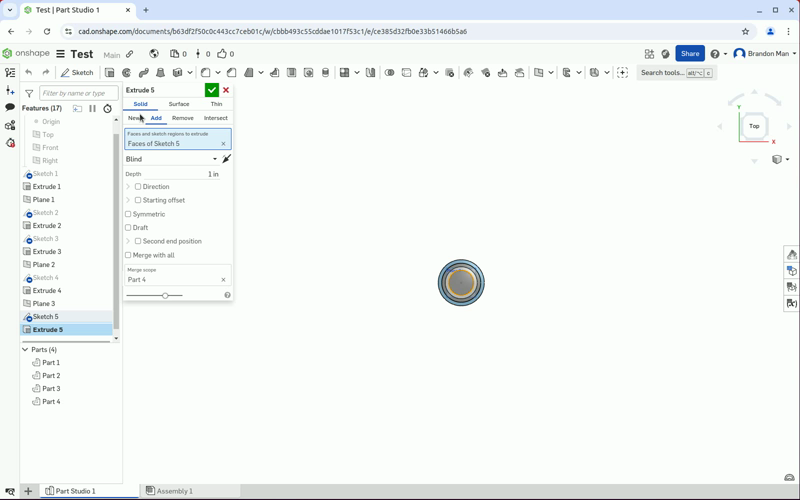
mouse_move(137, 120)
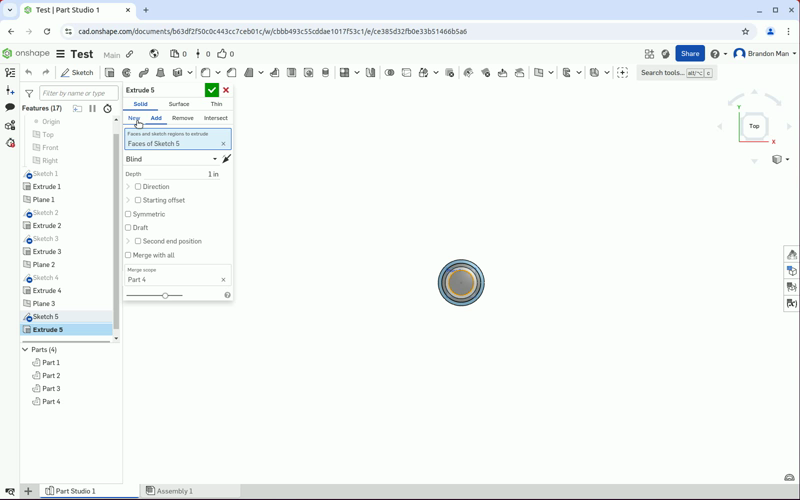
click(137, 120)
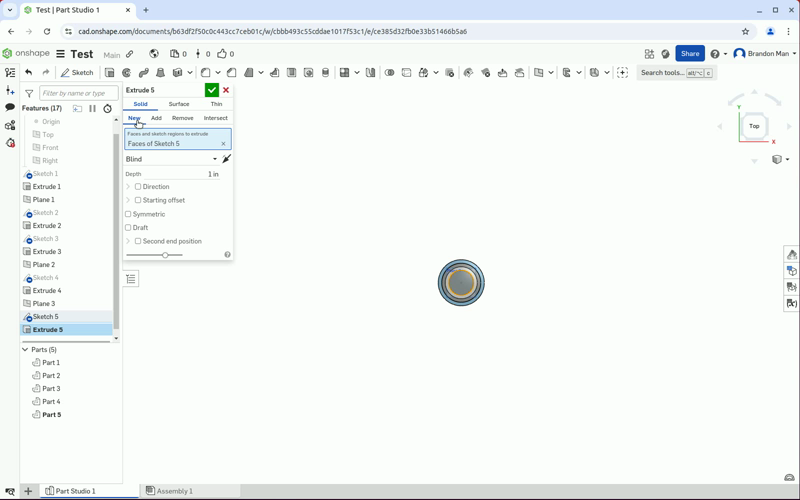
key(tab, 4)
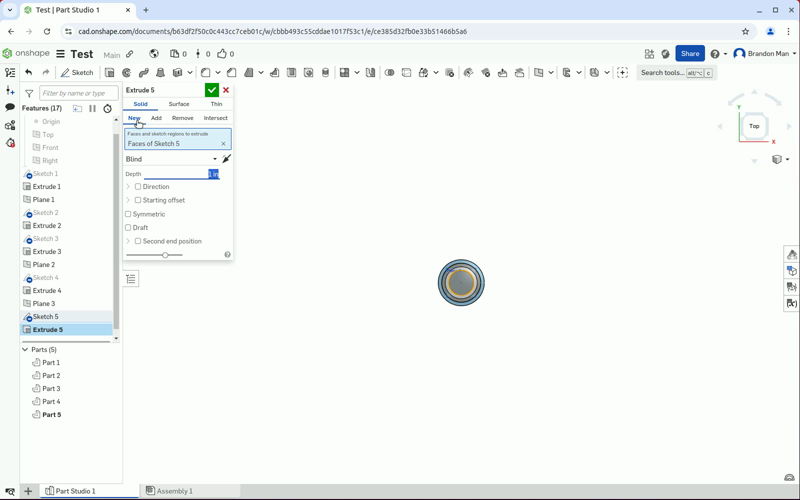
text(4.574)
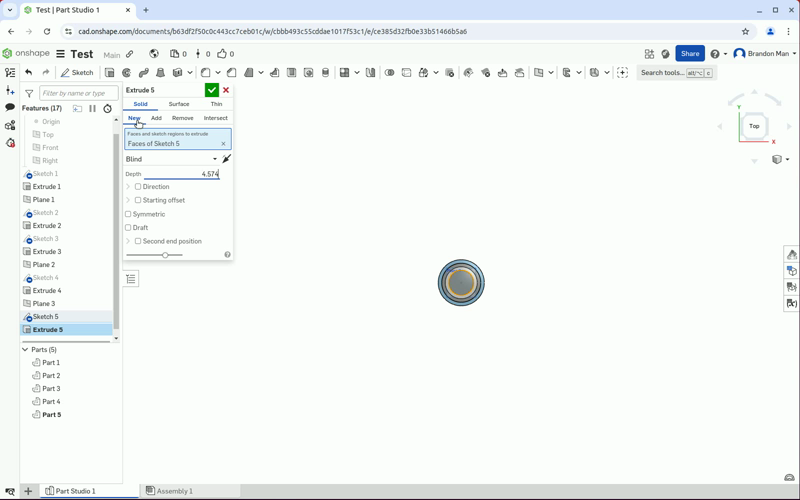
key(enter)
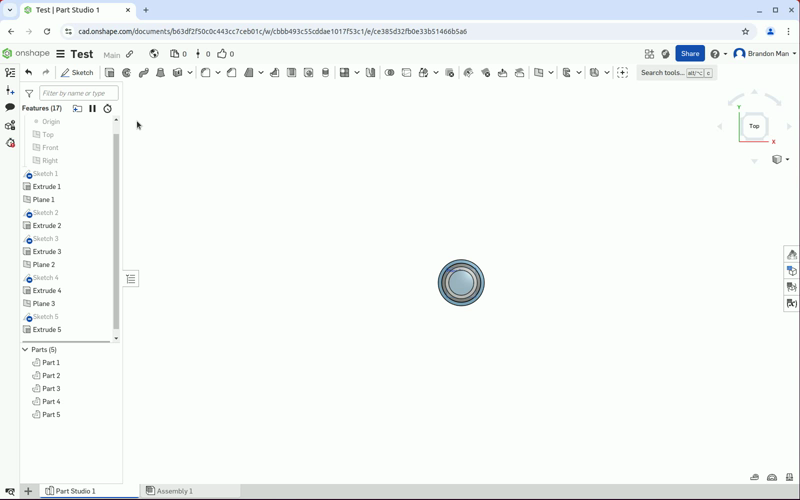
key(shift+h)
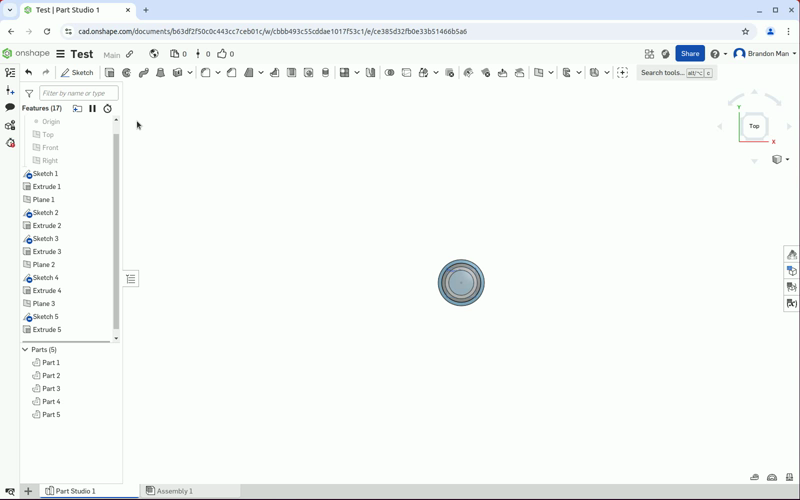
key(shift+h)
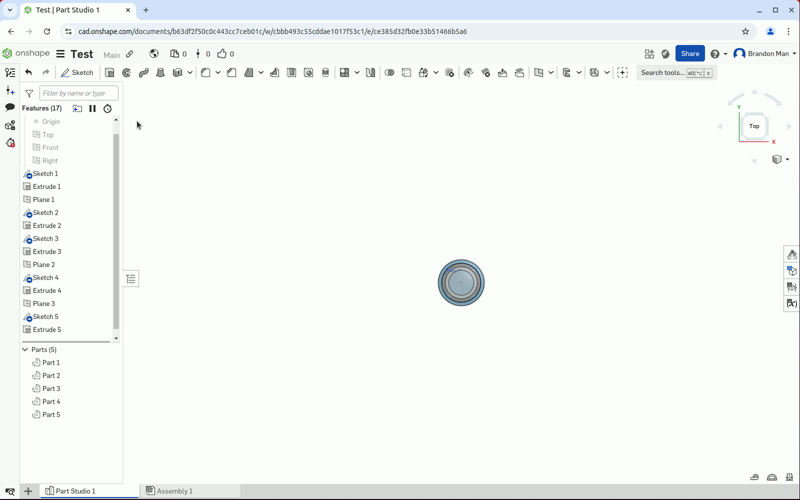
key(shift+7)
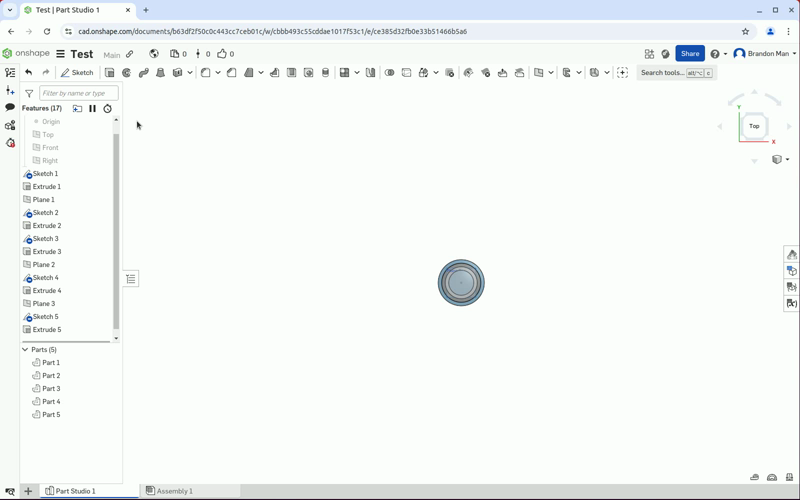
key(up, 3)
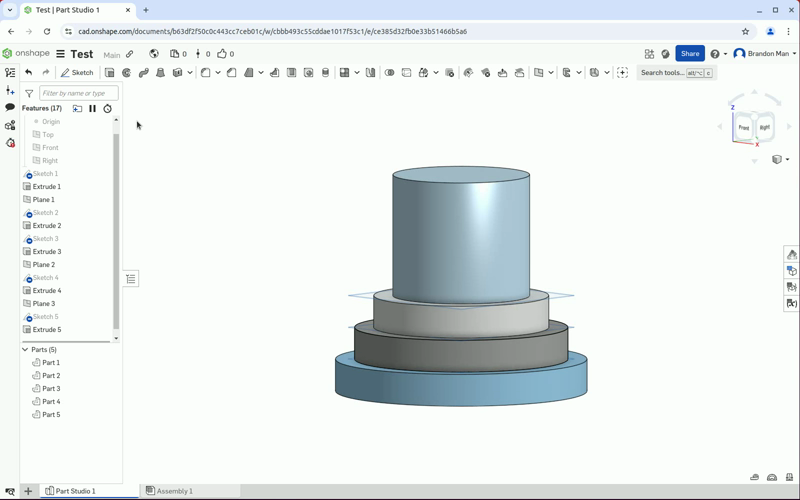
key(left, 3)
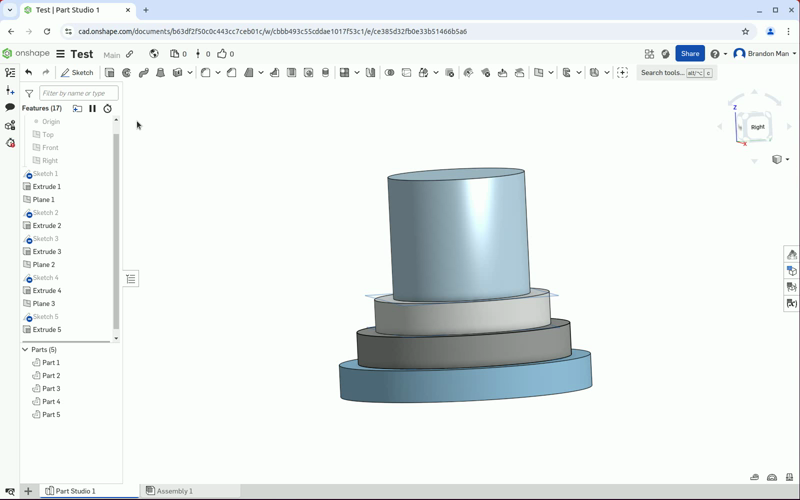
key(right, 3)
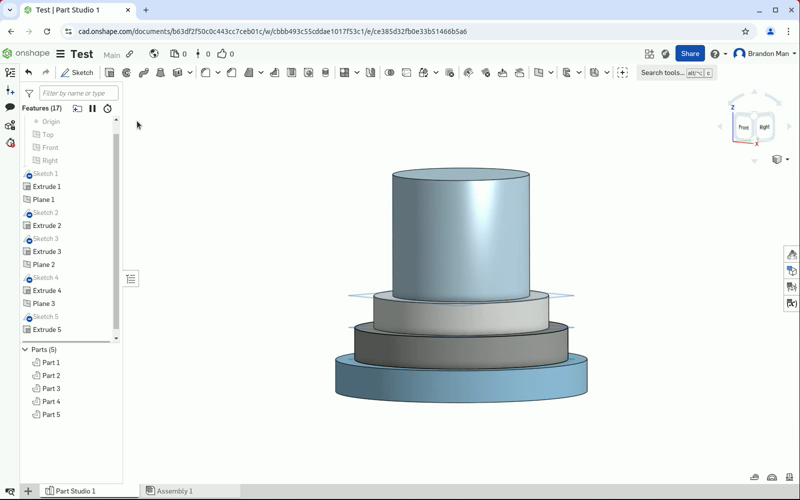
key(down, 3)
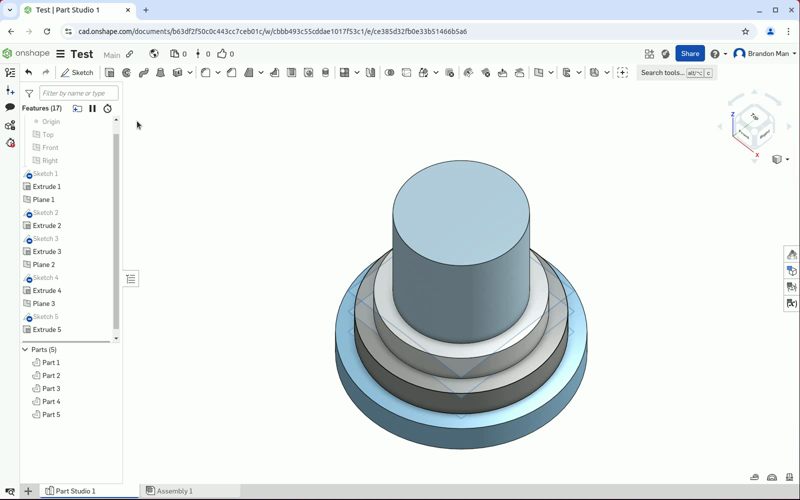
mouse_move(69, 176)
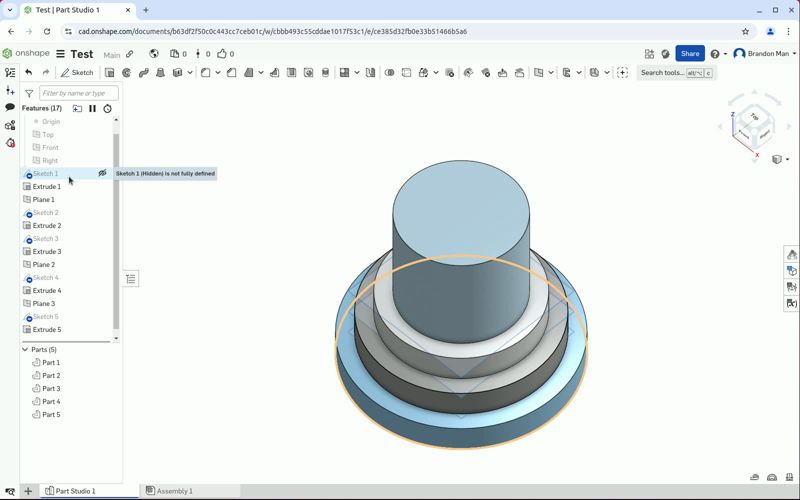
click(69, 176)